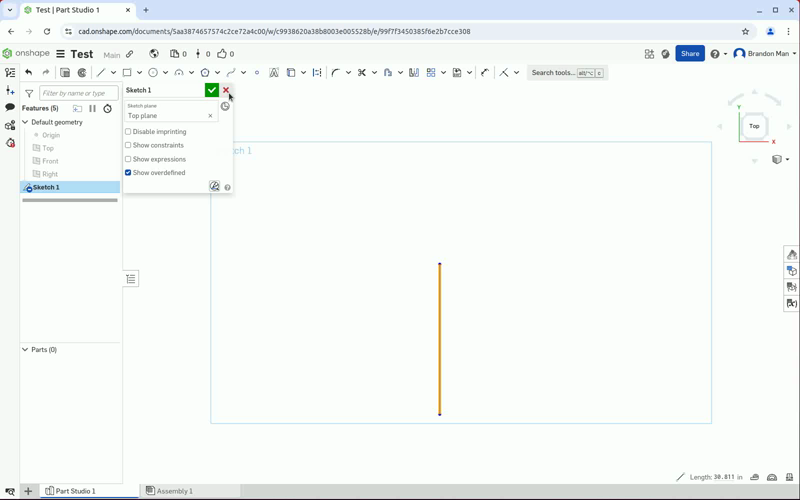
key(shift+h)
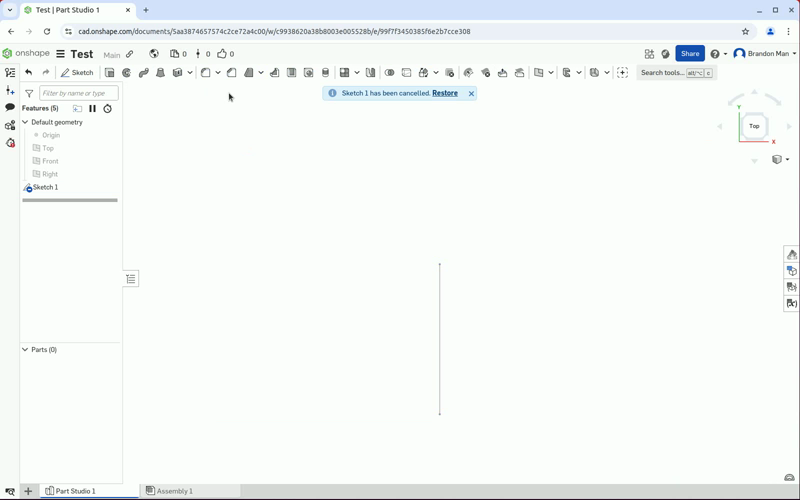
key(shift+s)
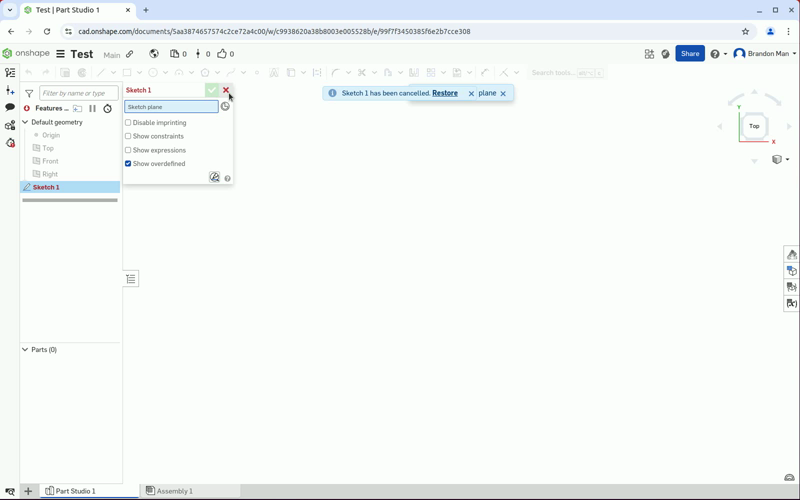
mouse_move(73, 150)
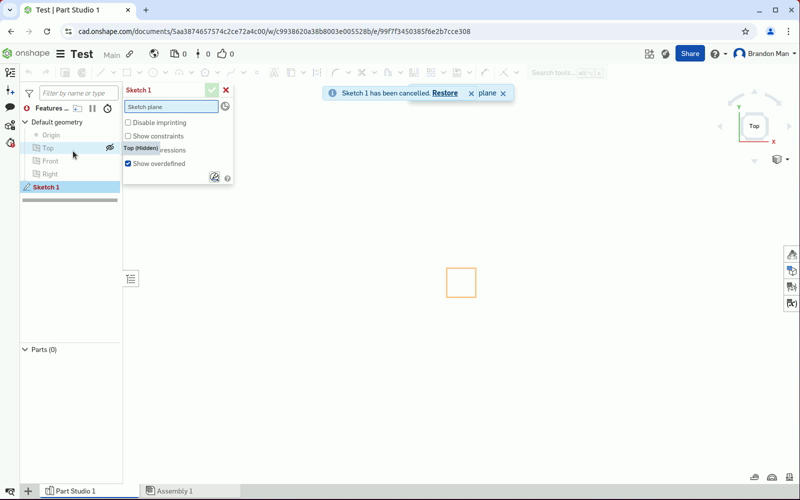
click(73, 150)
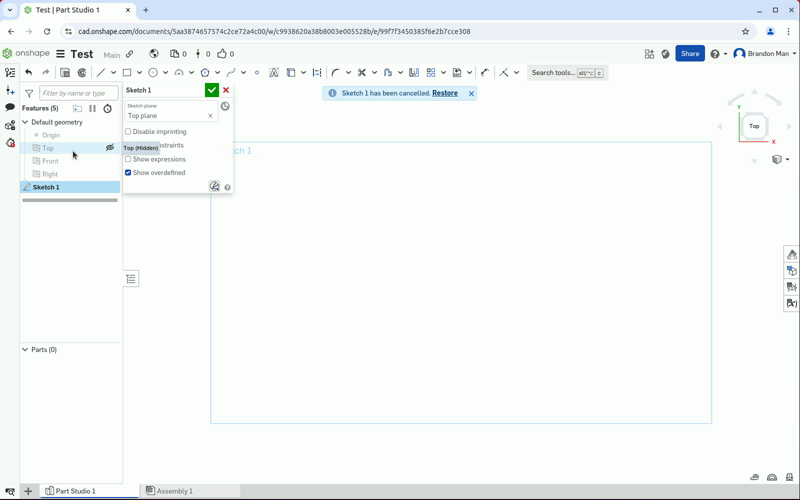
mouse_move(73, 352)
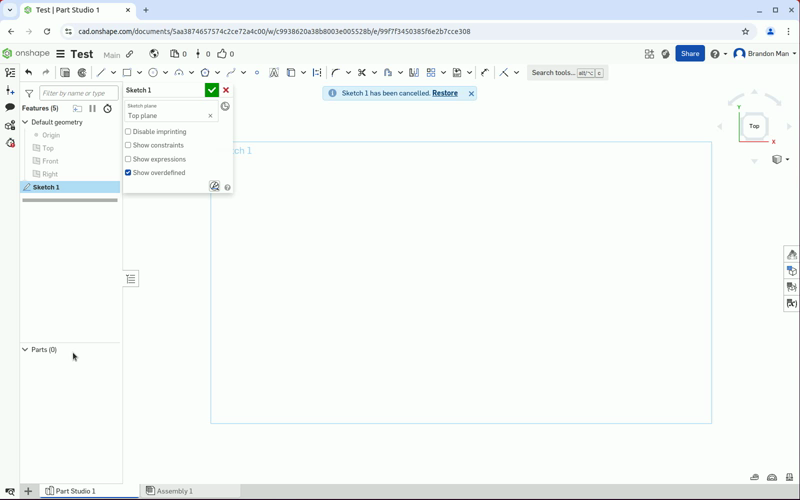
key(y)
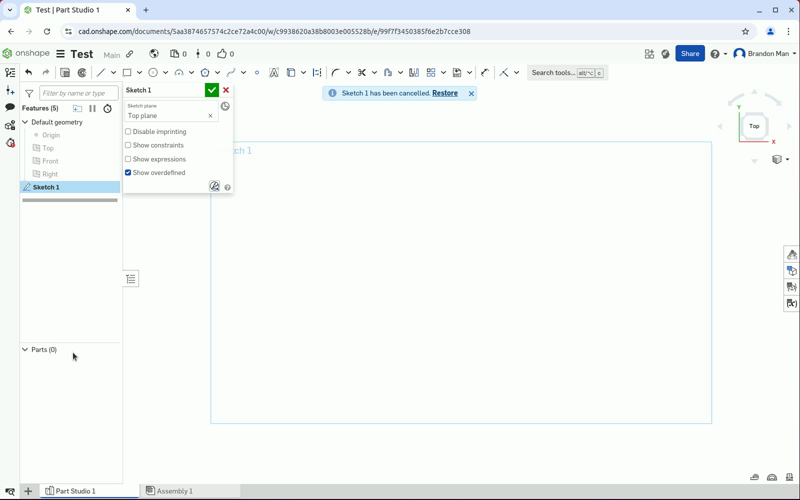
key(l)
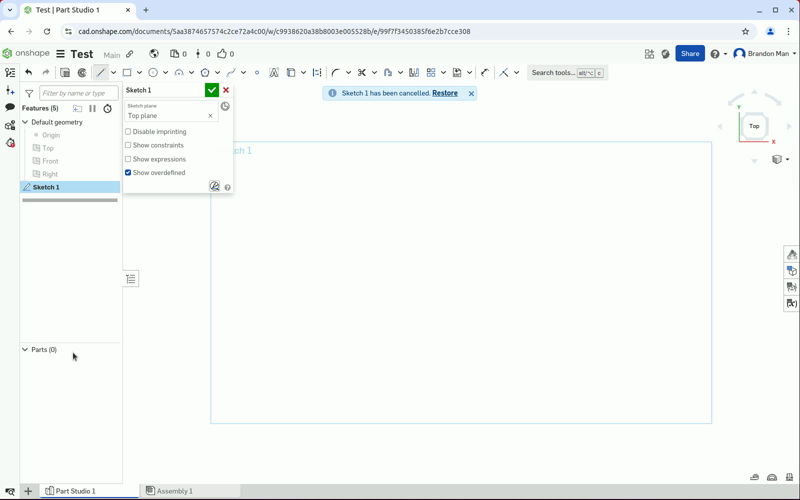
key_down(shift)
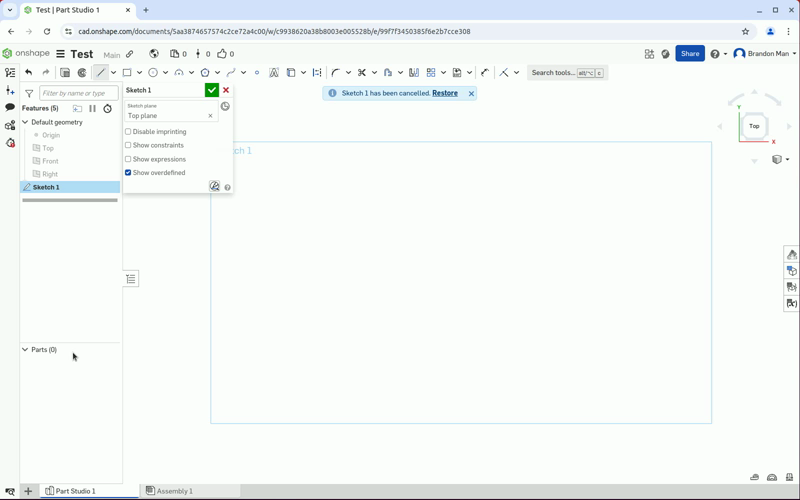
mouse_move(460, 207)
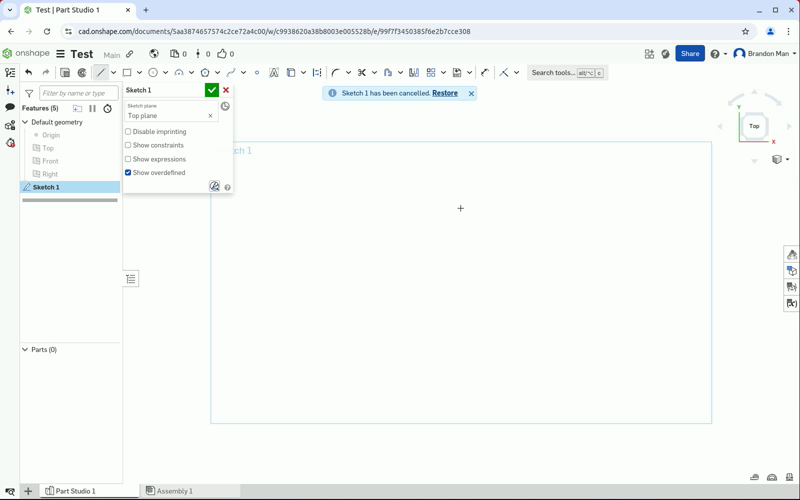
click(460, 207)
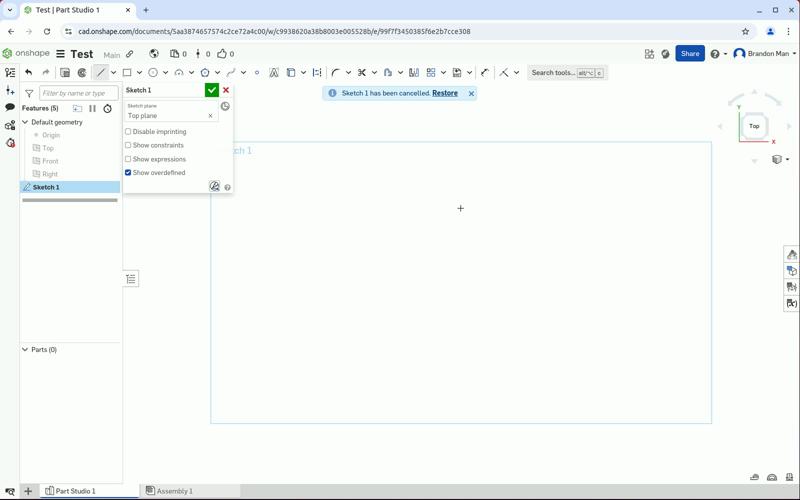
key_up(shift)
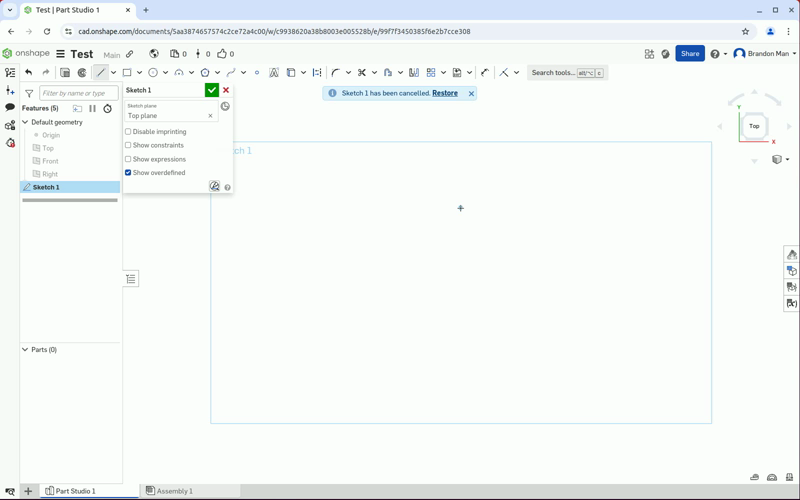
key_down(shift)
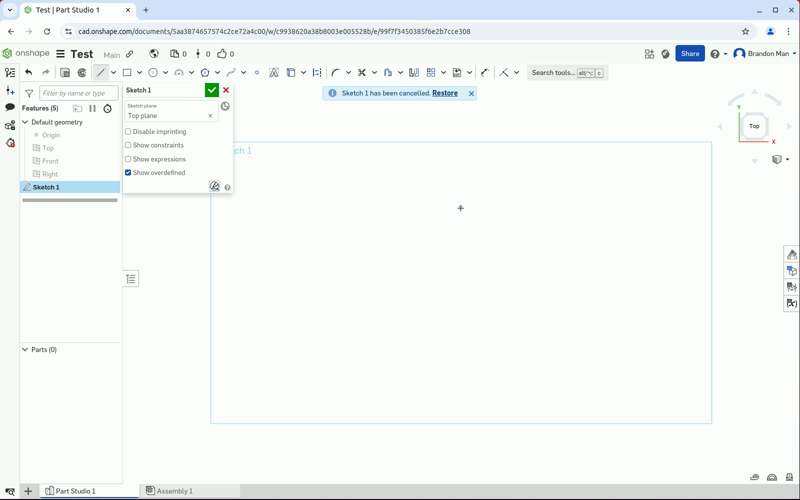
mouse_move(490, 207)
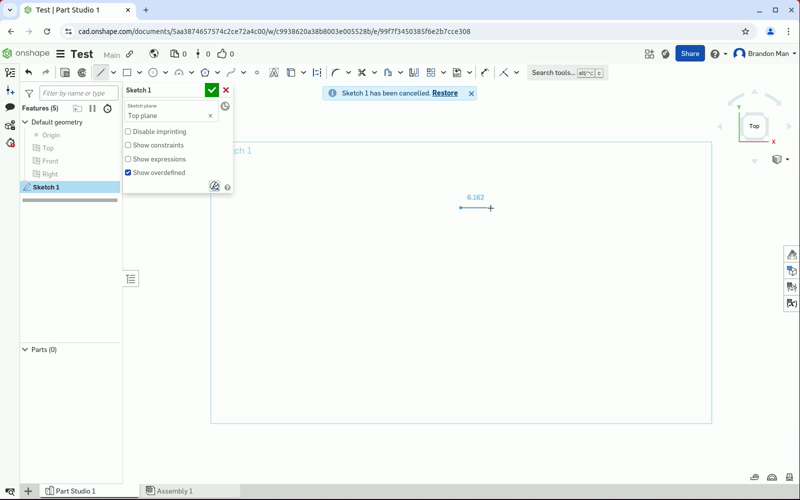
mouse_move(499, 207)
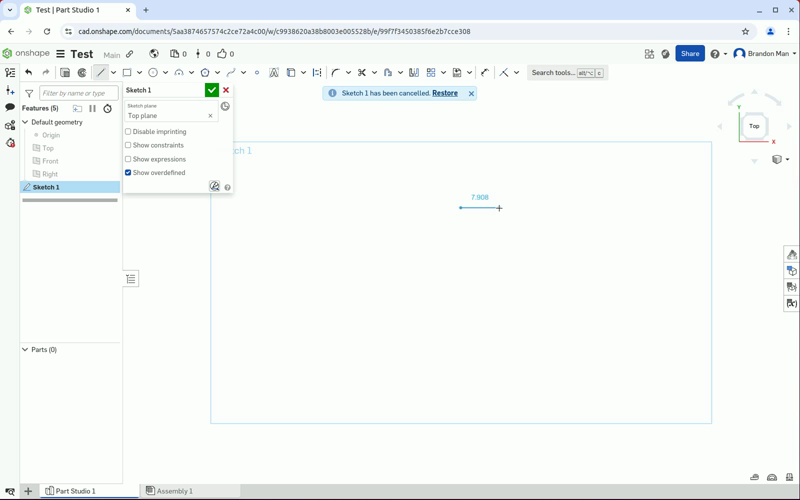
click(499, 207)
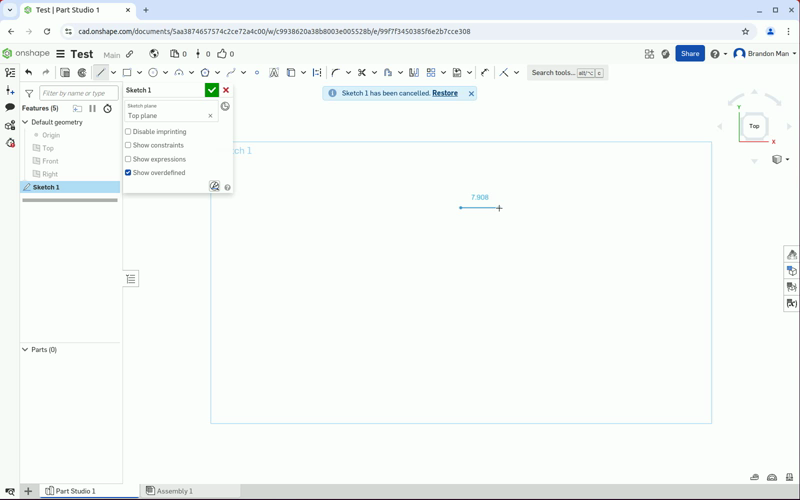
key_up(shift)
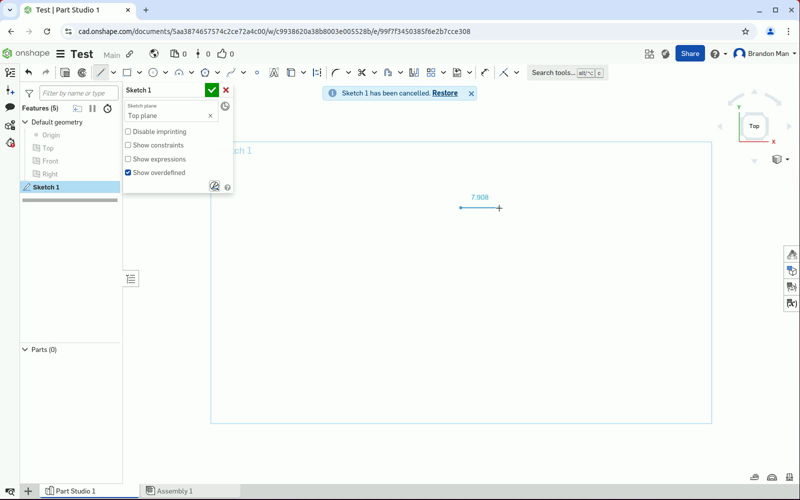
key_down(shift)
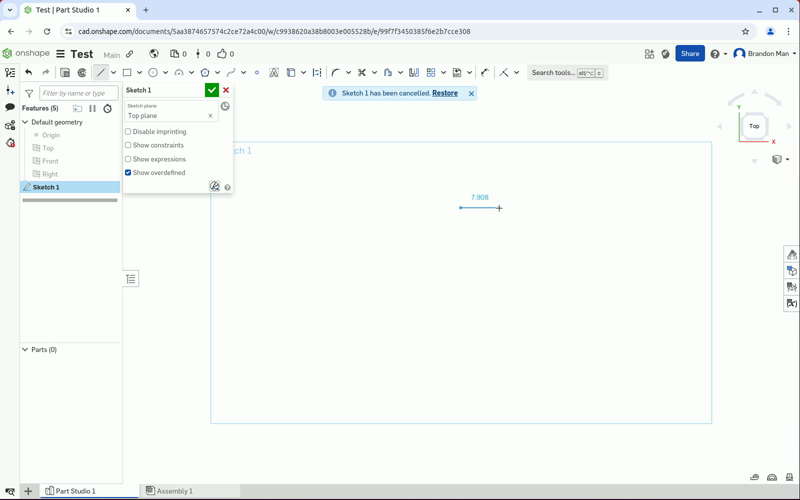
mouse_move(529, 207)
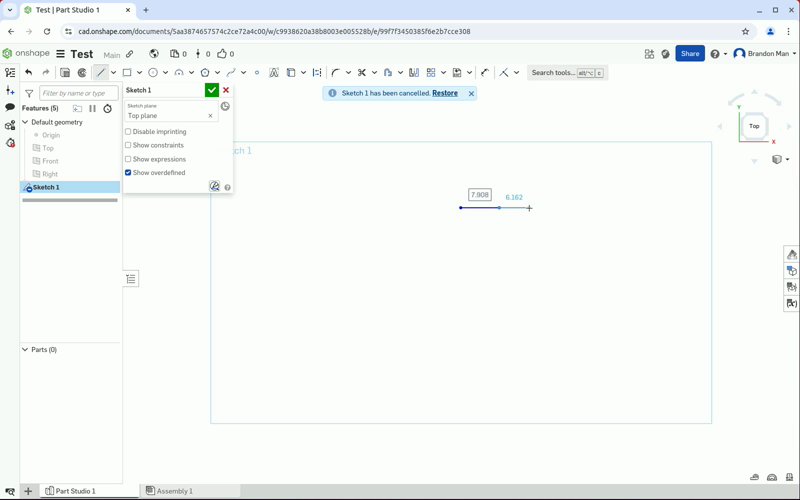
mouse_move(499, 169)
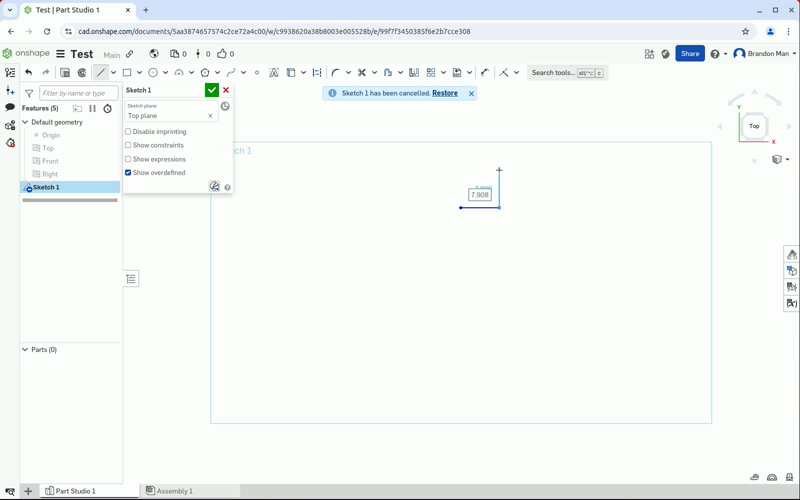
click(499, 169)
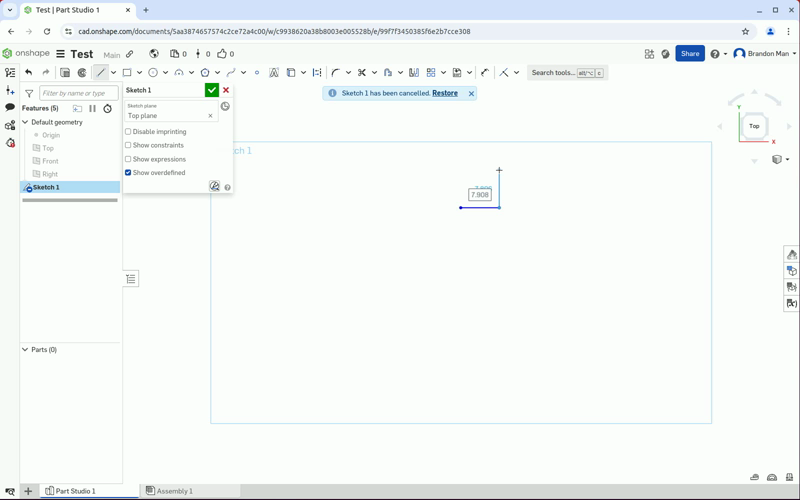
key_up(shift)
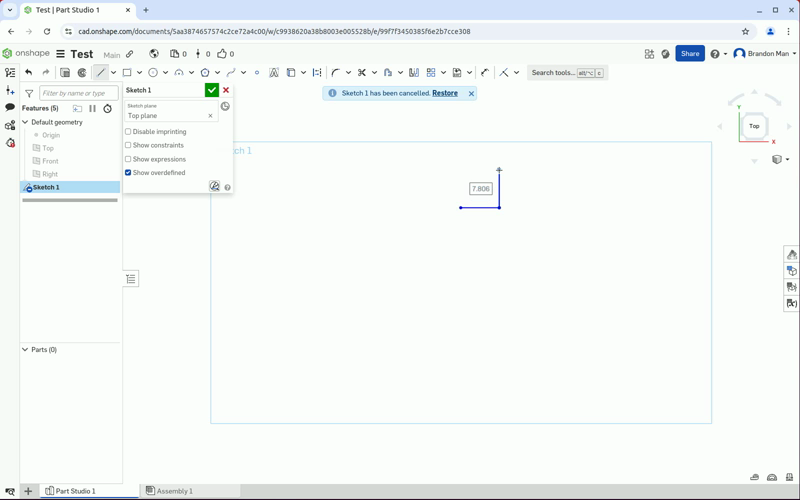
key_down(shift)
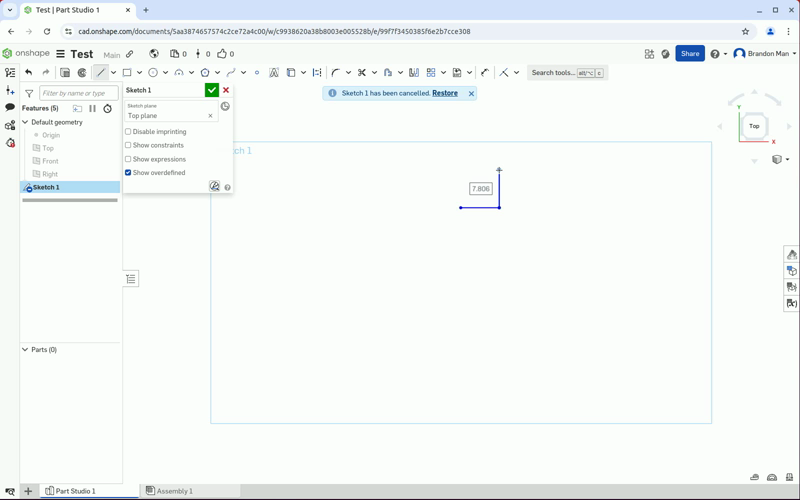
mouse_move(529, 169)
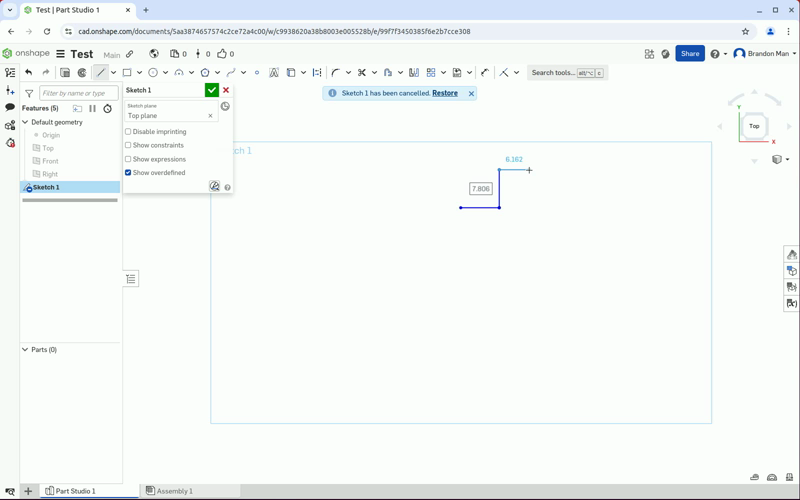
mouse_move(460, 169)
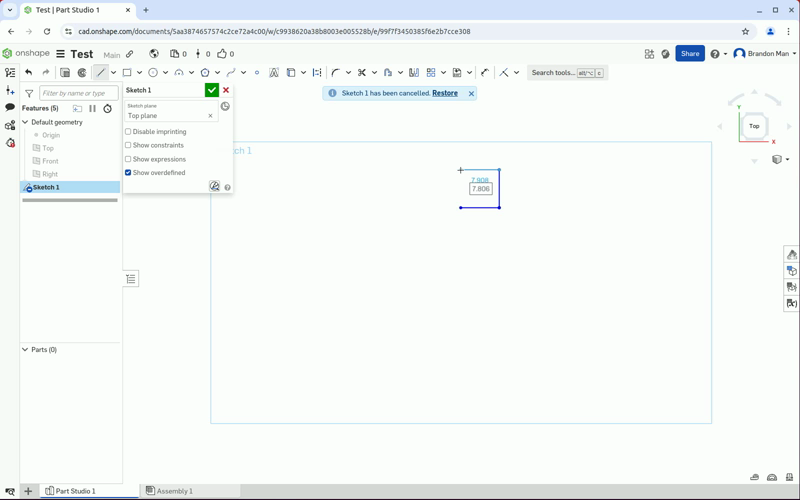
click(460, 169)
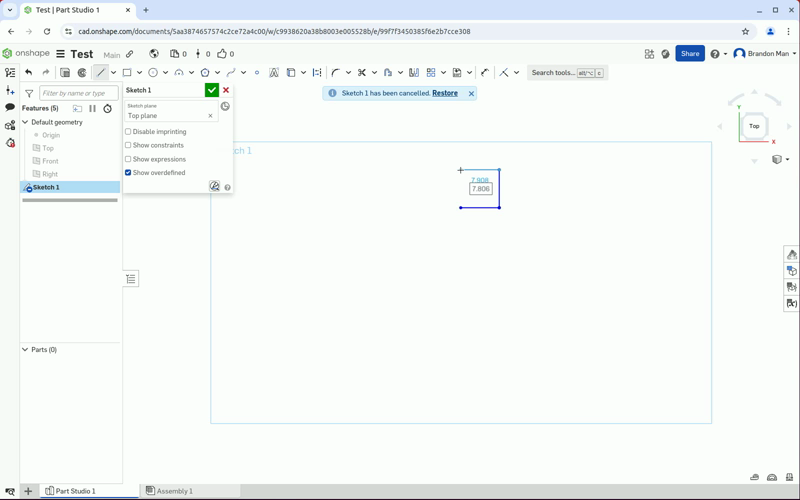
key_up(shift)
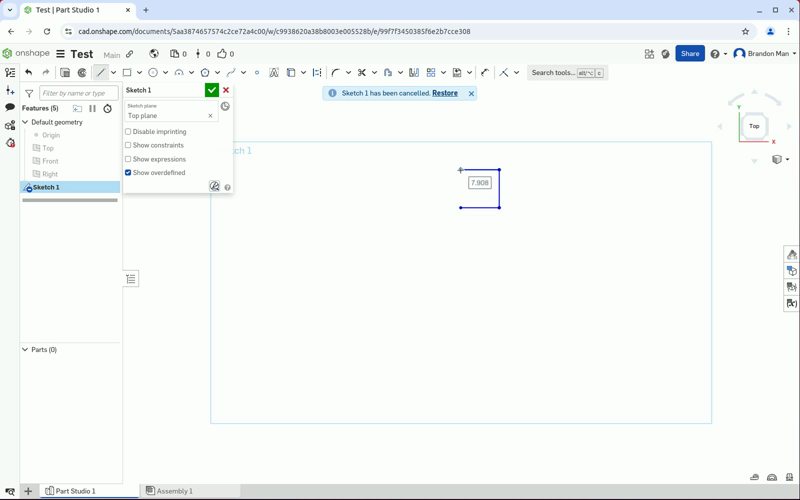
mouse_move(490, 169)
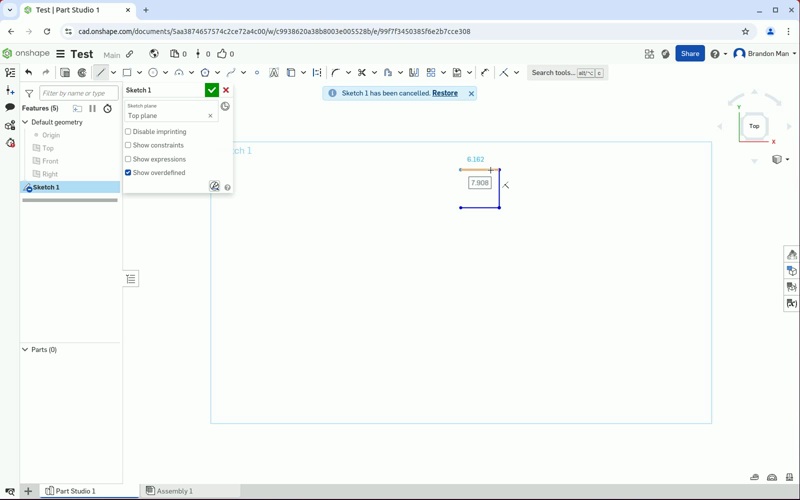
key_down(shift)
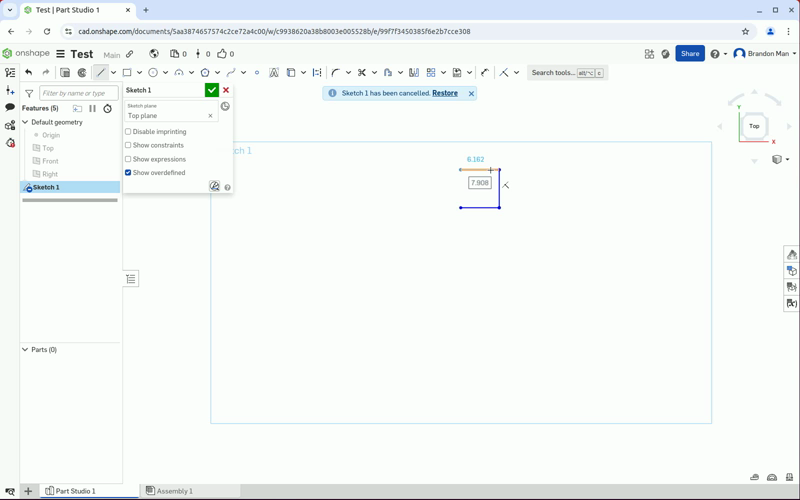
mouse_move(460, 207)
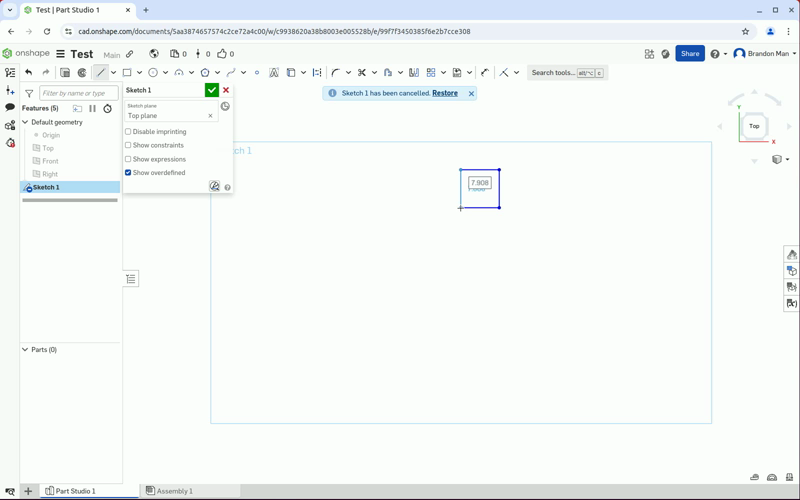
key_up(shift)
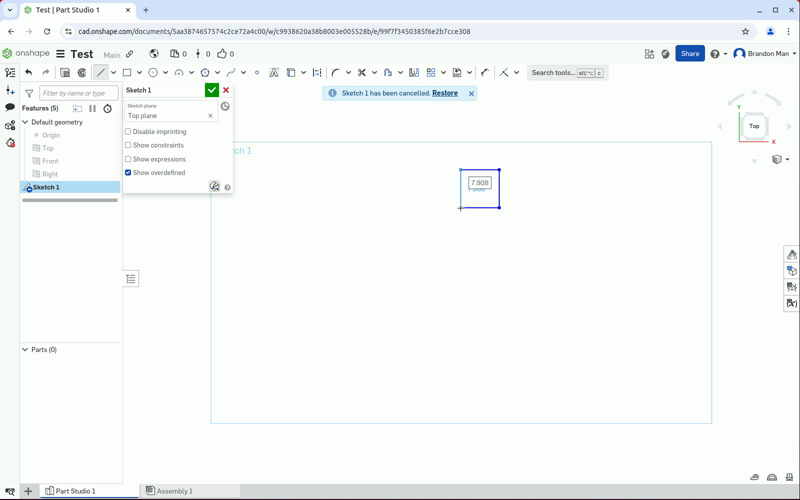
click(460, 207)
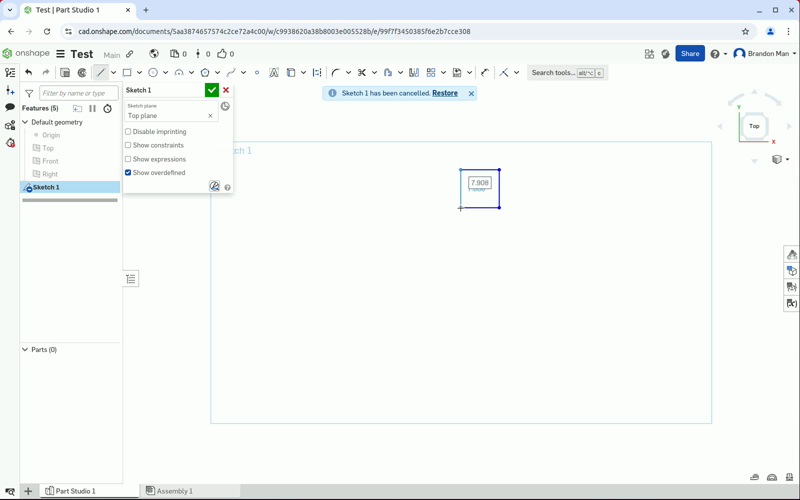
key(esc)
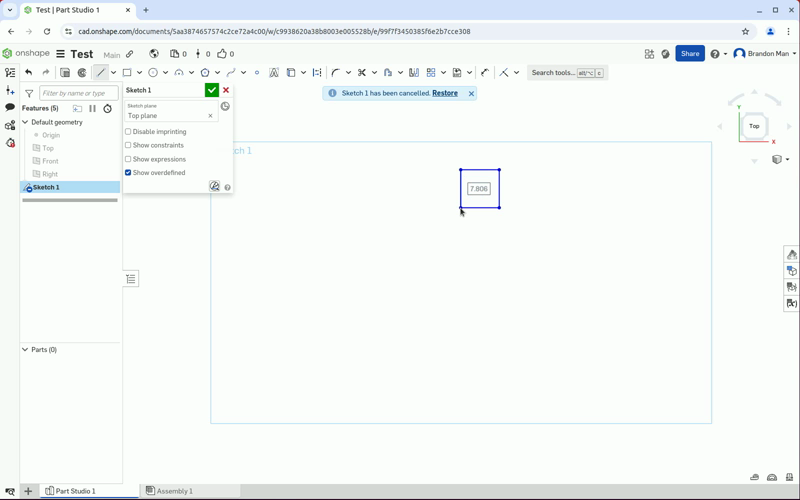
mouse_move(488, 178)
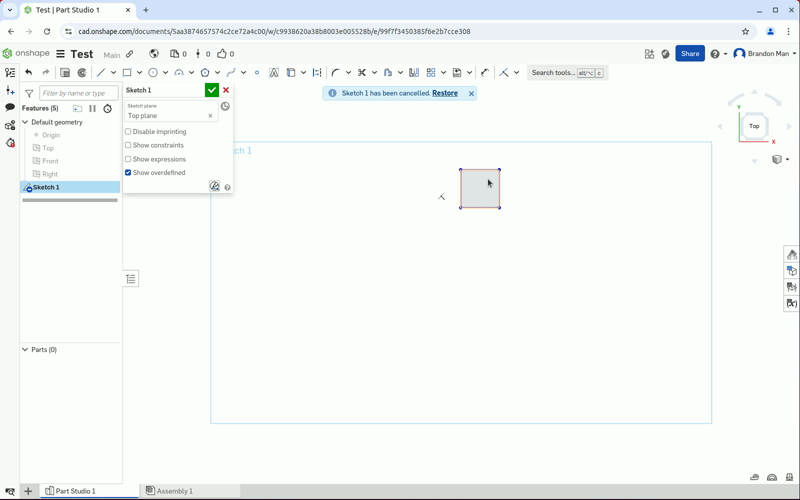
scroll(6)
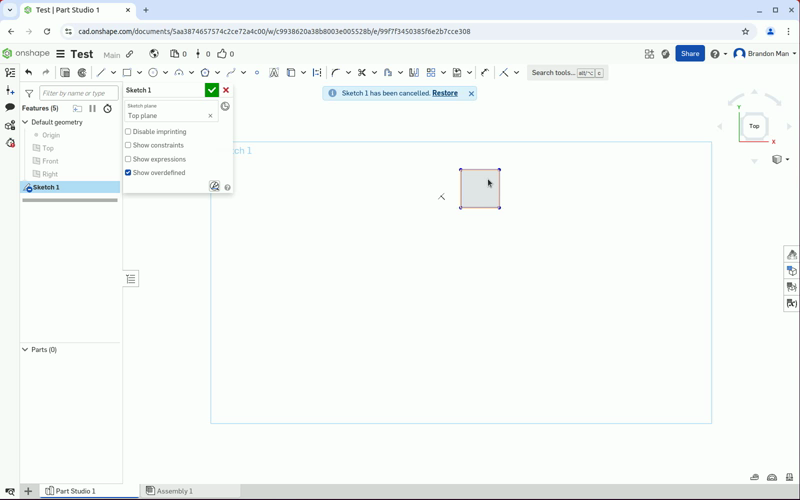
scroll(6)
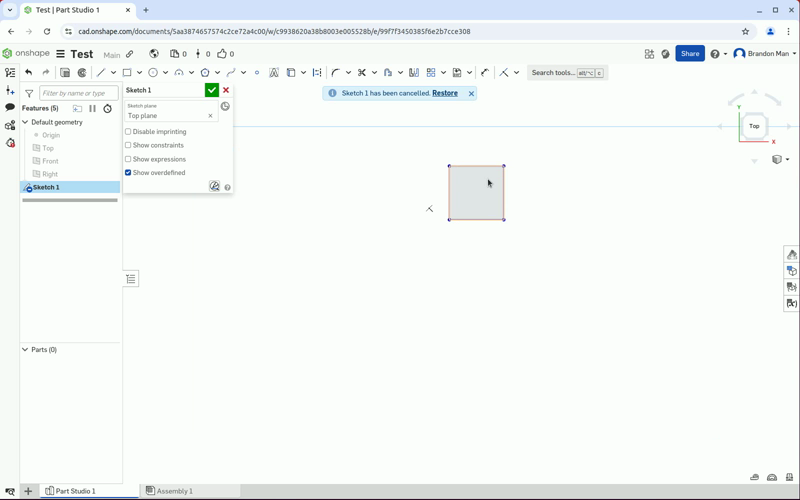
scroll(6)
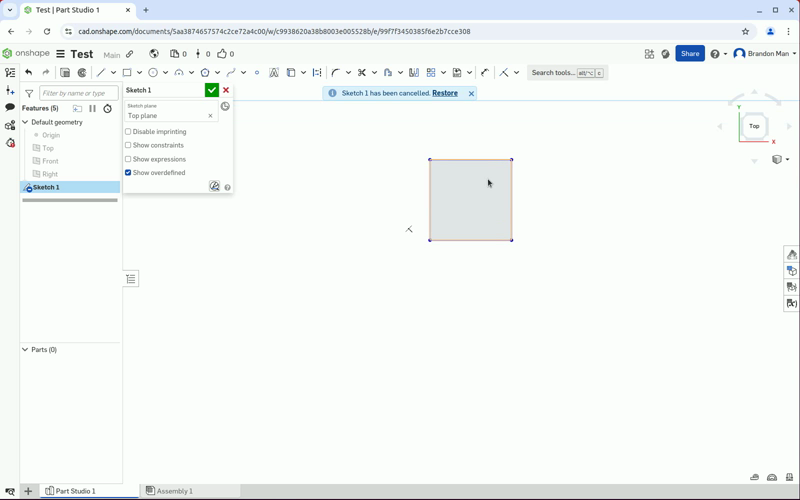
scroll(6)
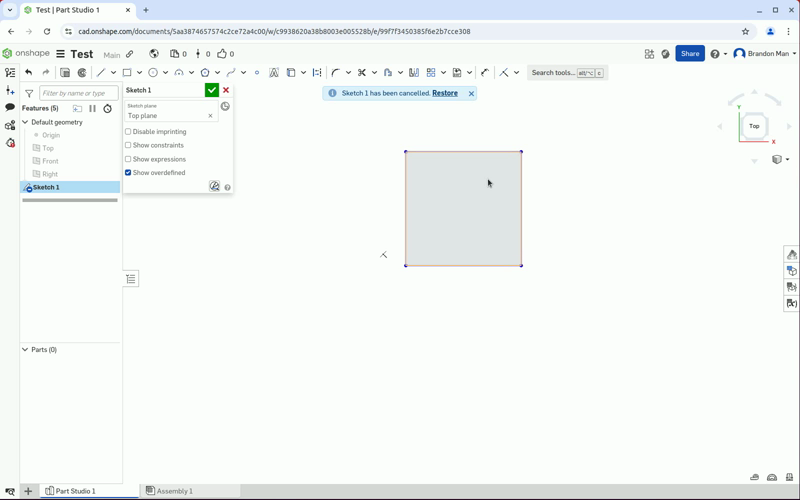
scroll(6)
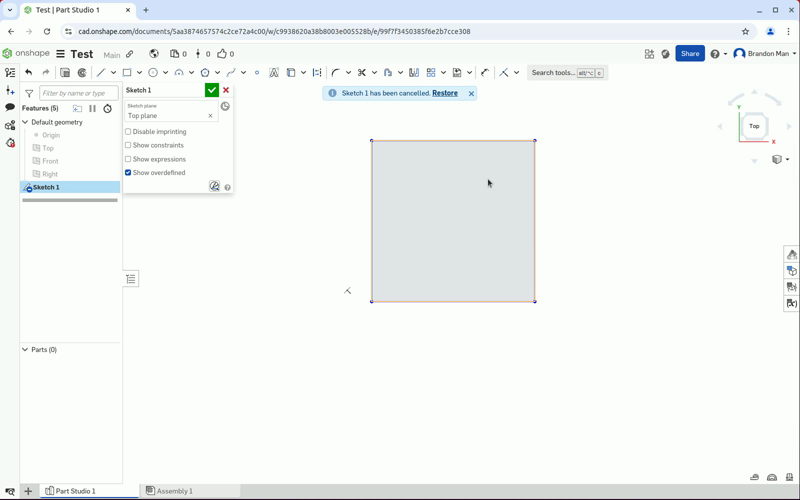
scroll(6)
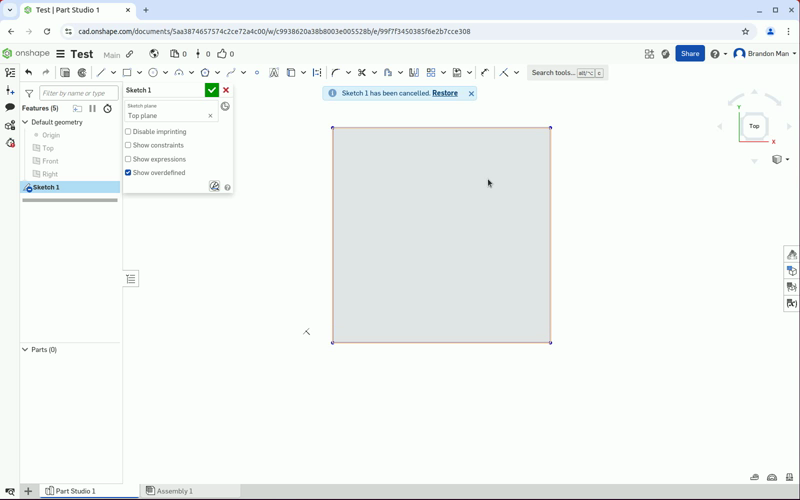
scroll(6)
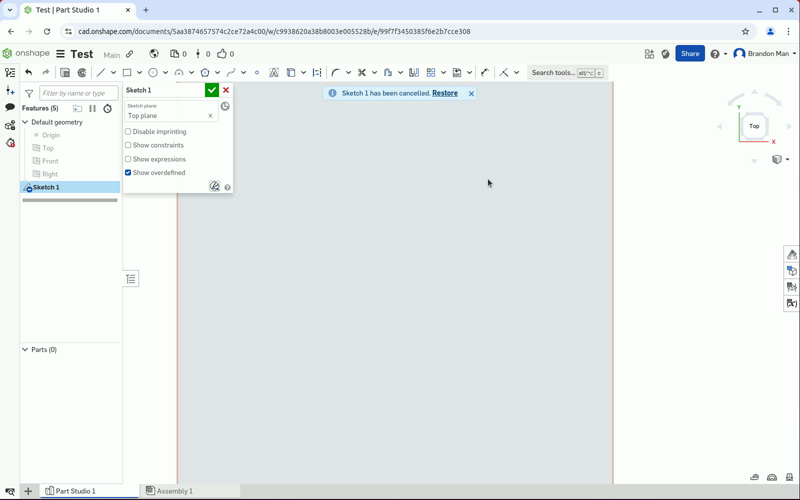
click(488, 178)
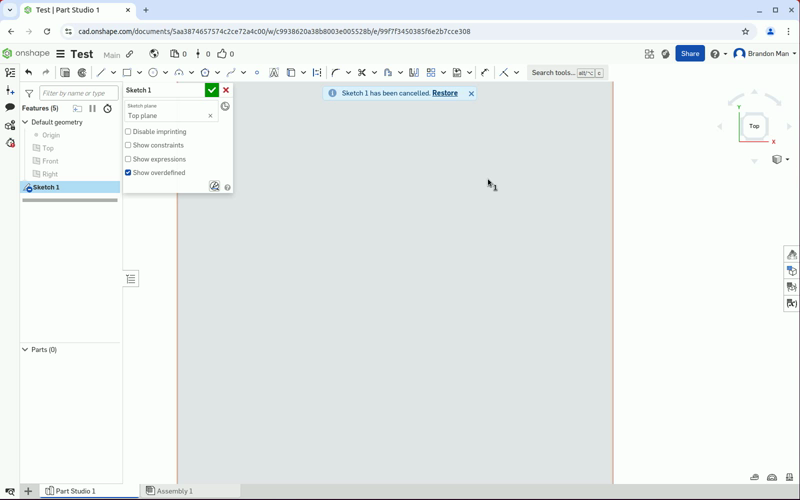
scroll(-6)
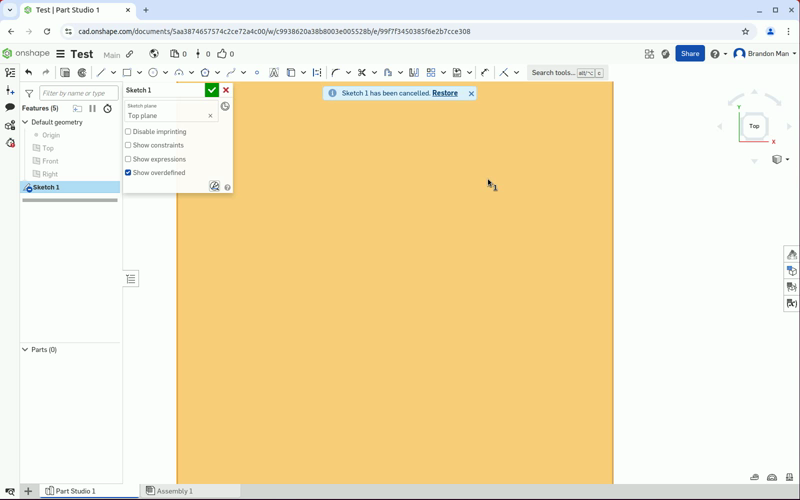
scroll(-6)
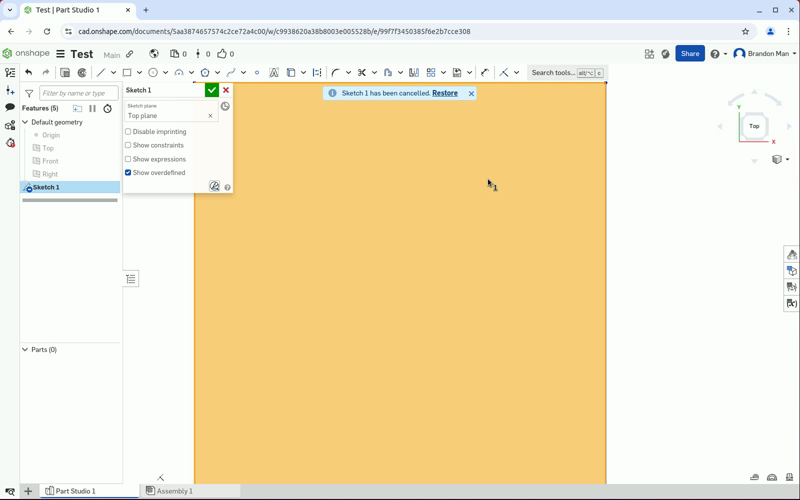
scroll(-6)
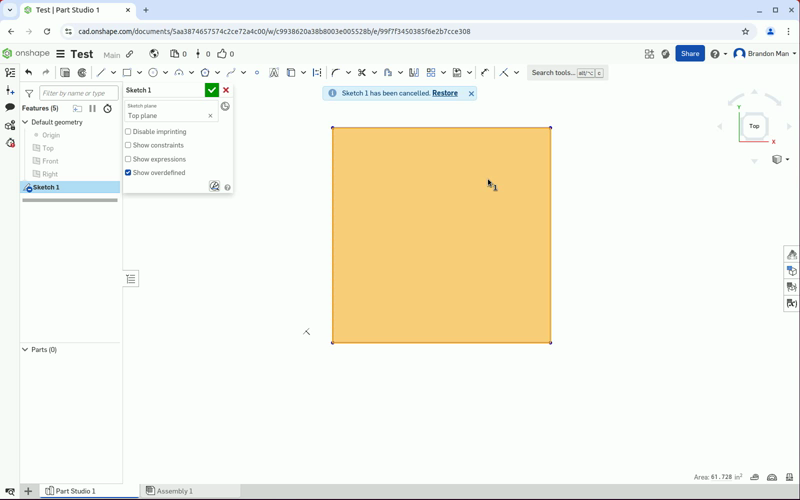
scroll(-6)
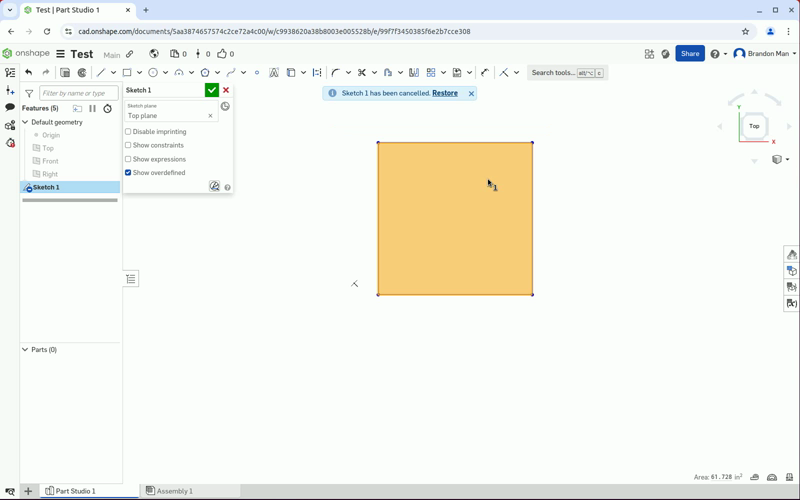
scroll(-6)
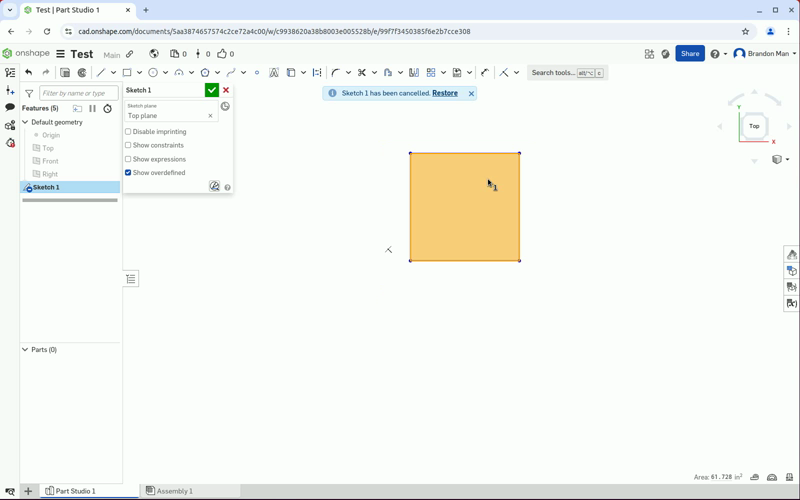
scroll(-6)
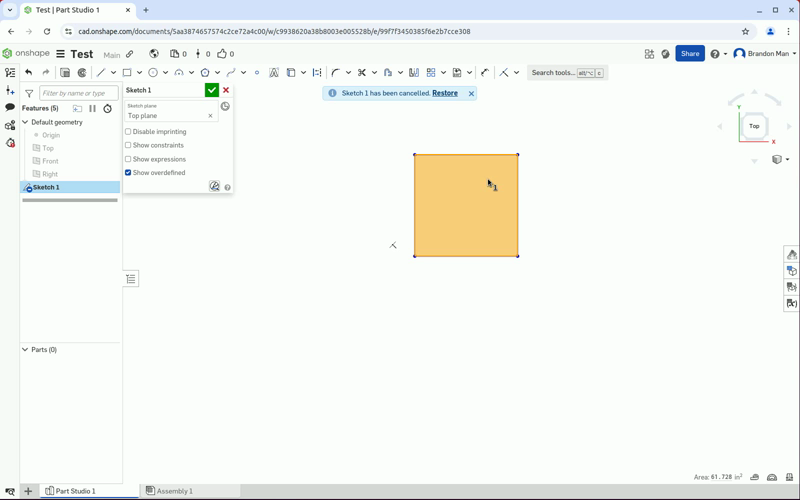
scroll(-6)
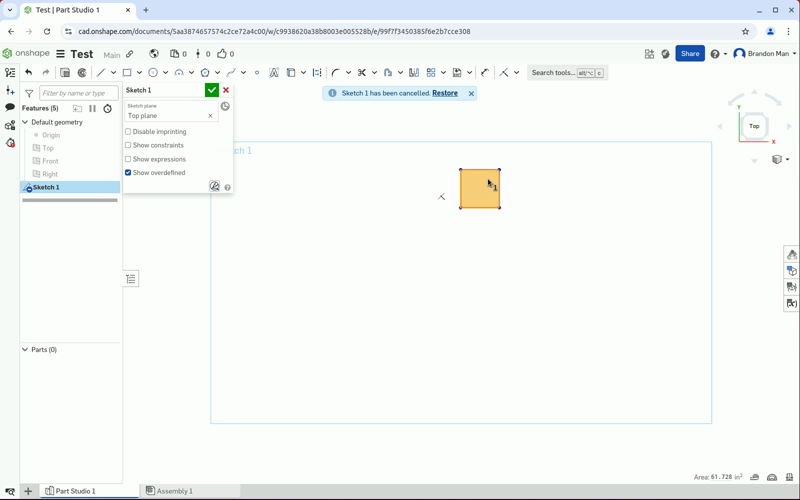
mouse_move(73, 352)
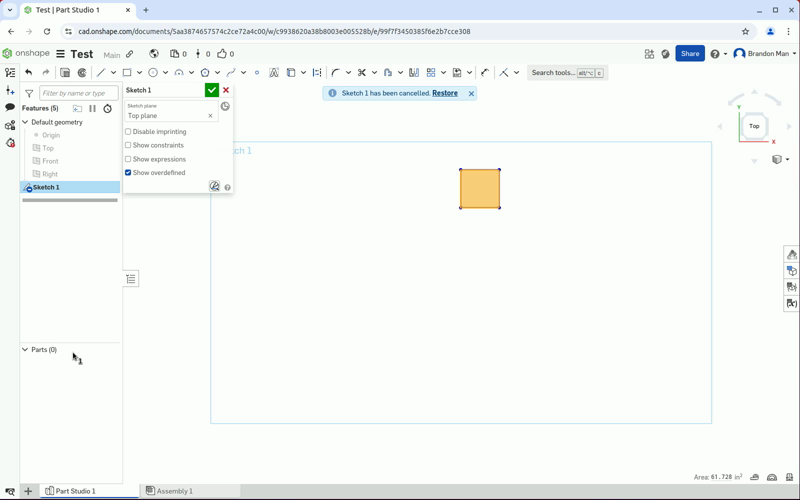
key(shift+y)
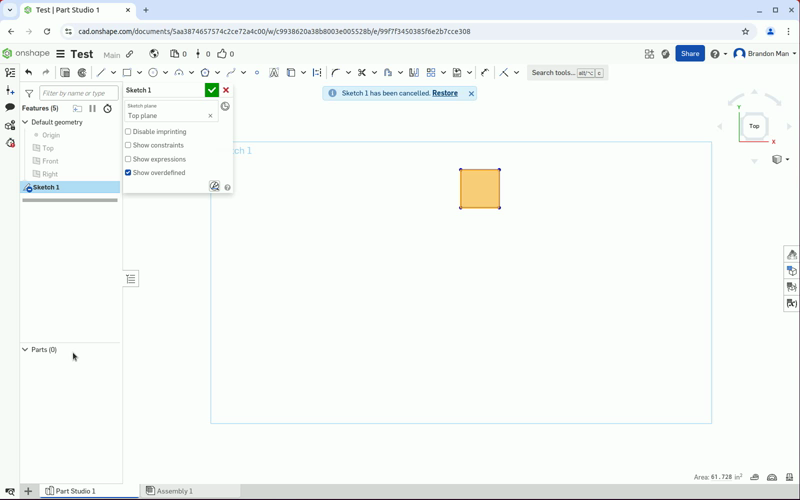
key(shift+e)
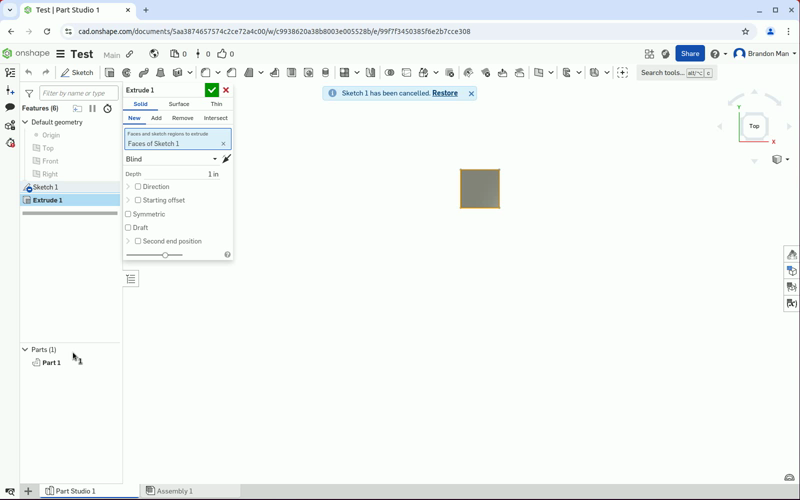
mouse_move(143, 106)
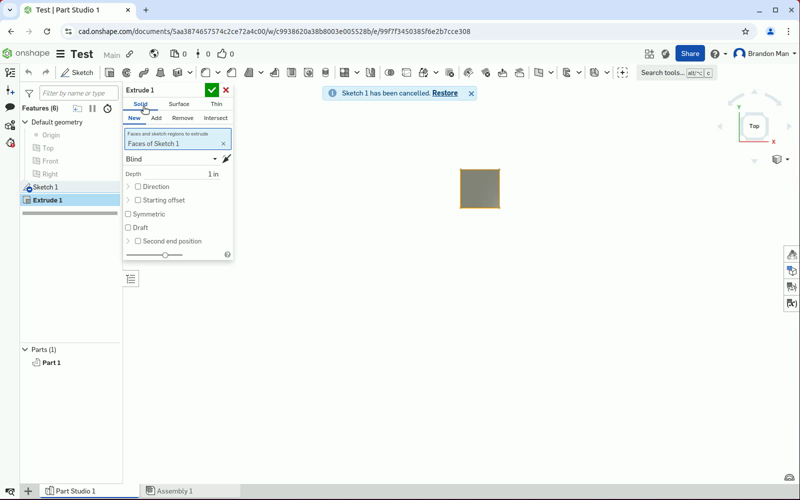
click(143, 106)
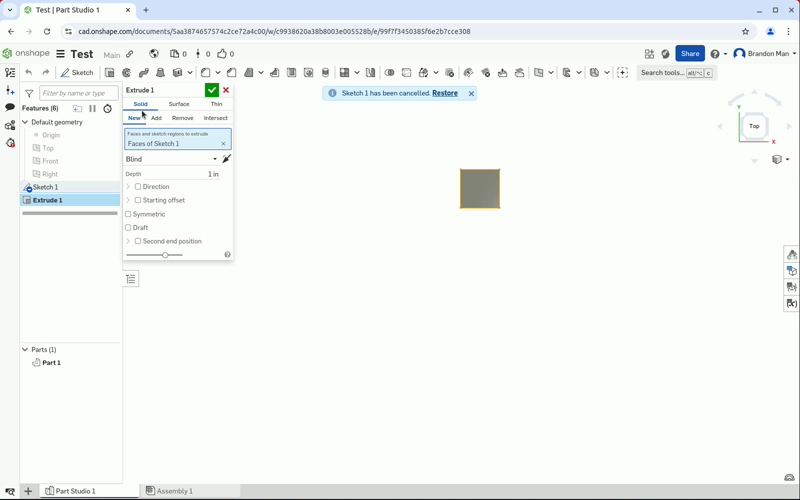
mouse_move(137, 120)
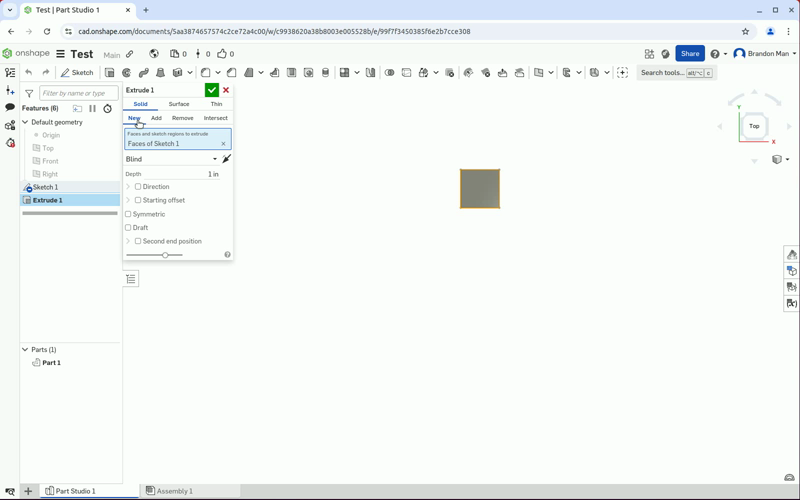
click(137, 120)
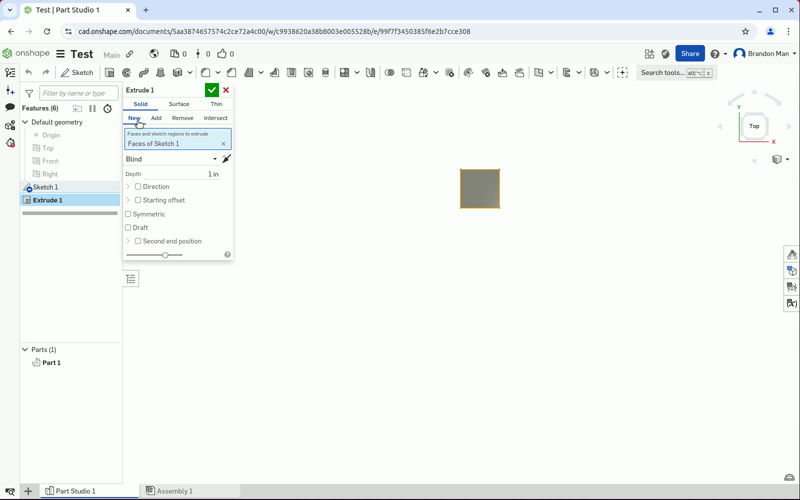
key(tab, 4)
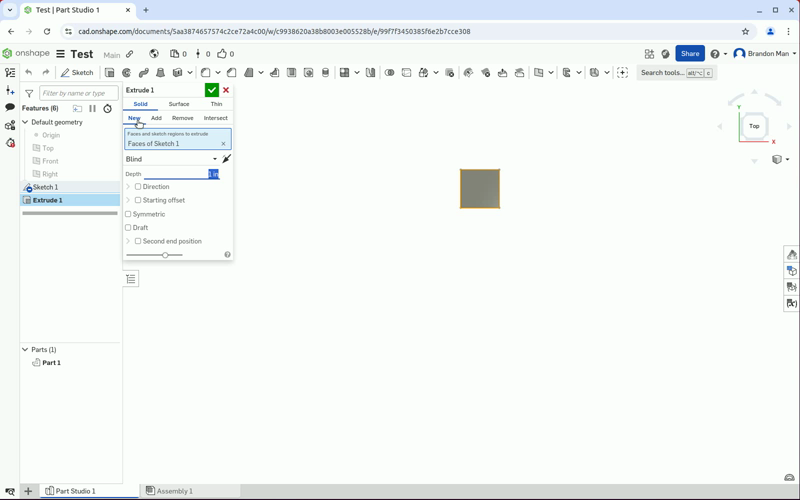
text(9.628)
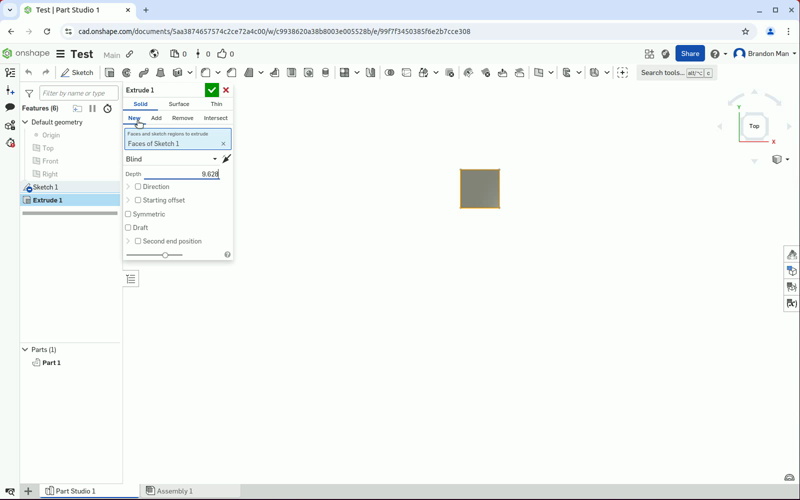
key(enter)
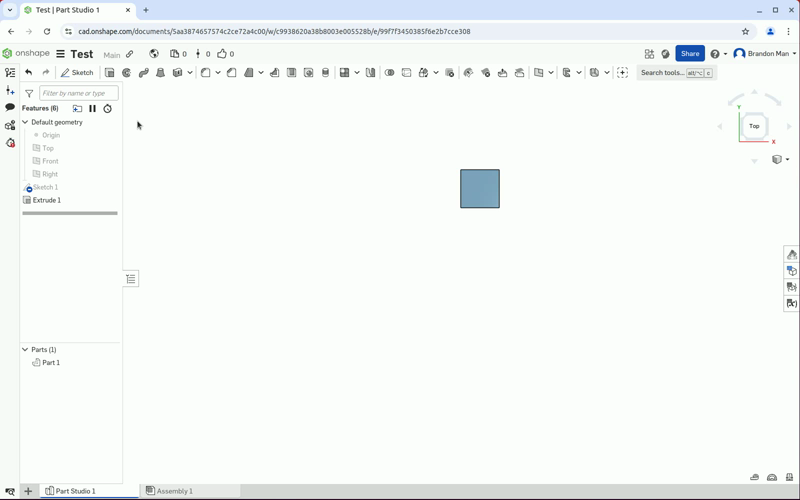
key(shift+h)
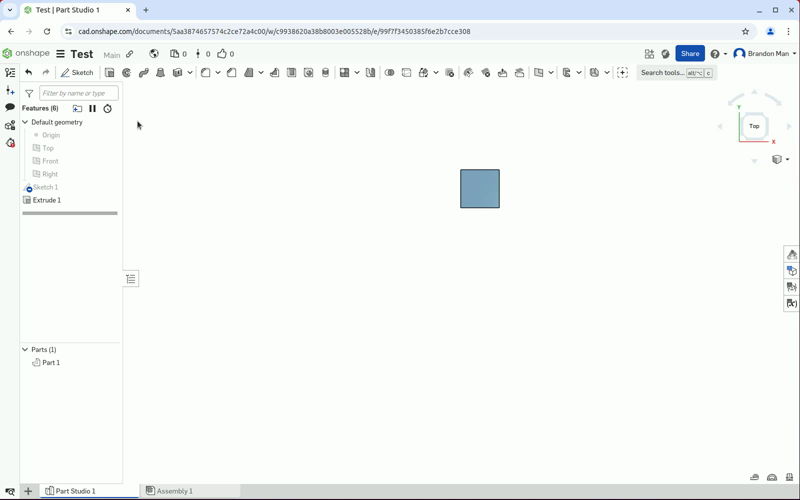
key(shift+h)
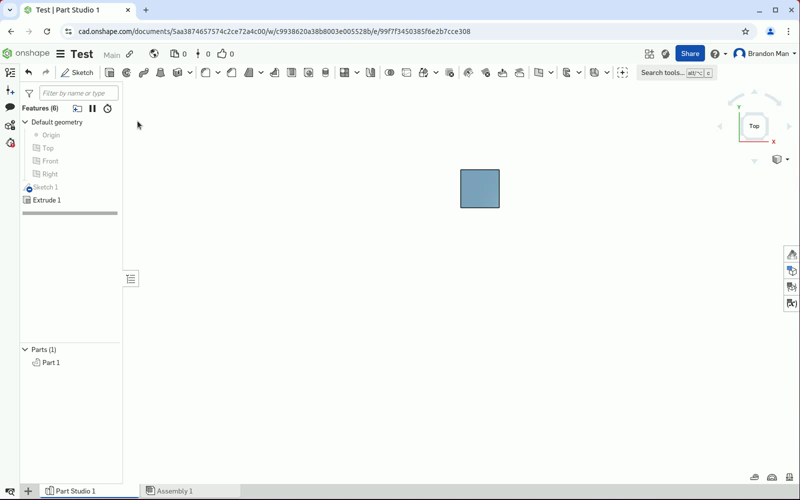
mouse_move(73, 189)
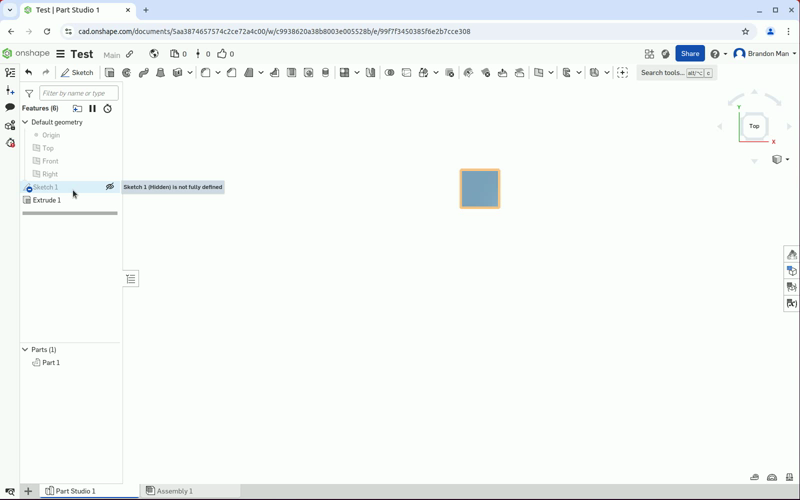
click(73, 189)
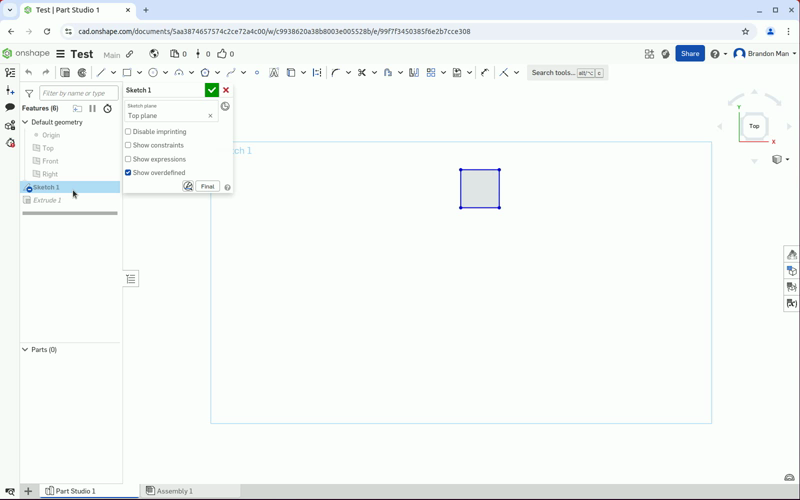
mouse_move(229, 92)
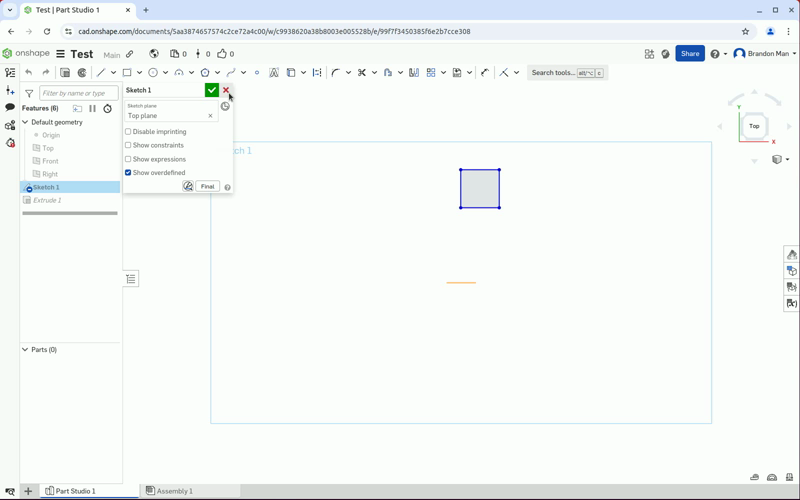
click(229, 92)
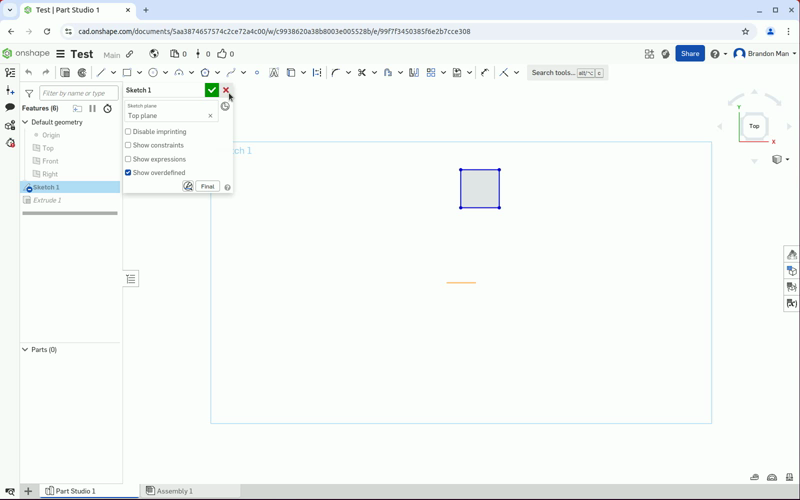
key(shift+s)
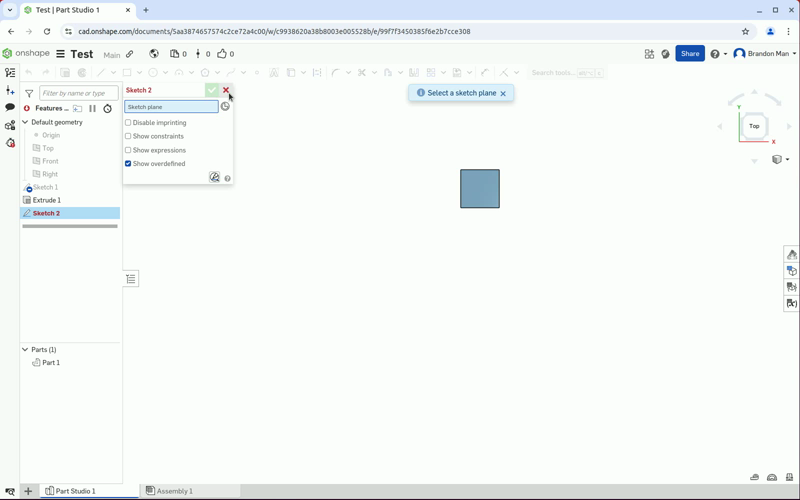
mouse_move(73, 150)
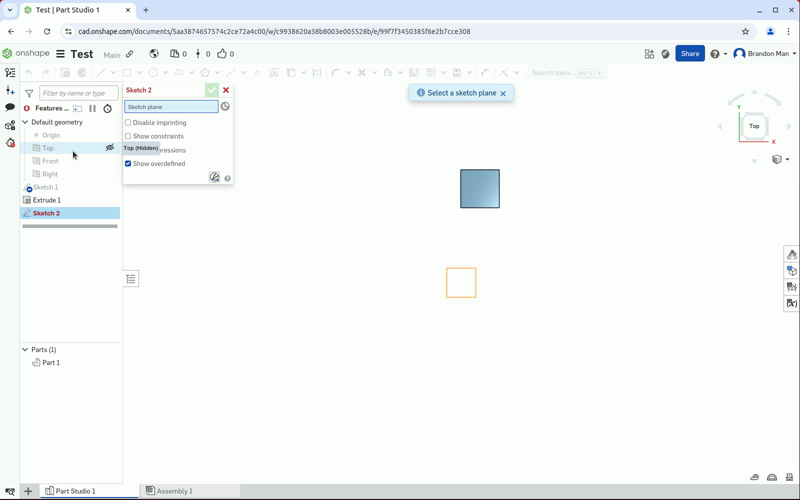
click(73, 150)
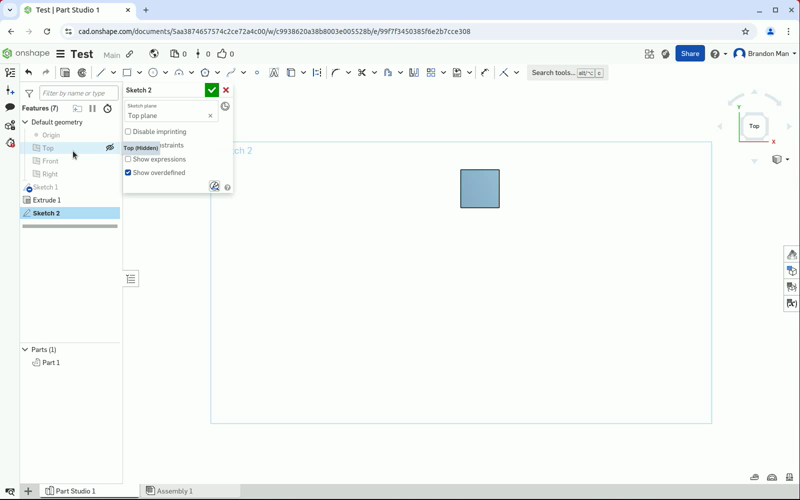
mouse_move(73, 352)
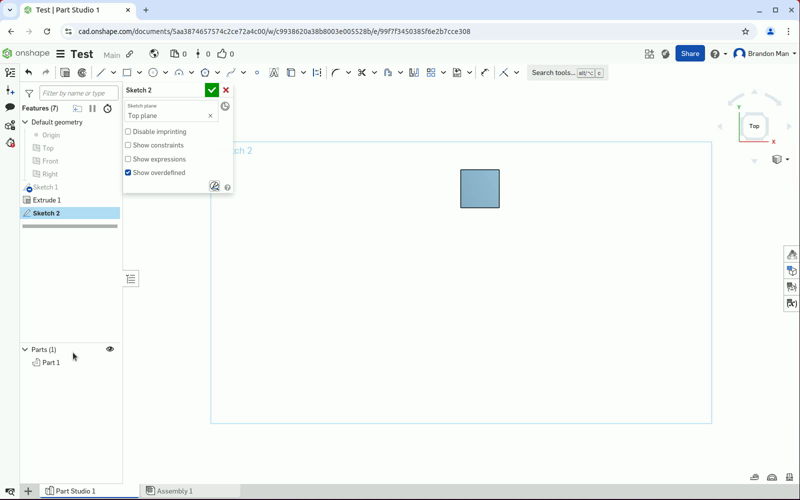
key(y)
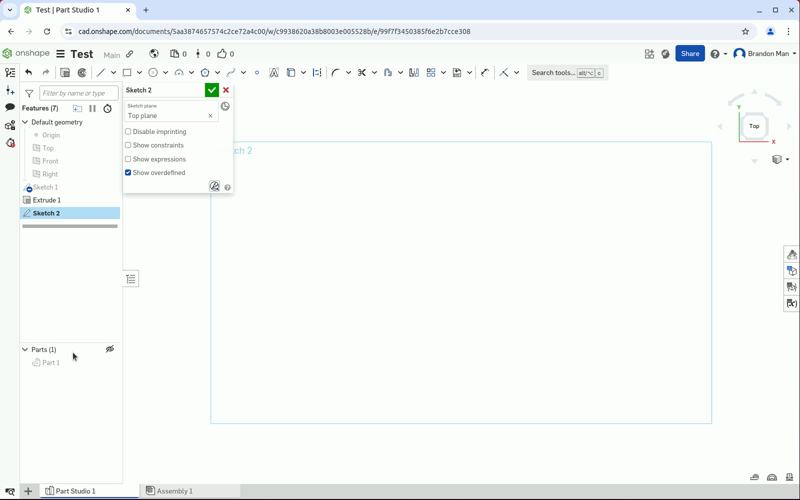
key(l)
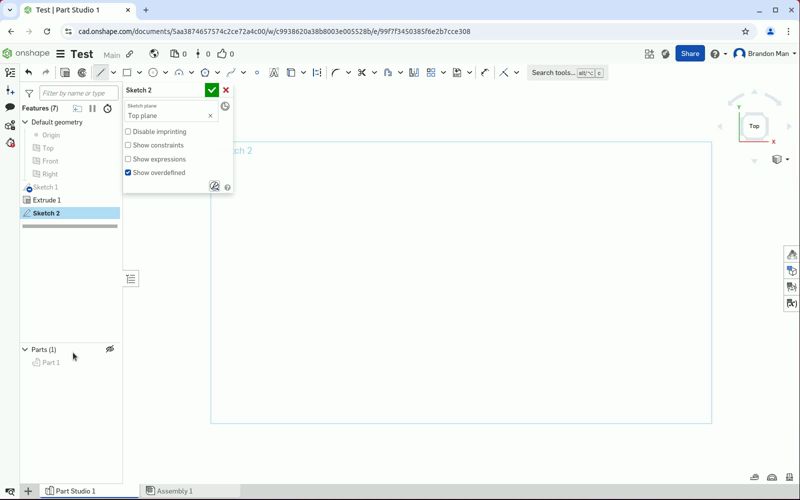
key_down(shift)
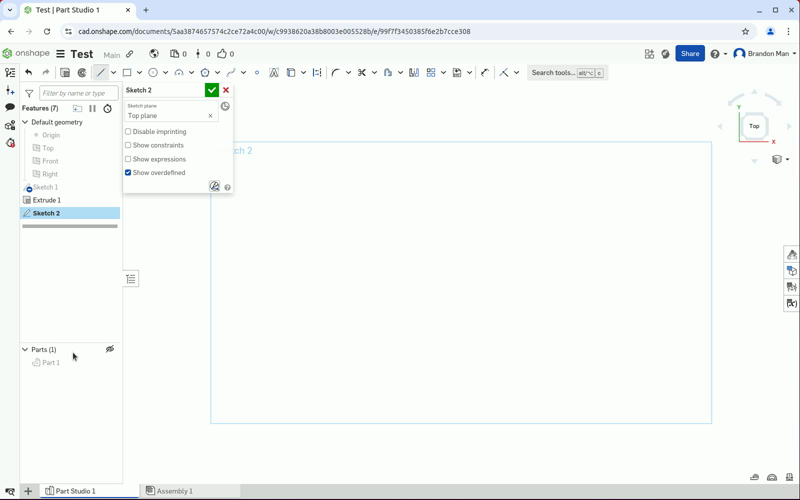
mouse_move(460, 245)
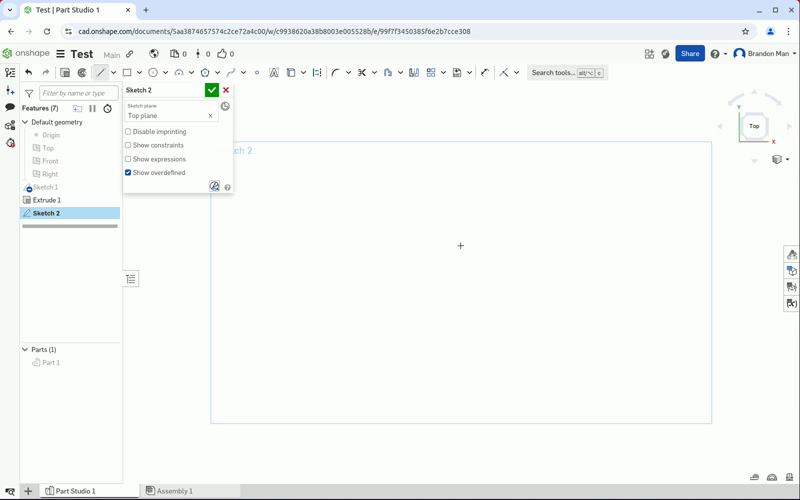
click(460, 245)
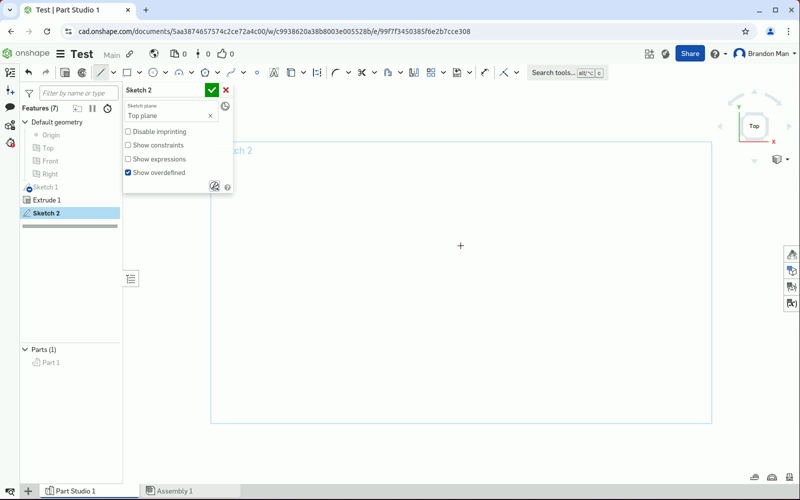
key_up(shift)
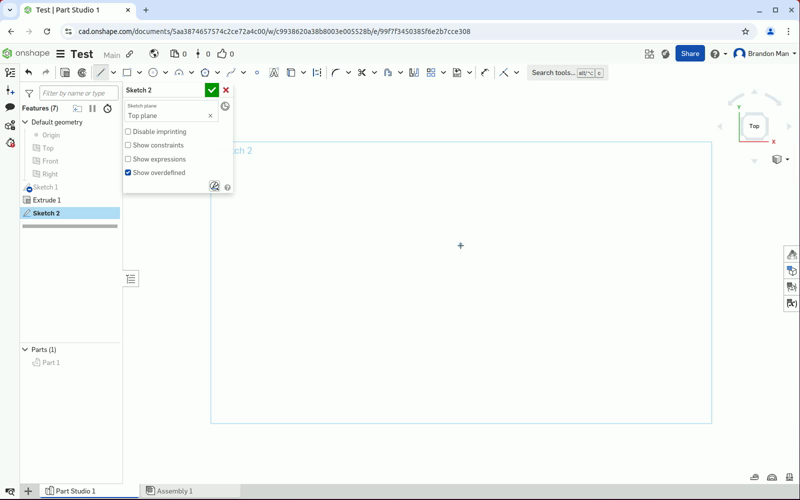
key_down(shift)
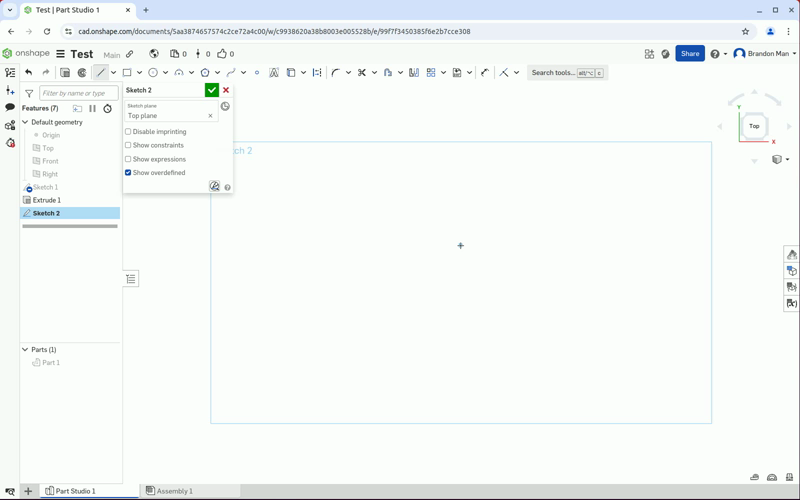
mouse_move(490, 245)
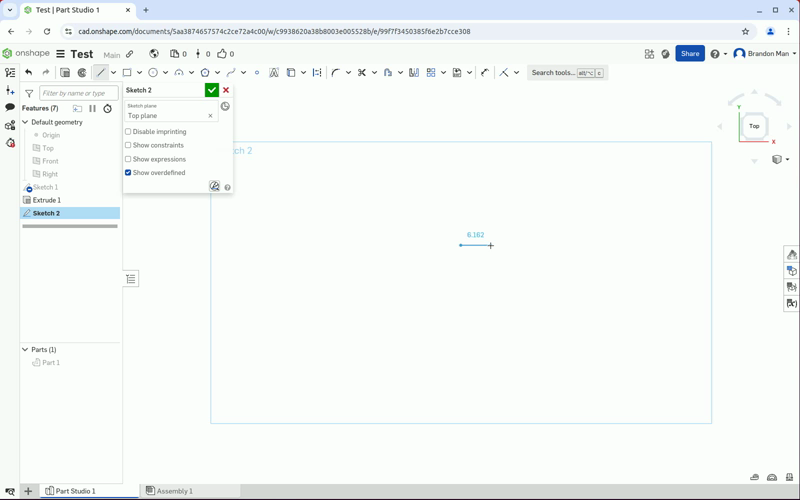
mouse_move(499, 245)
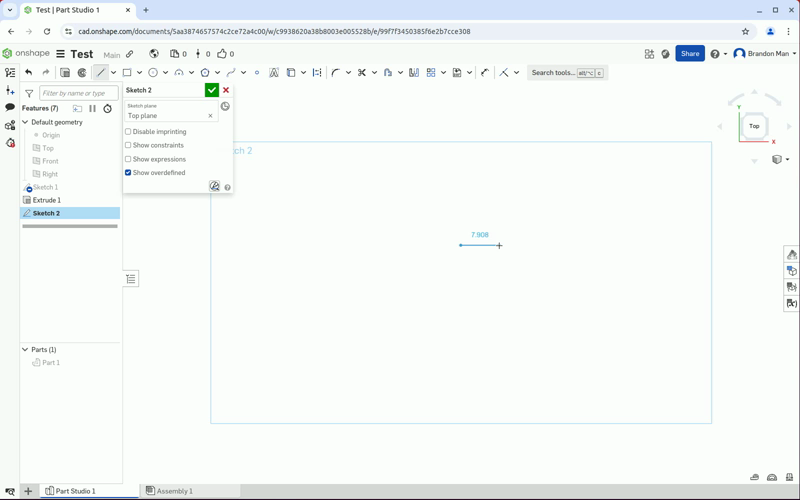
click(499, 245)
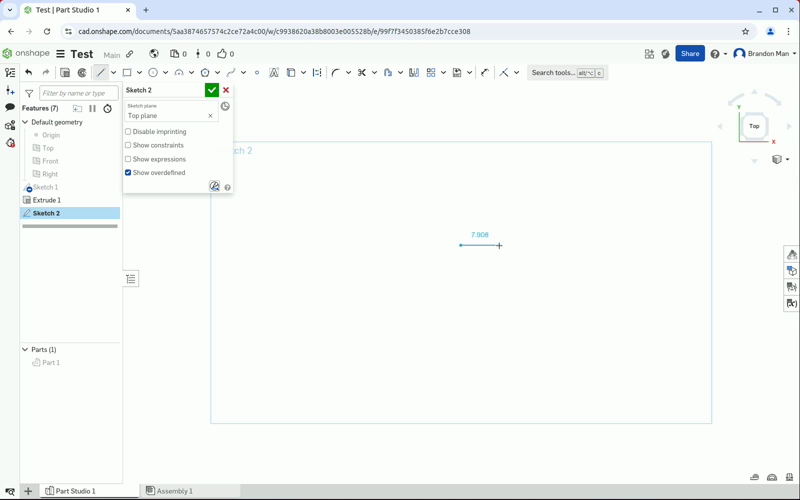
key_up(shift)
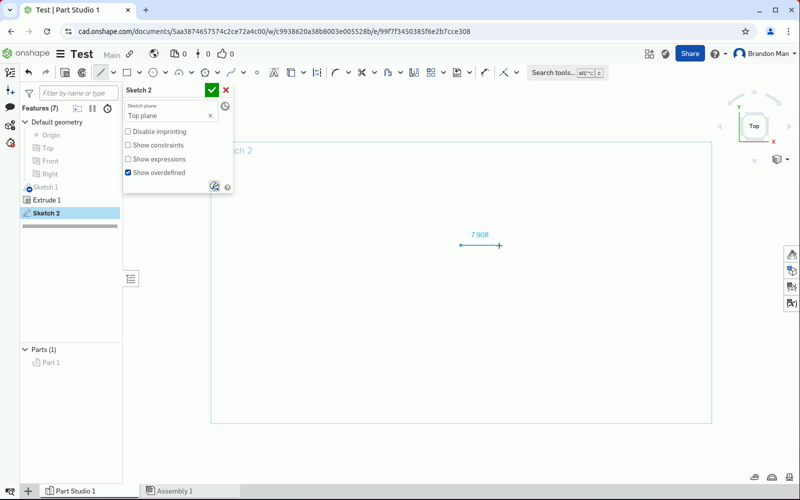
key_down(shift)
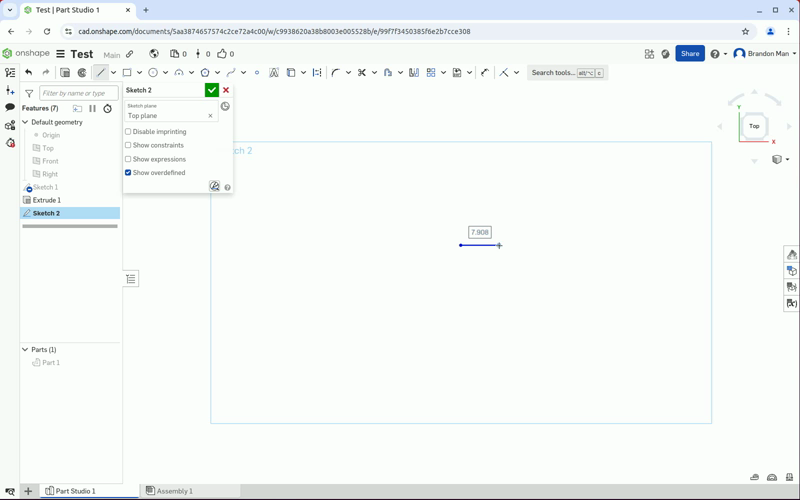
mouse_move(529, 245)
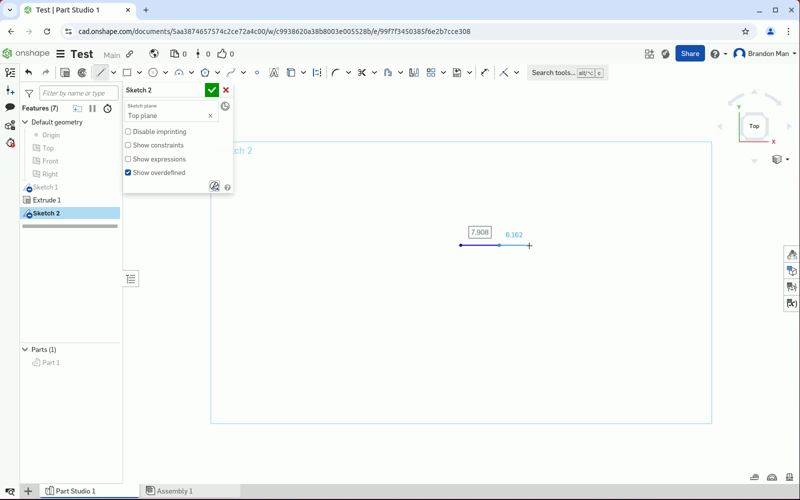
mouse_move(499, 207)
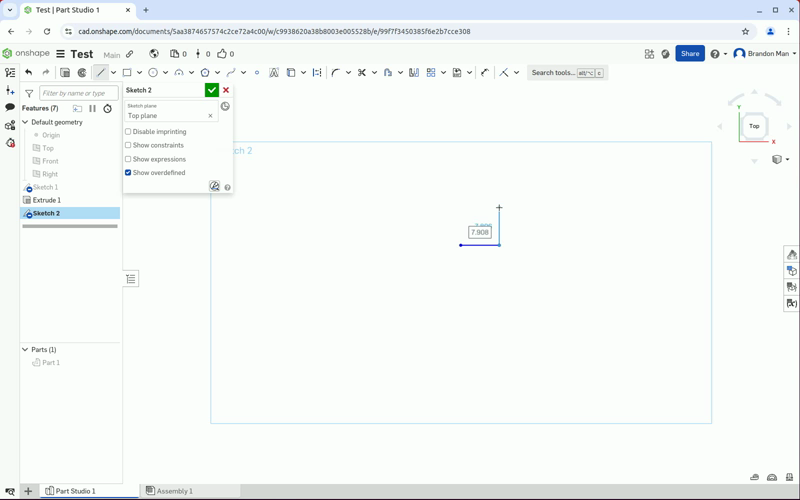
click(499, 207)
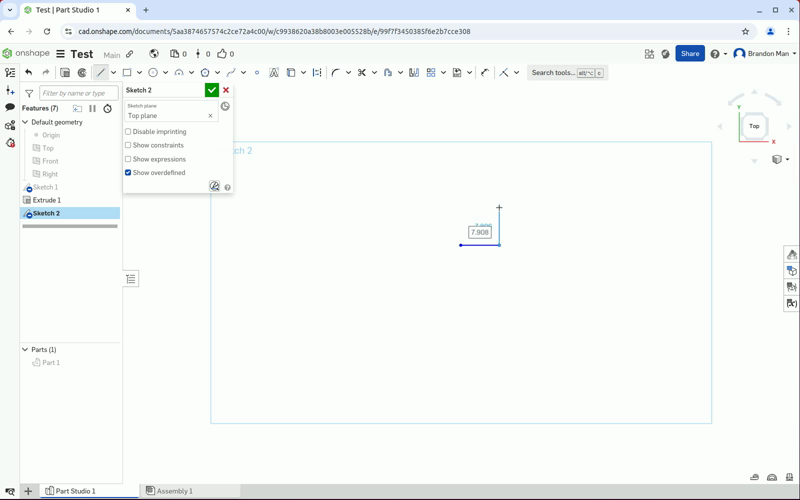
key_up(shift)
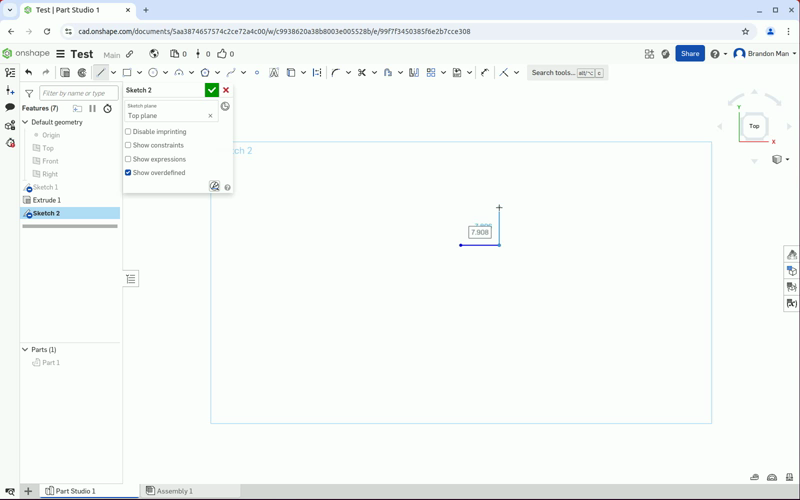
key_down(shift)
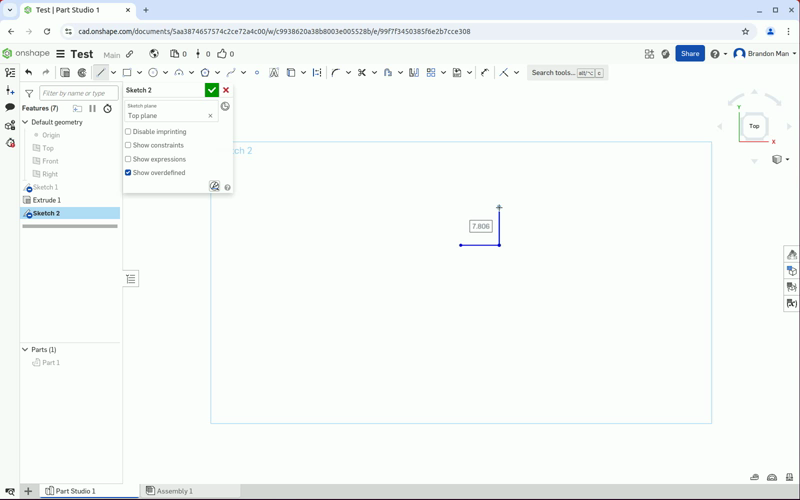
mouse_move(529, 207)
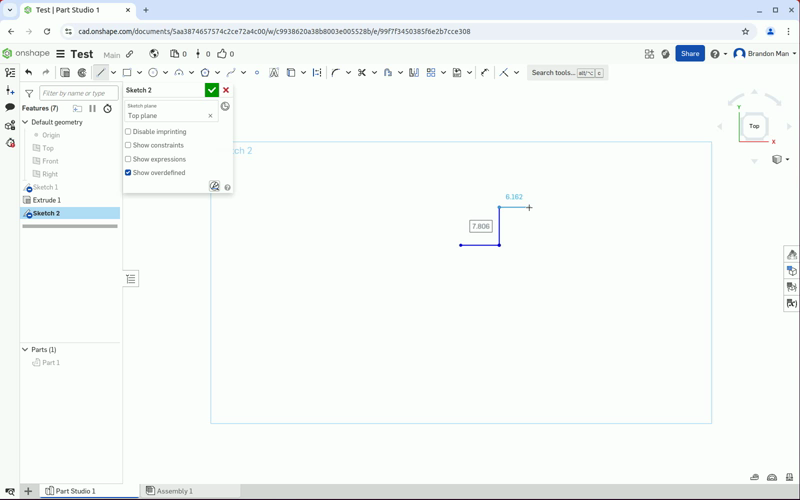
mouse_move(460, 207)
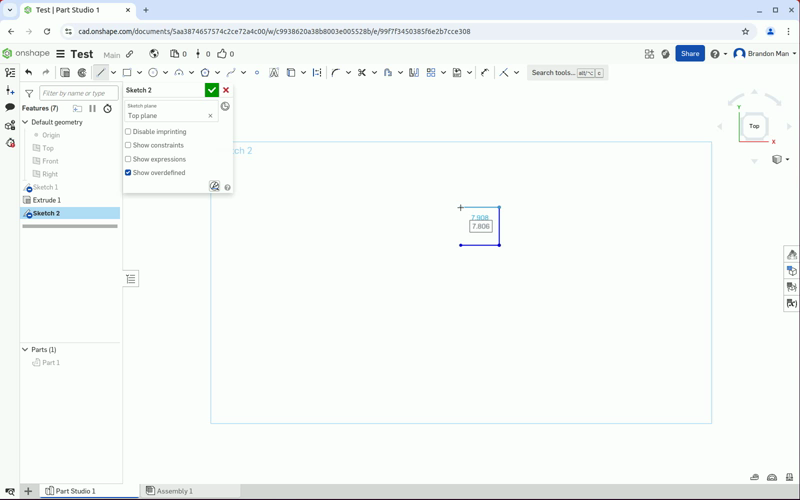
click(460, 207)
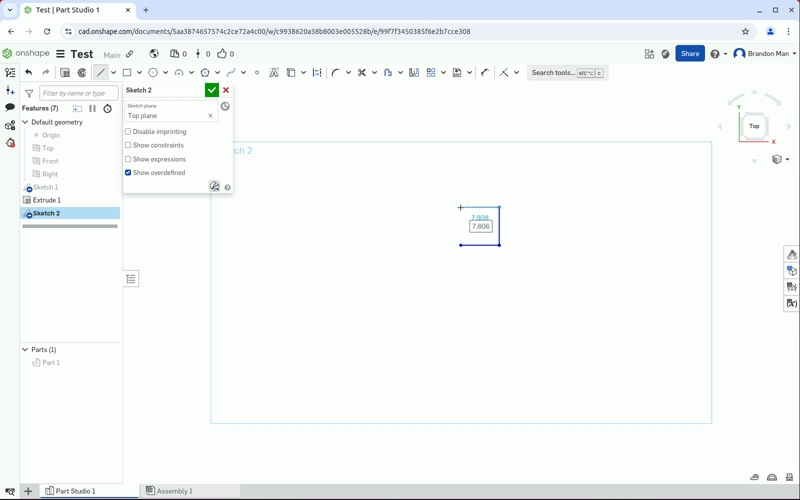
key_up(shift)
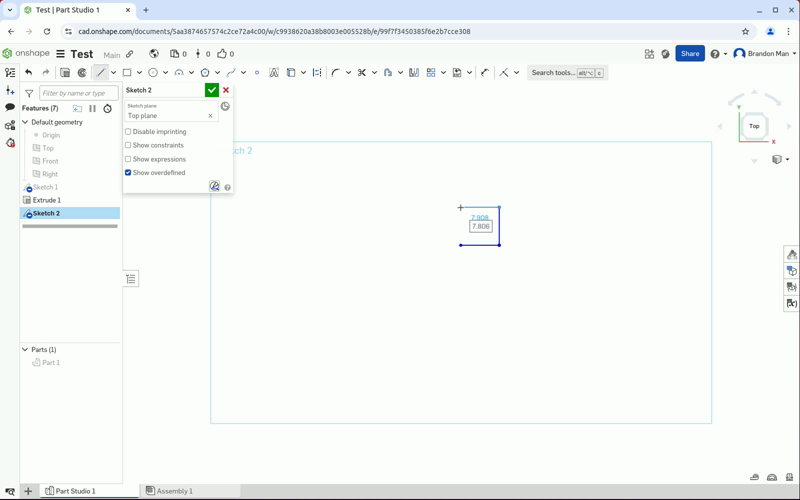
key_down(shift)
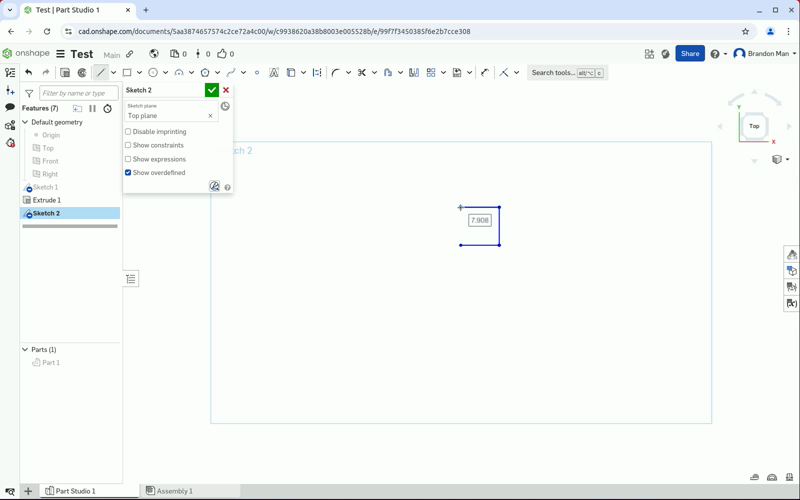
mouse_move(490, 207)
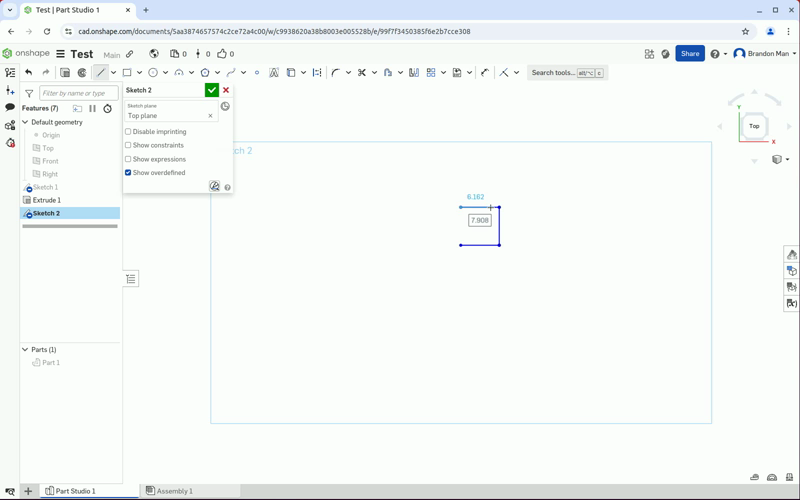
mouse_move(460, 226)
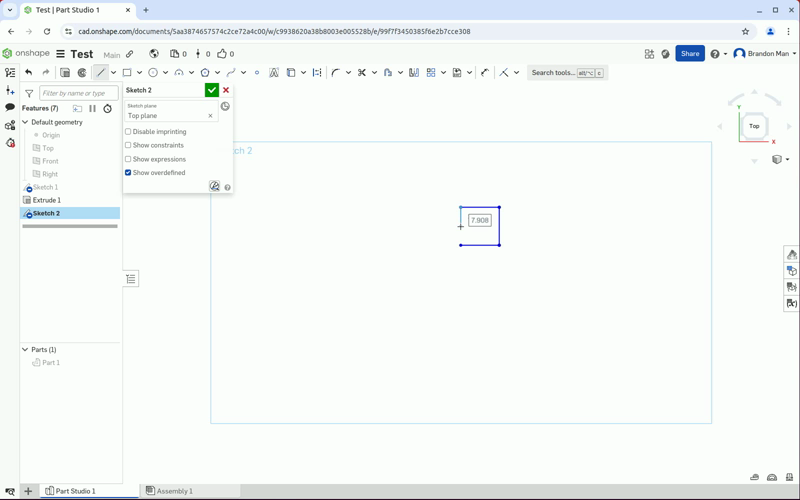
click(460, 226)
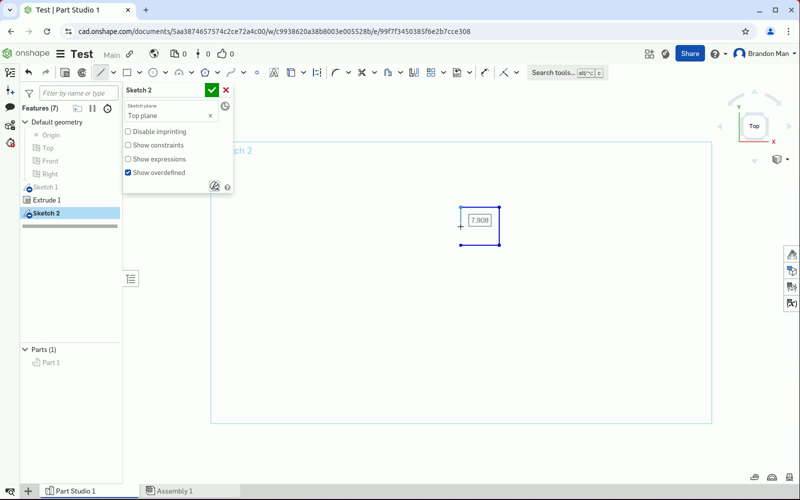
key_up(shift)
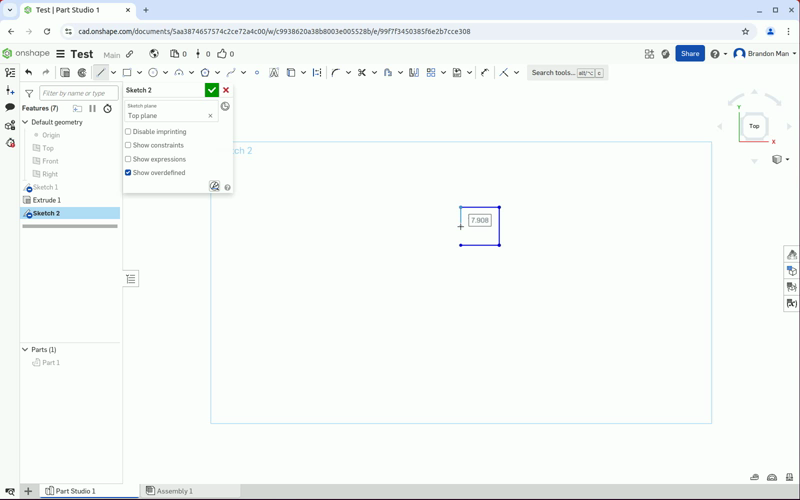
mouse_move(490, 226)
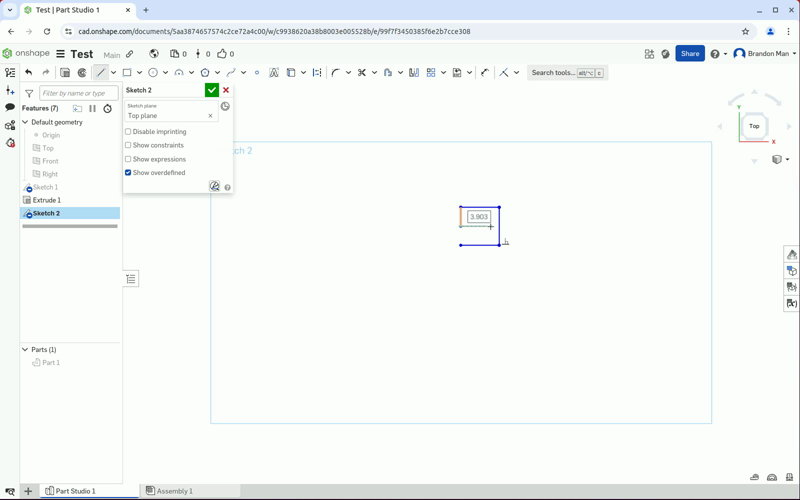
key_down(shift)
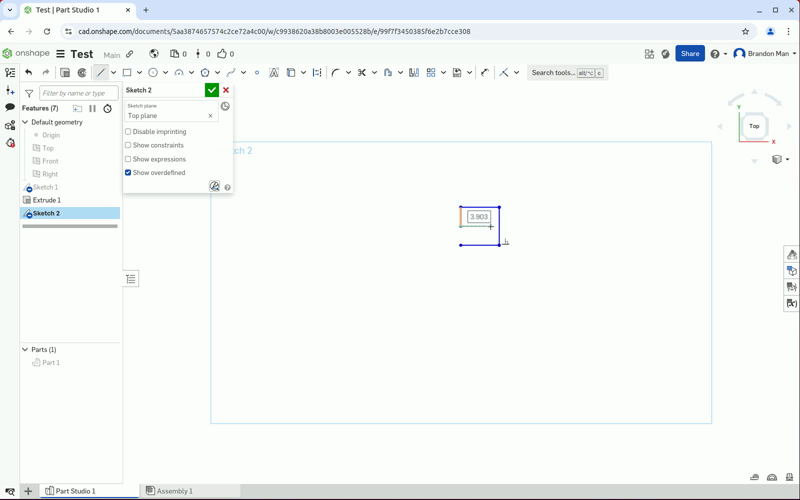
mouse_move(460, 245)
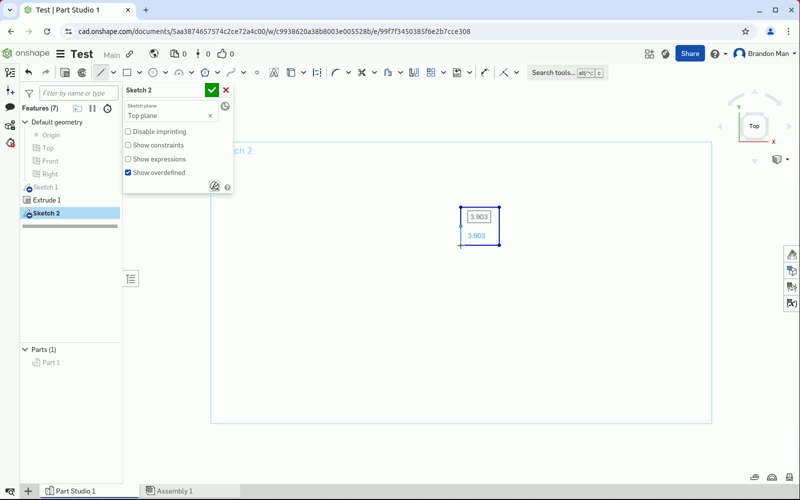
key_up(shift)
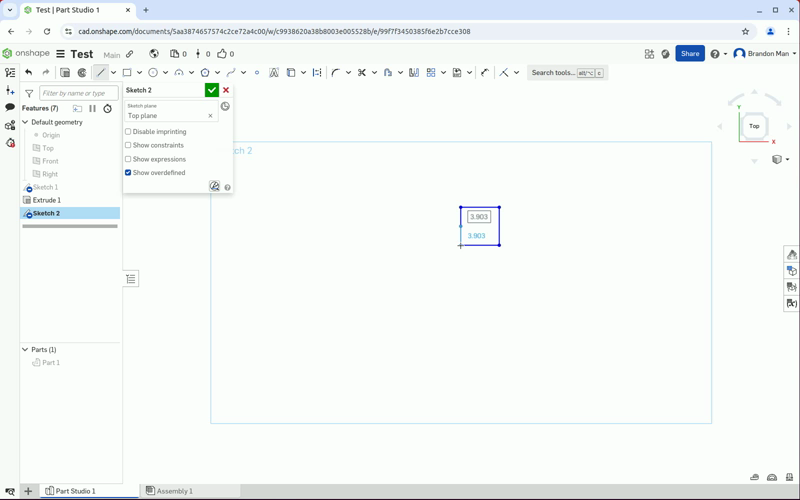
click(460, 245)
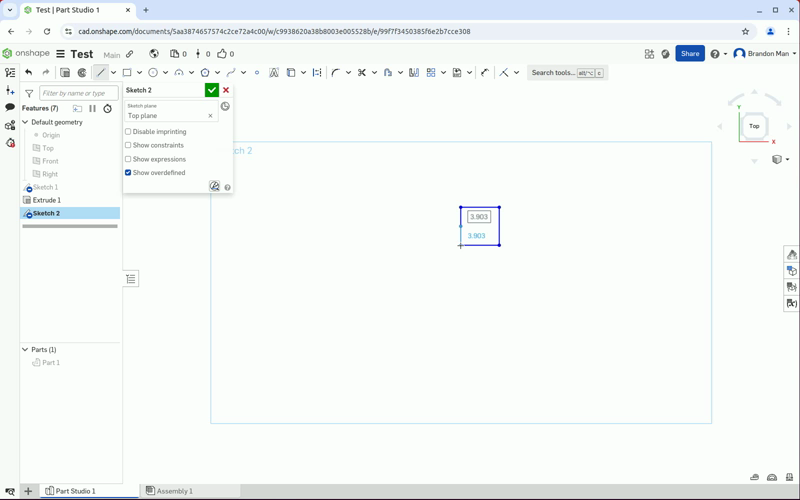
key(esc)
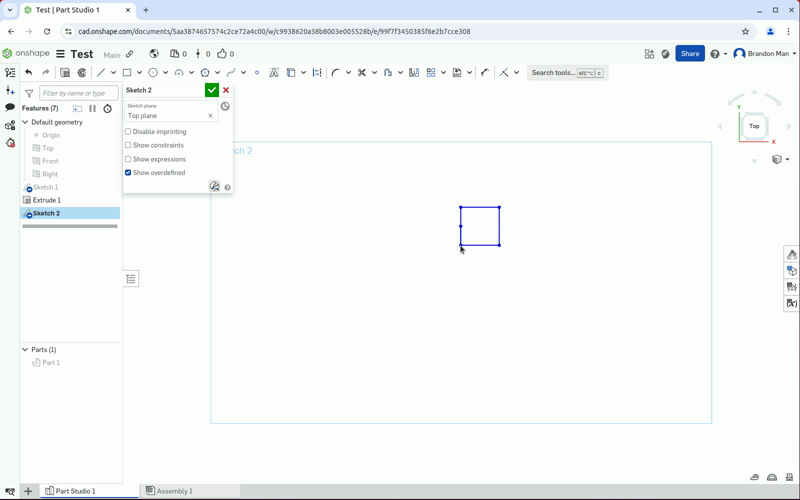
mouse_move(487, 217)
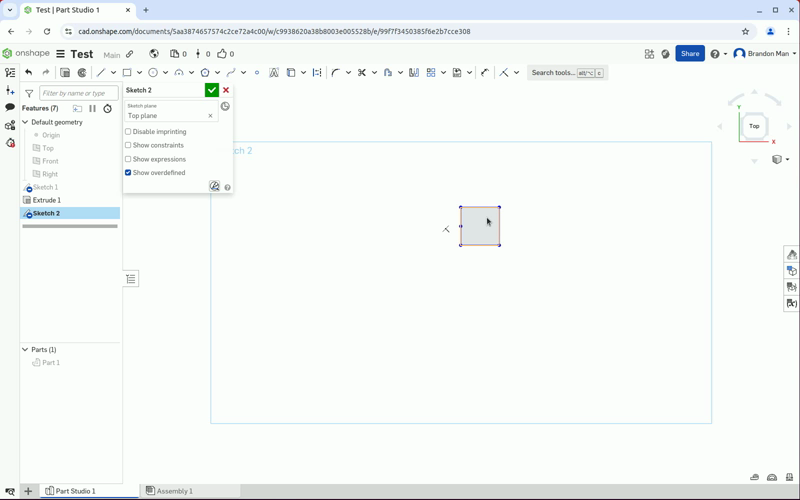
scroll(6)
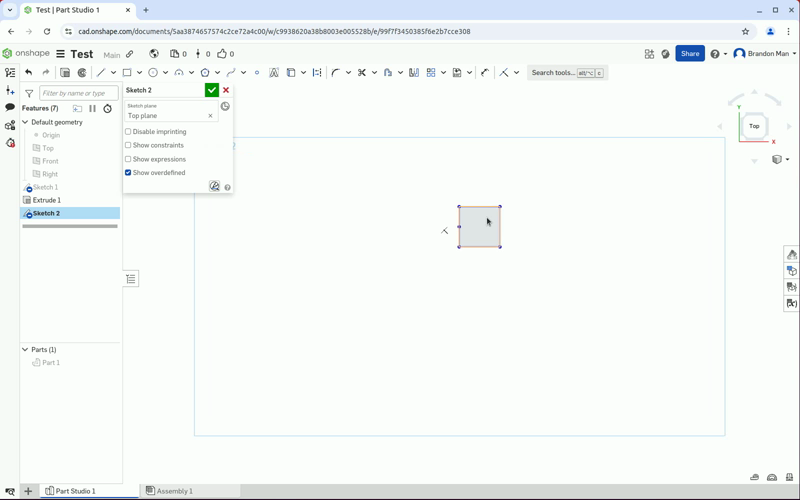
scroll(6)
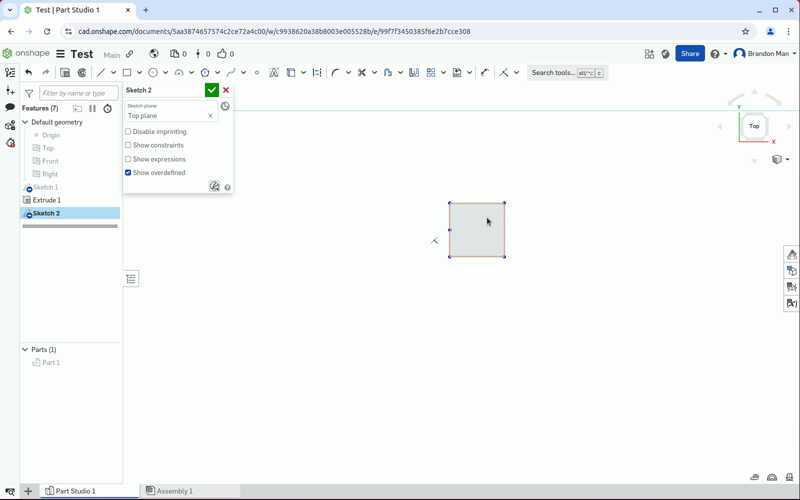
scroll(6)
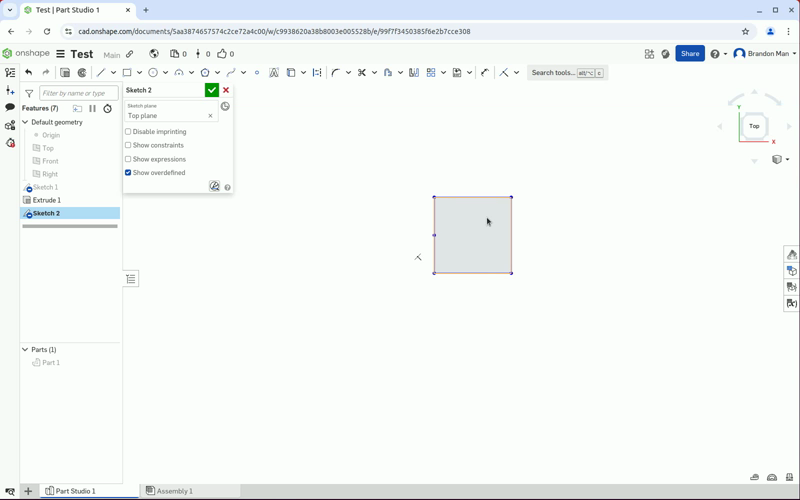
scroll(6)
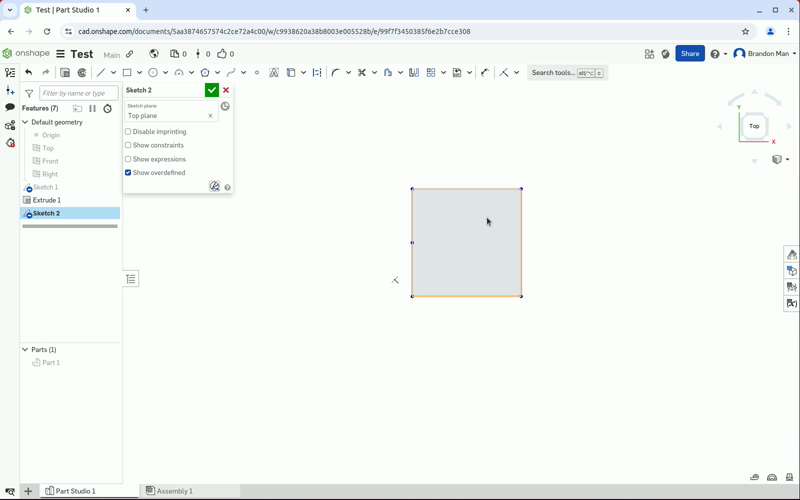
scroll(6)
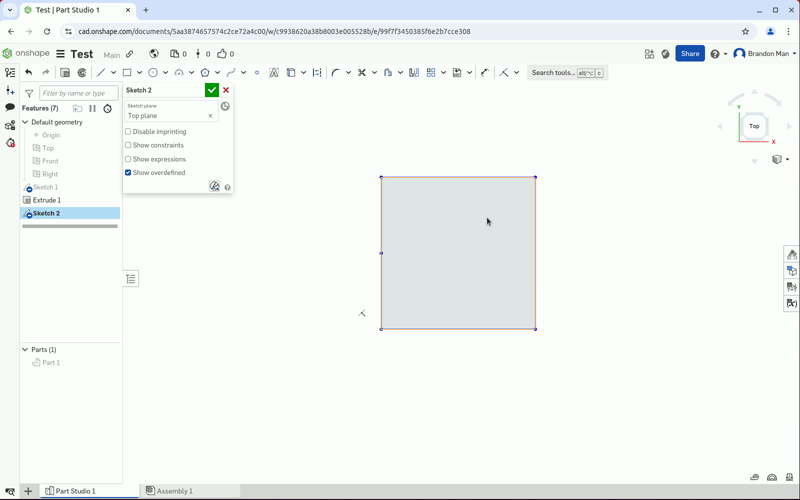
scroll(6)
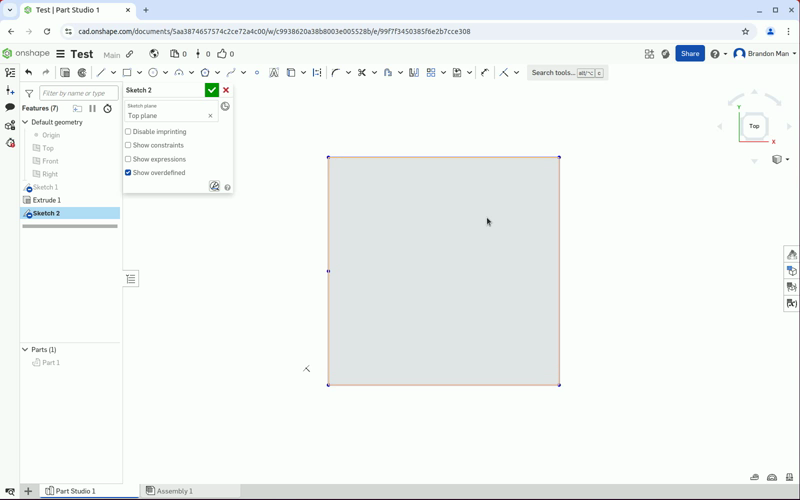
scroll(6)
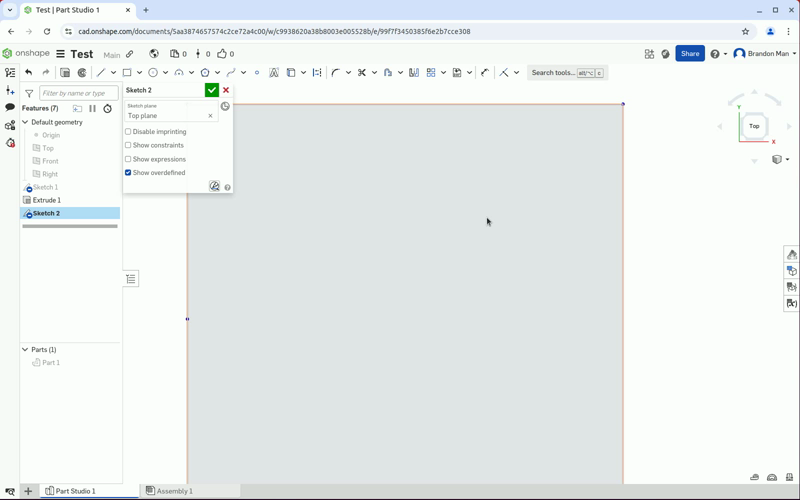
click(487, 217)
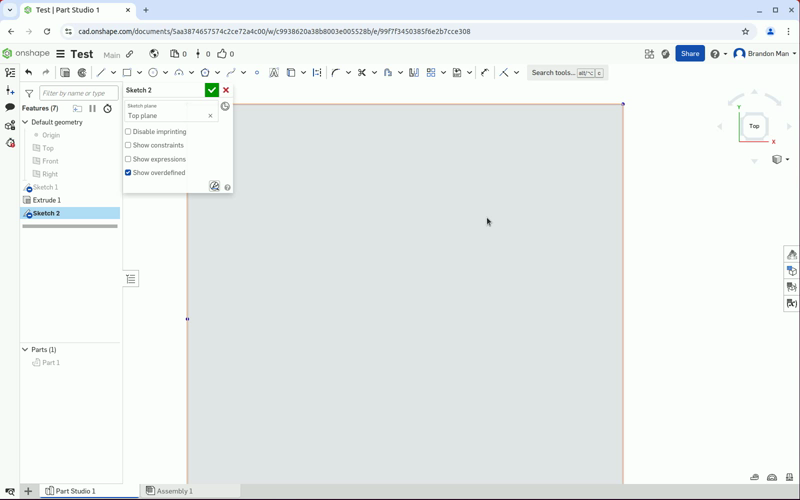
scroll(-6)
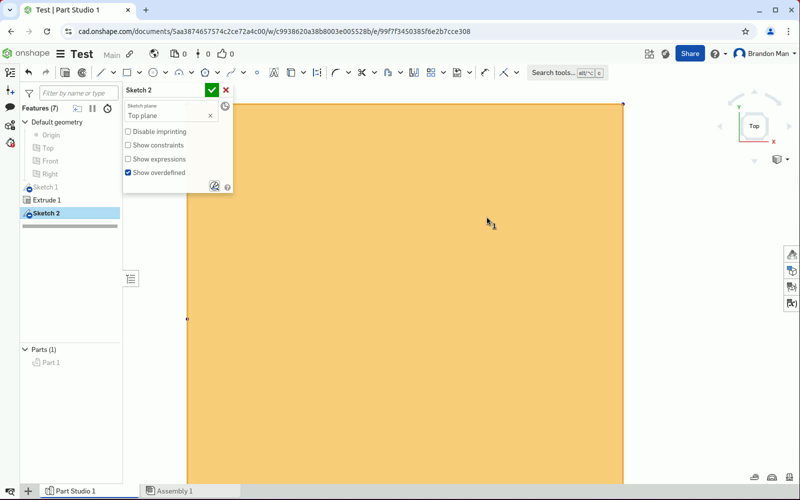
scroll(-6)
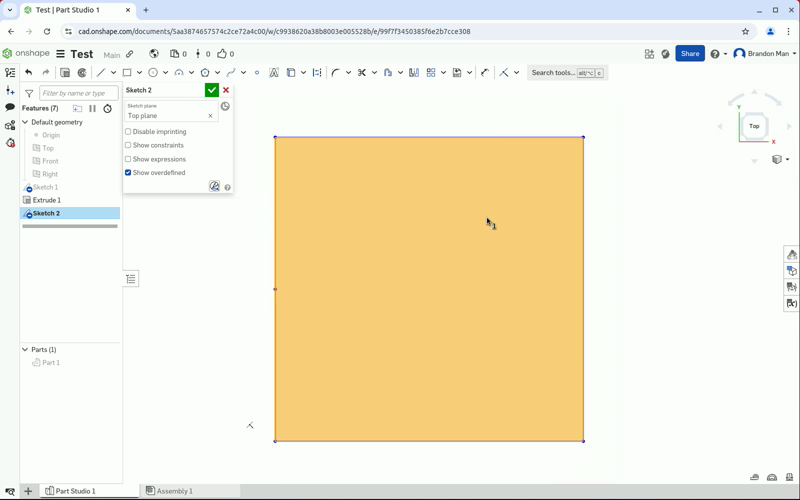
scroll(-6)
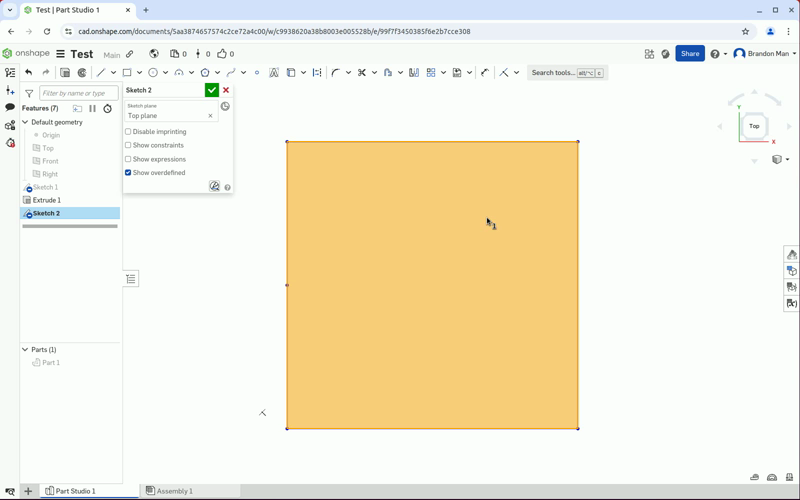
scroll(-6)
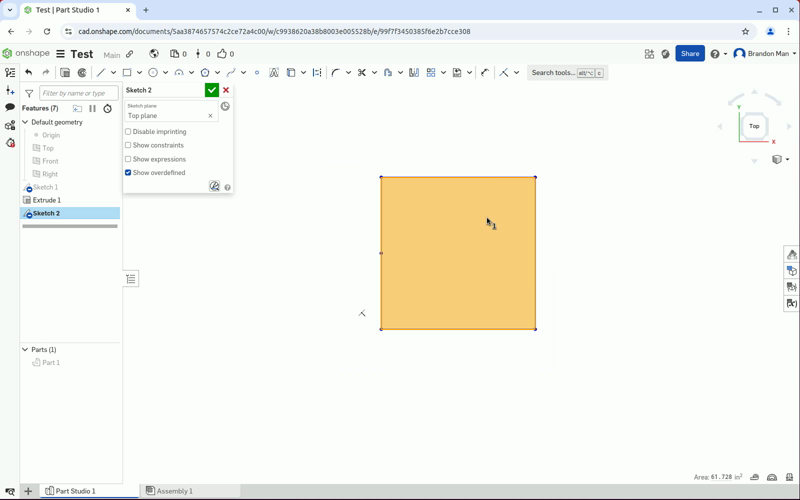
scroll(-6)
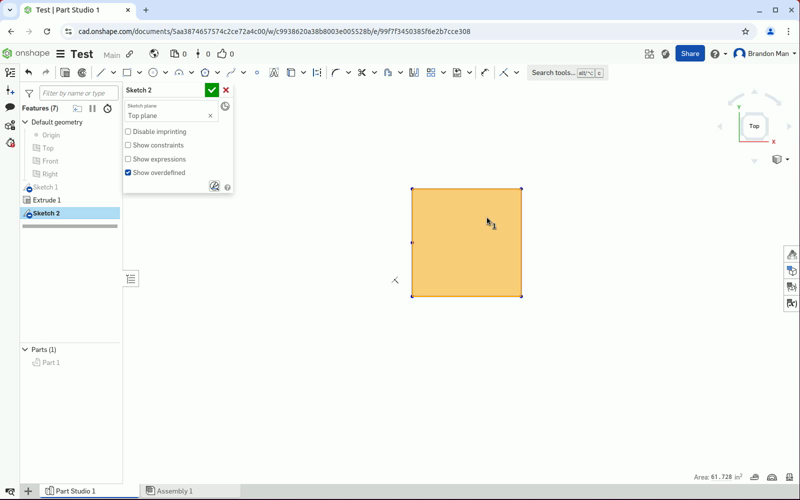
scroll(-6)
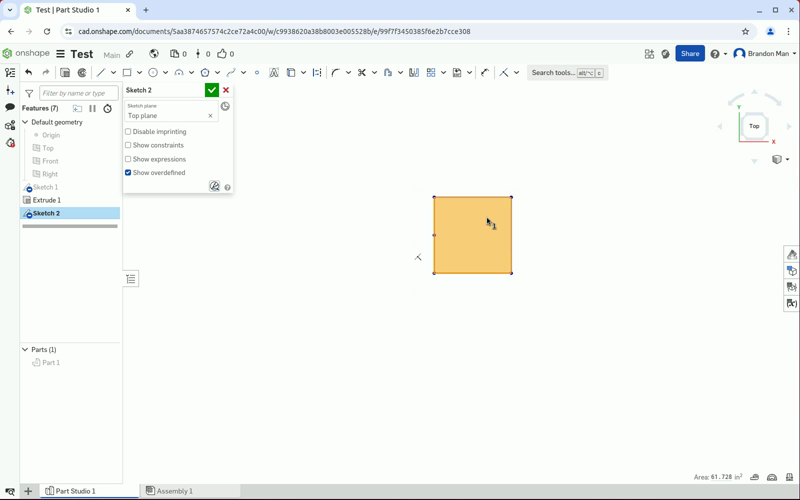
scroll(-6)
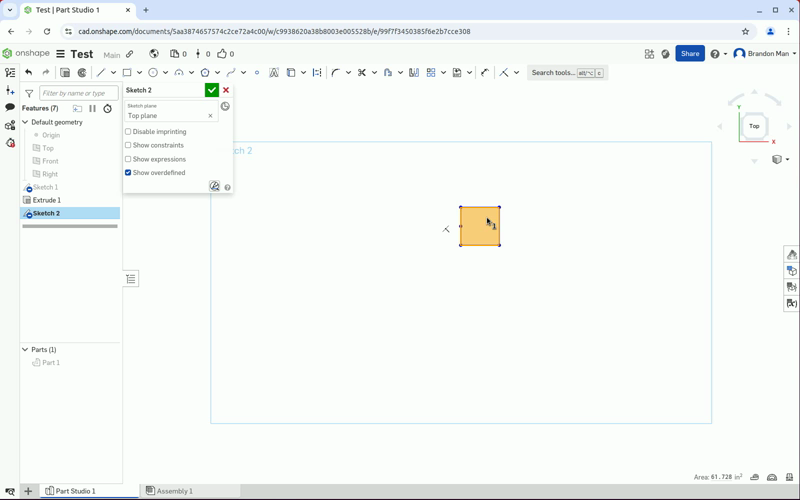
mouse_move(73, 352)
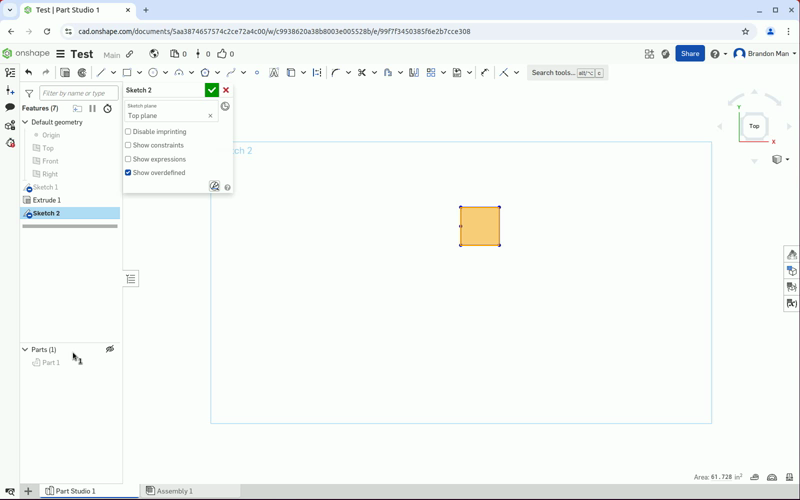
key(shift+y)
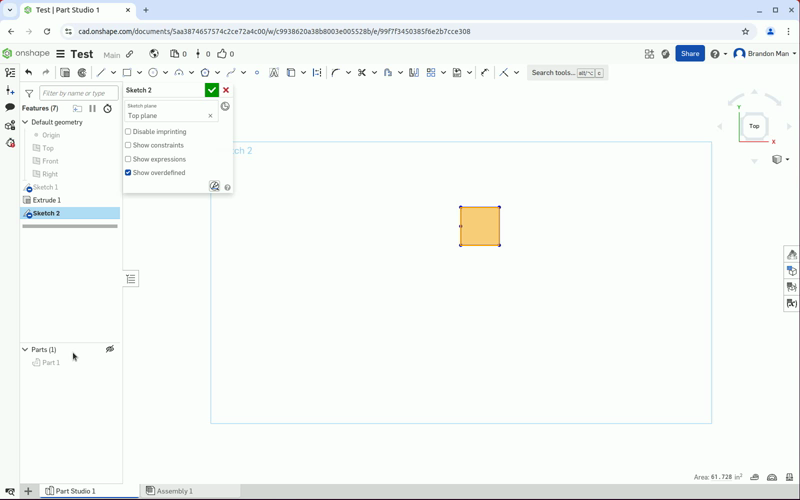
key(shift+e)
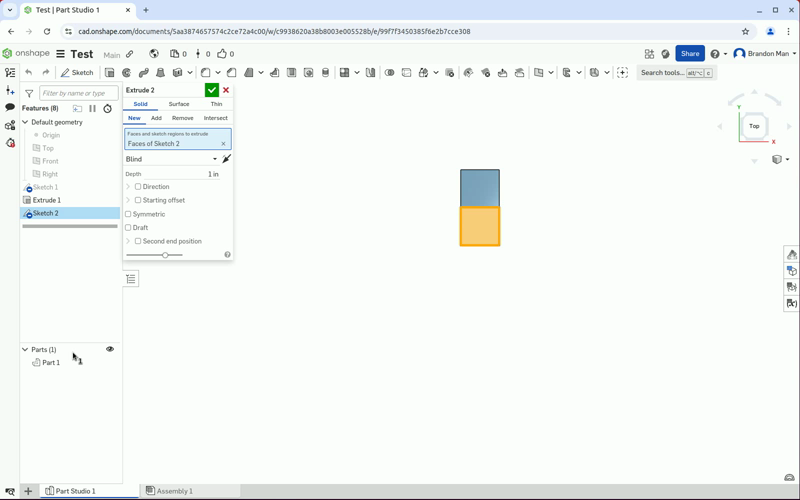
mouse_move(143, 106)
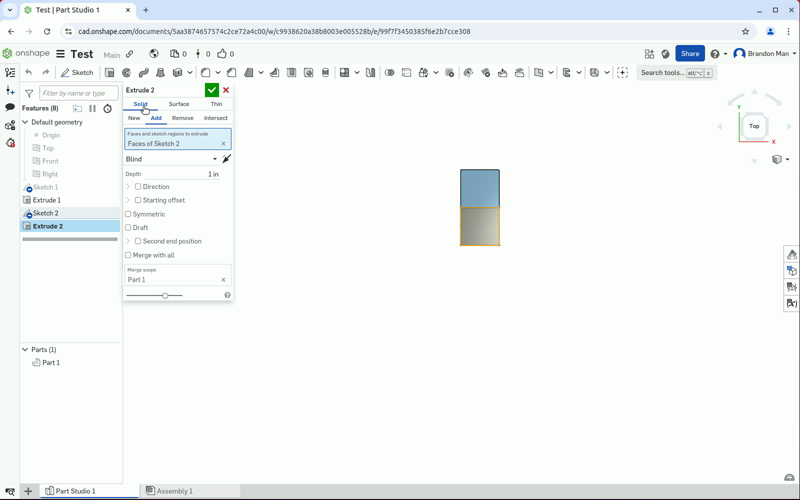
click(143, 106)
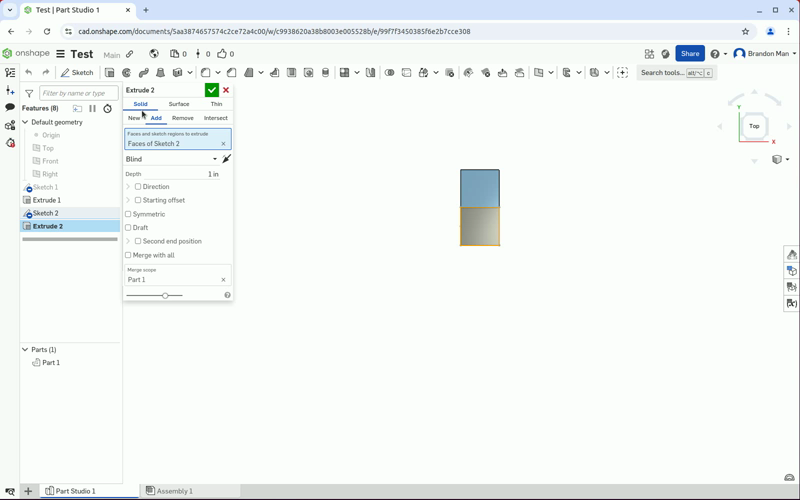
mouse_move(137, 120)
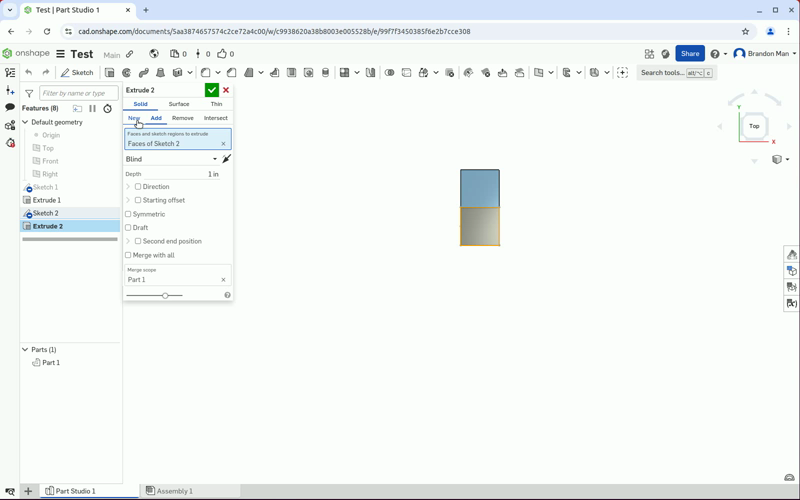
click(137, 120)
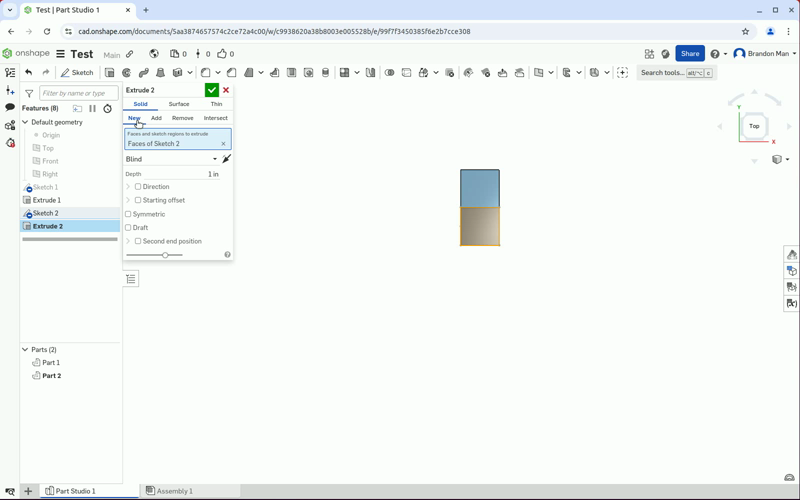
key(tab, 4)
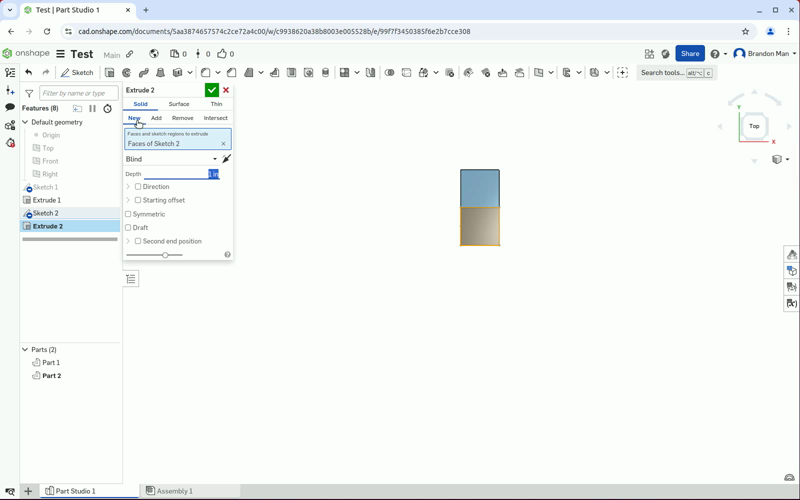
text(9.628)
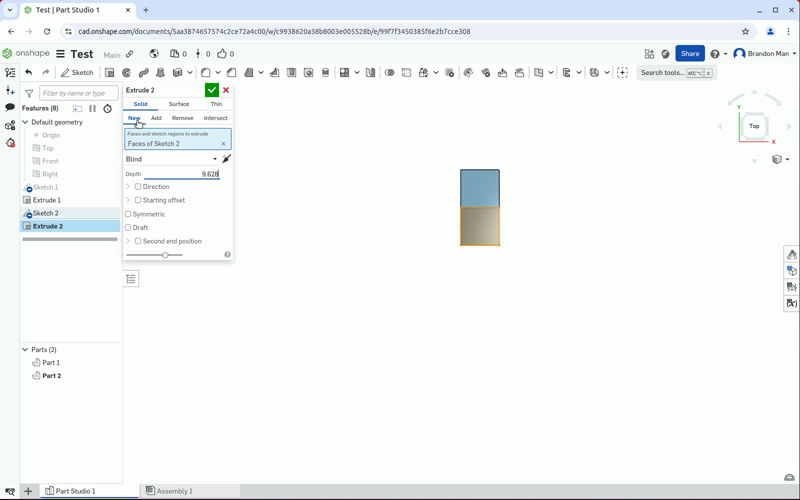
key(enter)
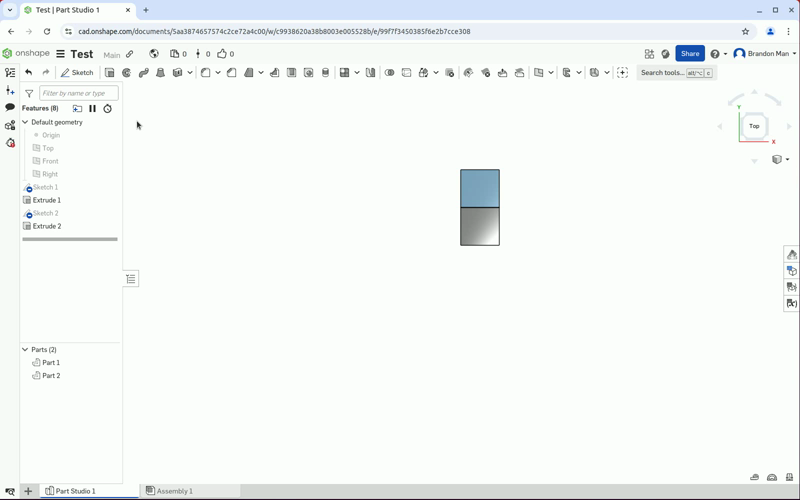
key(shift+h)
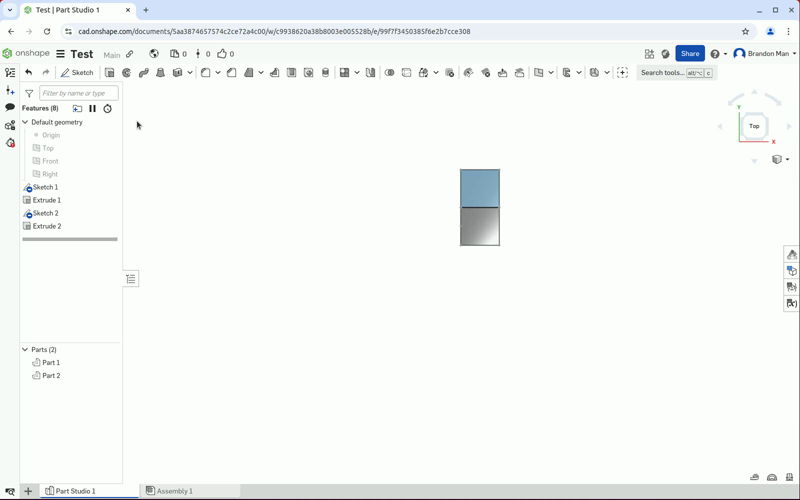
key(shift+h)
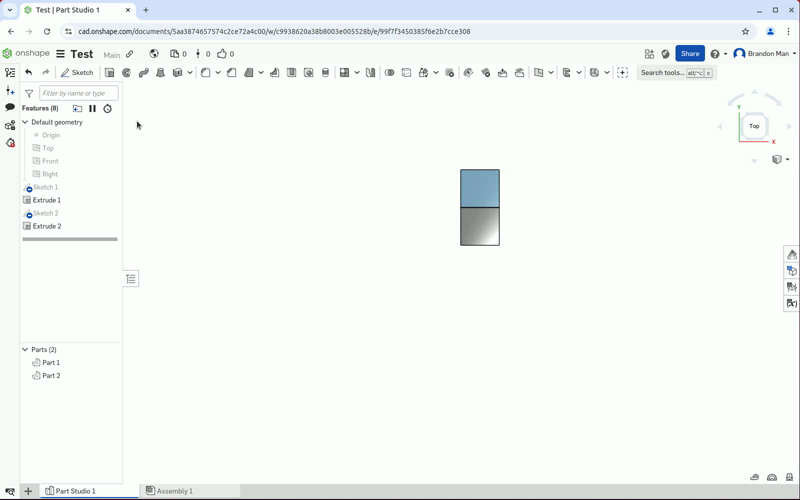
mouse_move(73, 189)
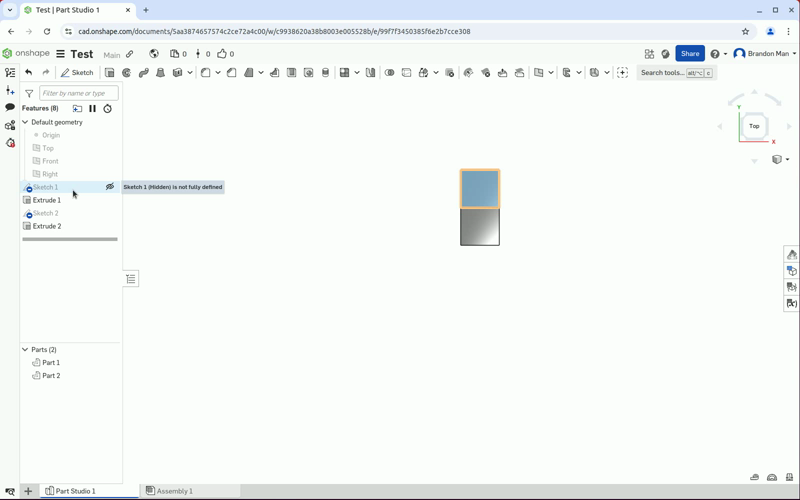
click(73, 189)
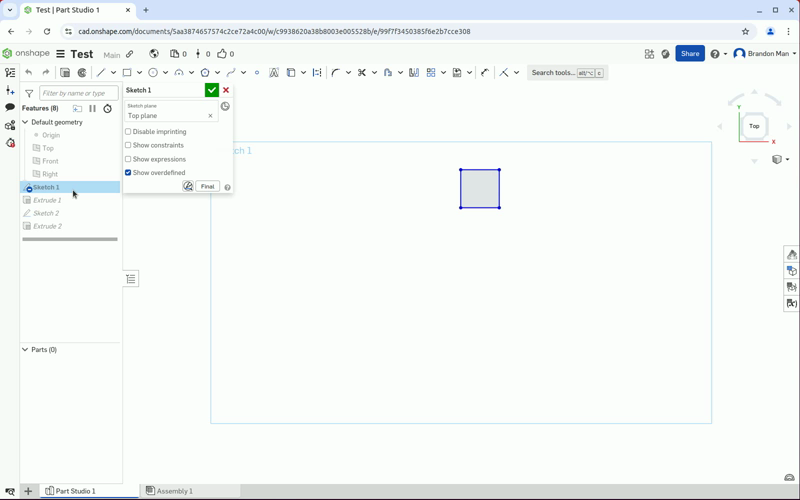
mouse_move(229, 92)
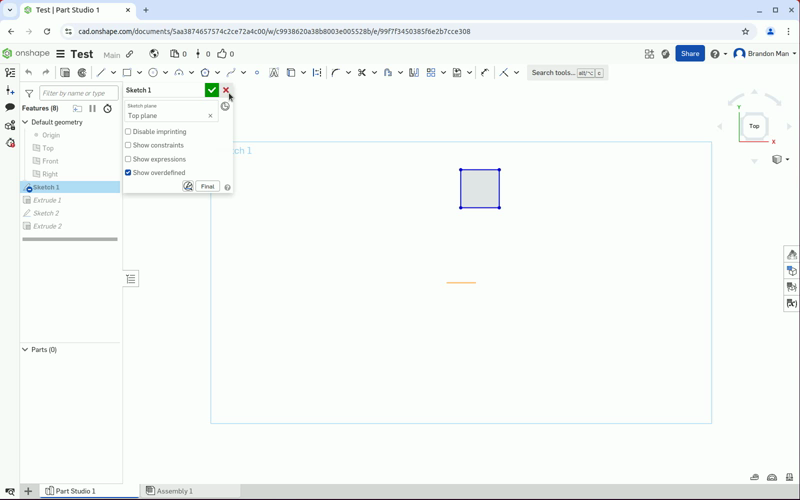
click(229, 92)
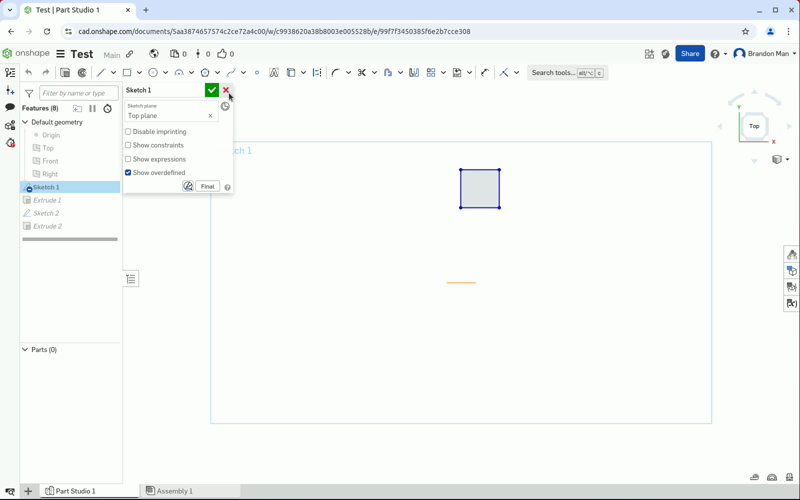
key(shift+s)
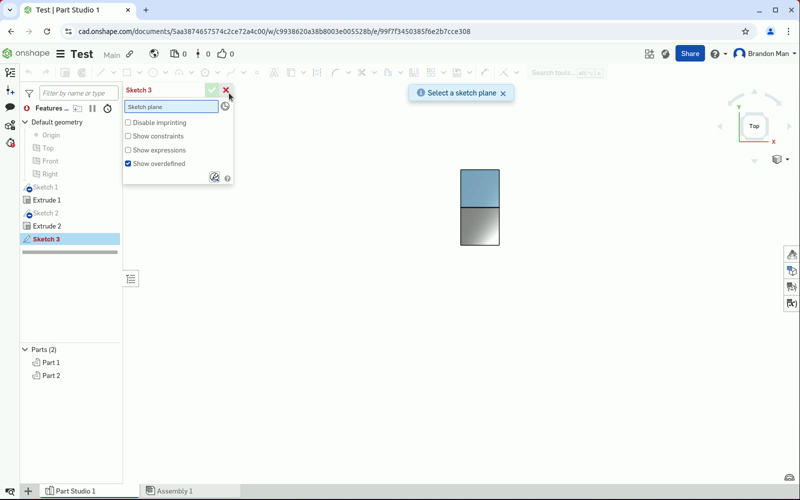
mouse_move(73, 150)
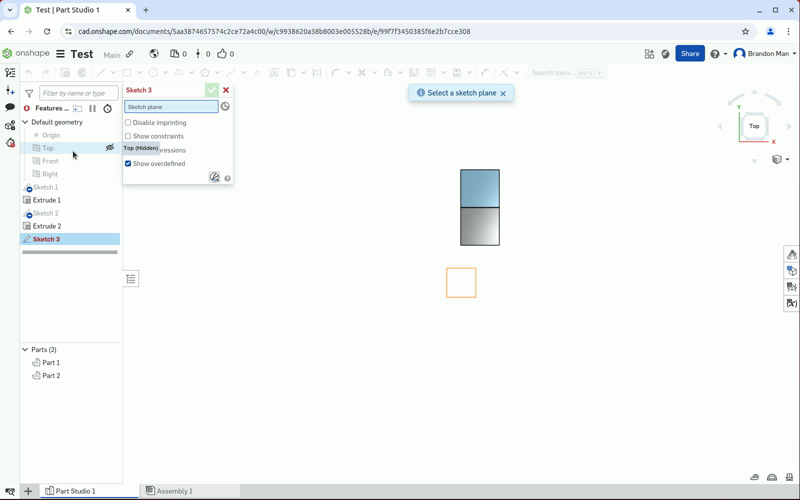
click(73, 150)
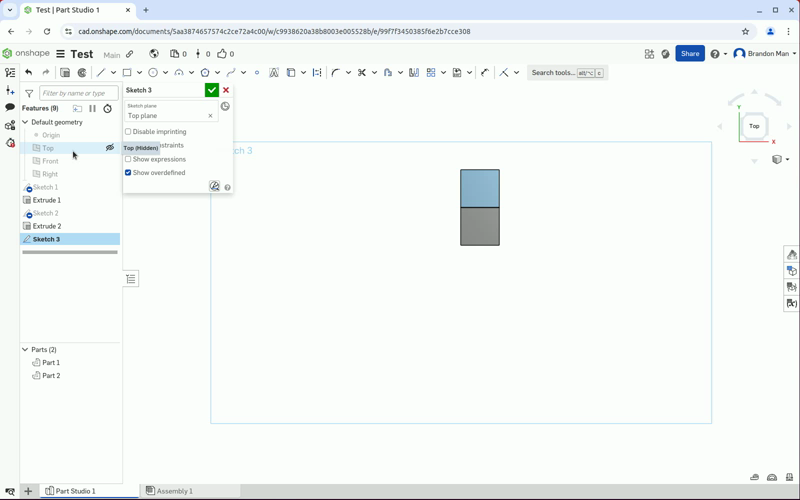
mouse_move(73, 352)
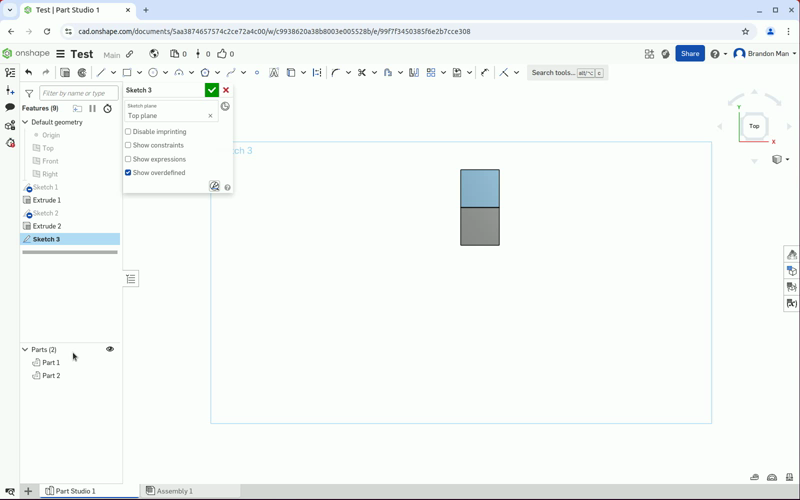
key(y)
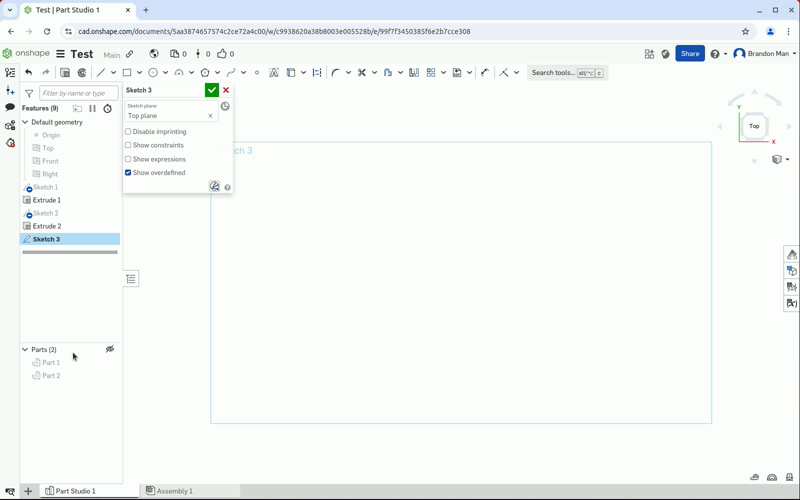
key(l)
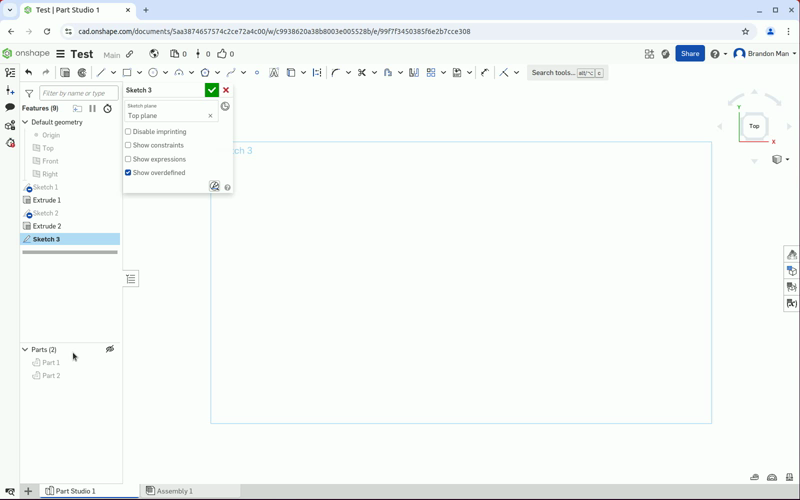
key_down(shift)
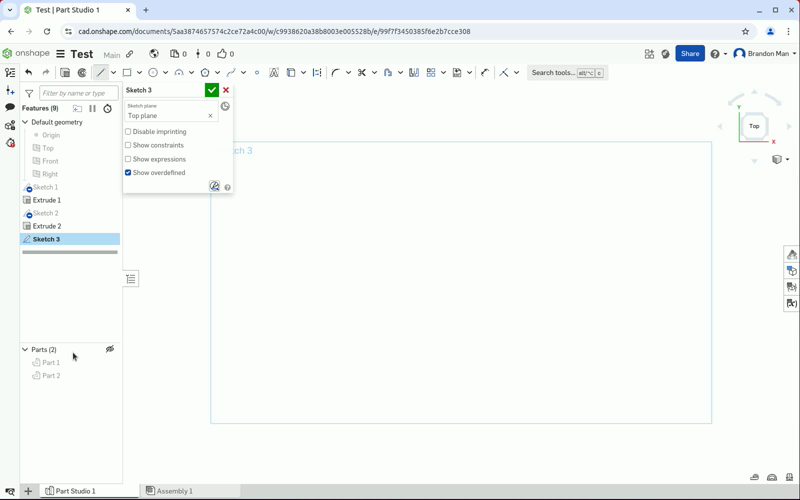
mouse_move(460, 282)
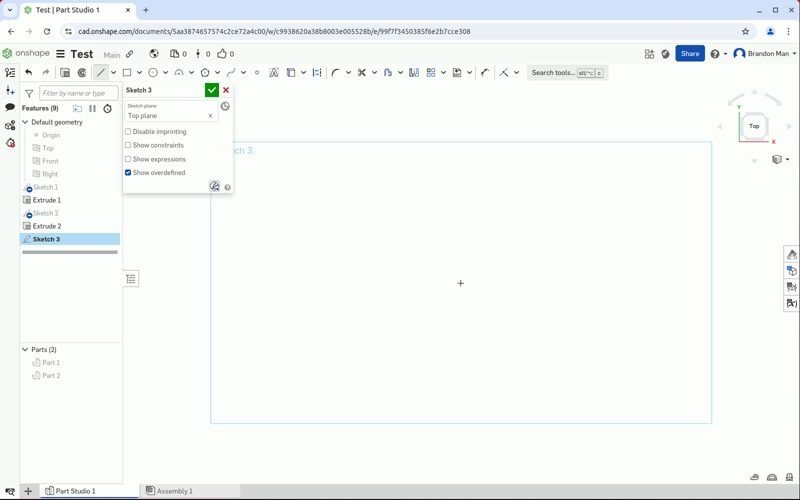
click(460, 282)
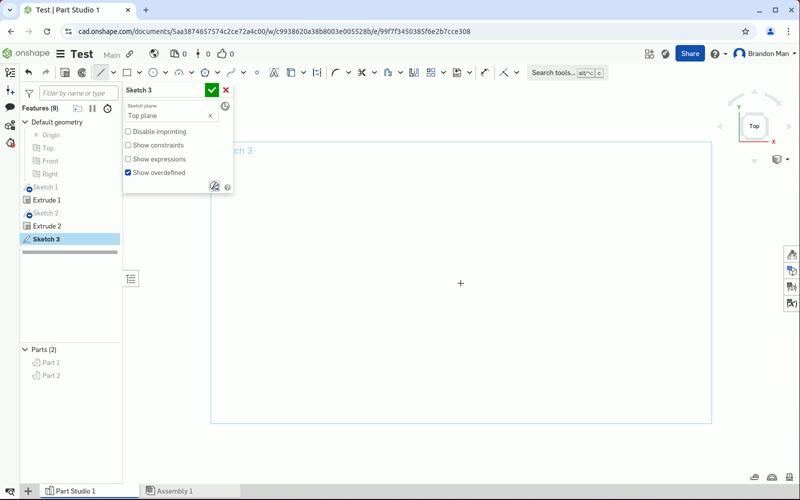
key_up(shift)
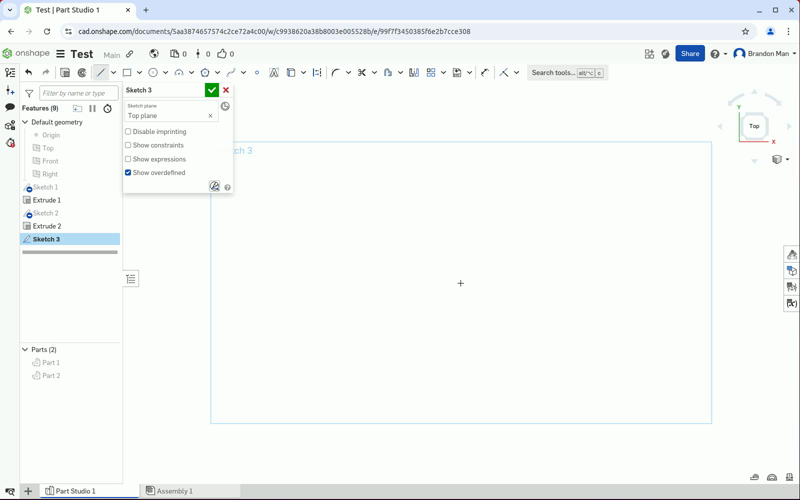
key_down(shift)
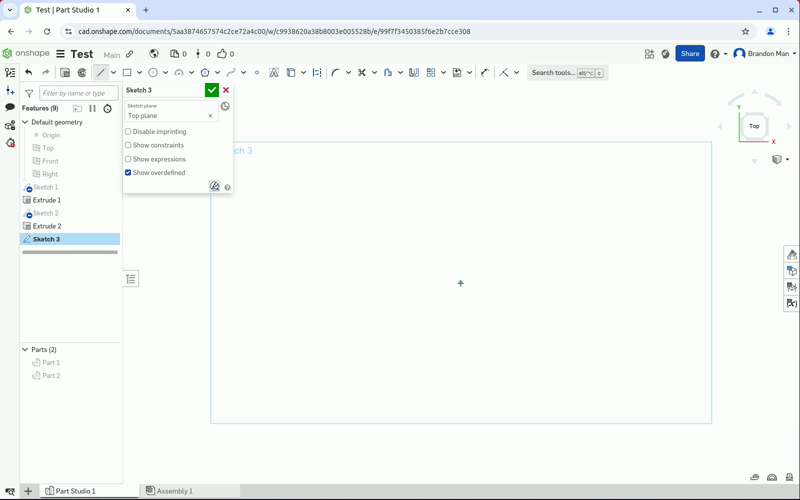
mouse_move(490, 282)
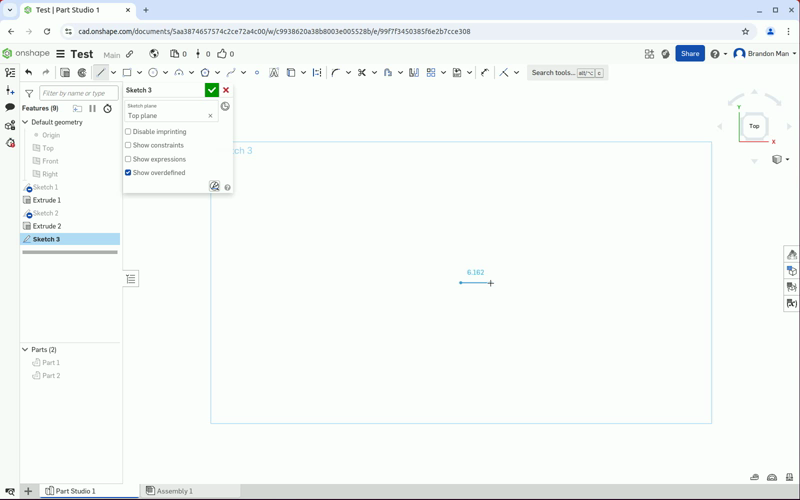
mouse_move(499, 282)
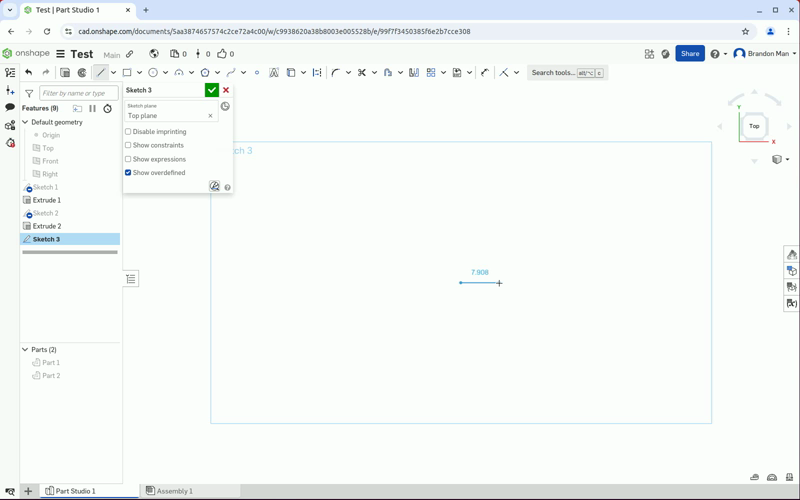
click(499, 282)
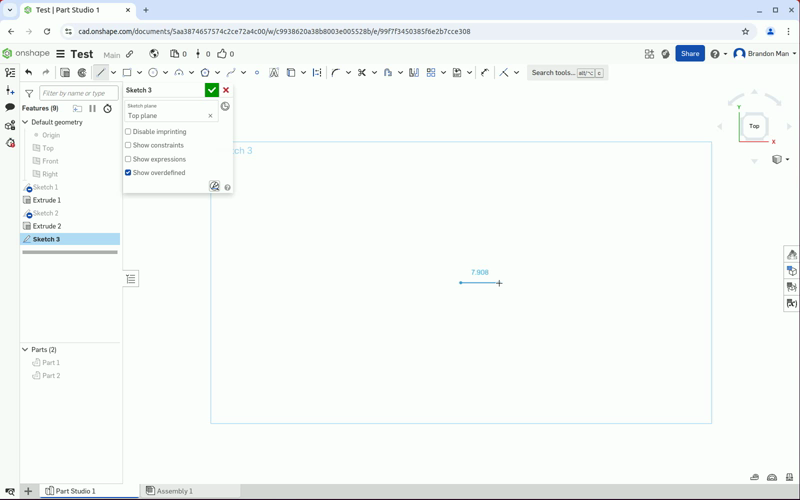
key_up(shift)
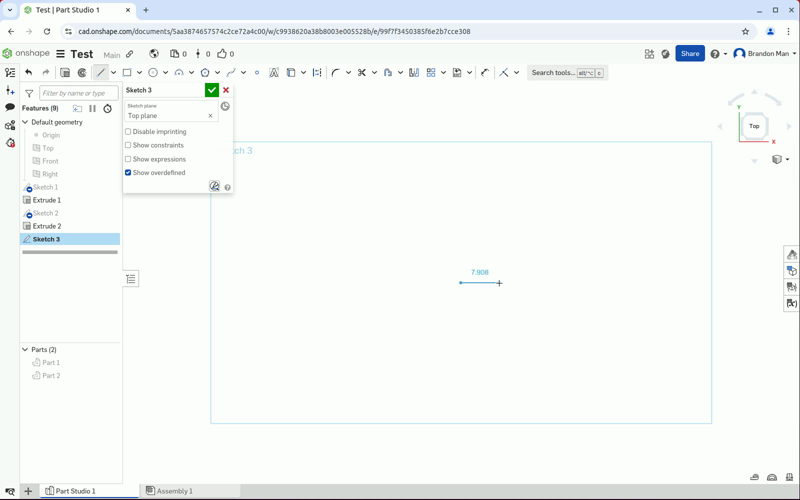
key_down(shift)
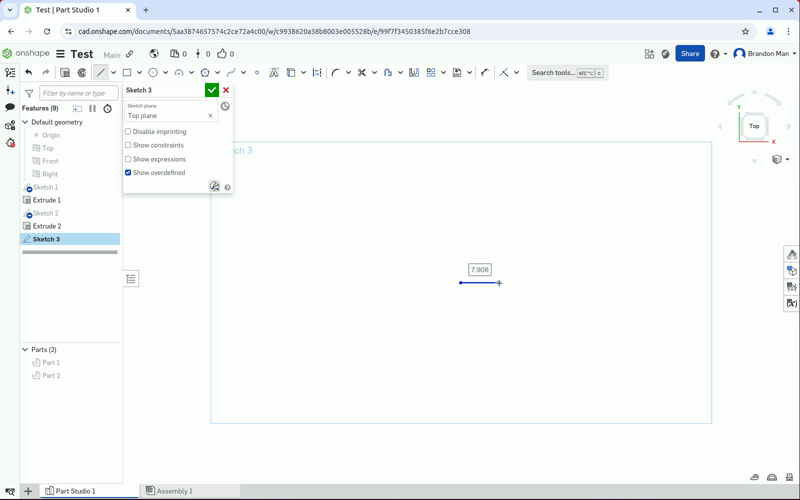
mouse_move(529, 282)
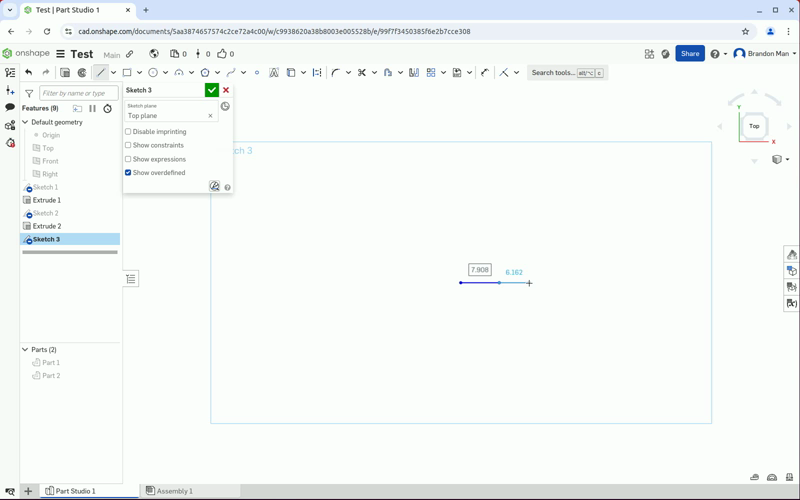
mouse_move(499, 244)
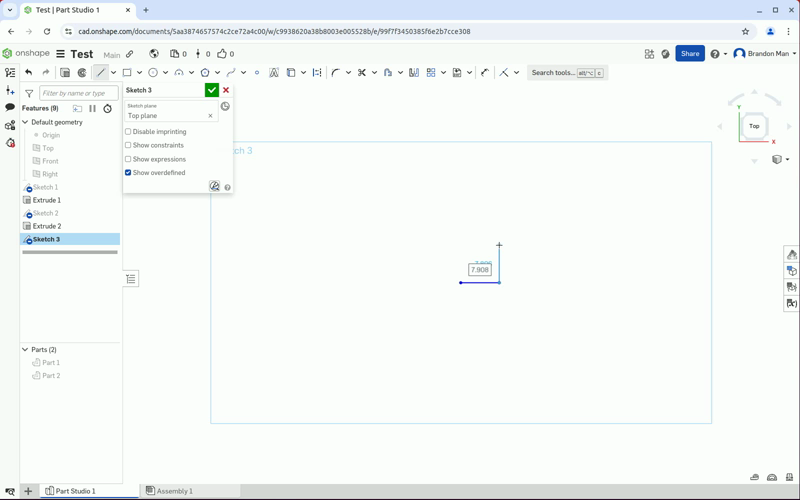
click(499, 244)
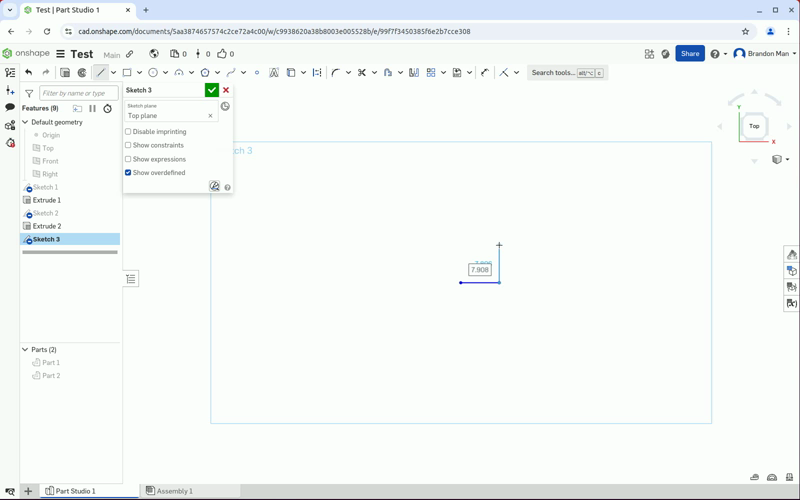
key_up(shift)
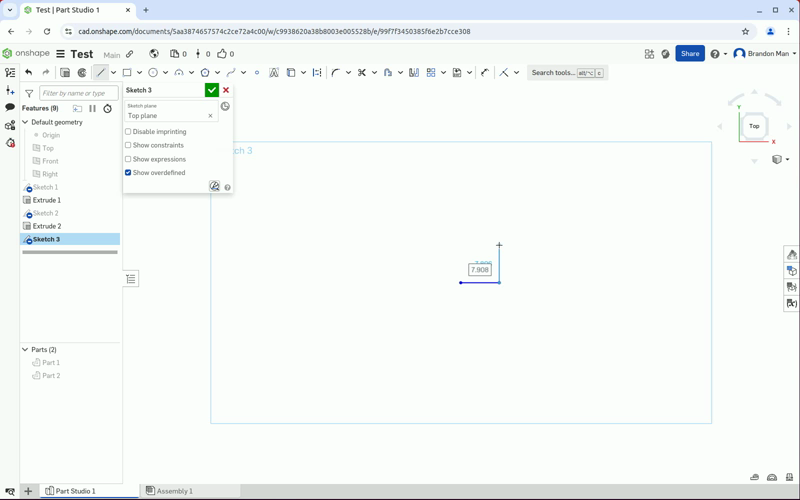
key_down(shift)
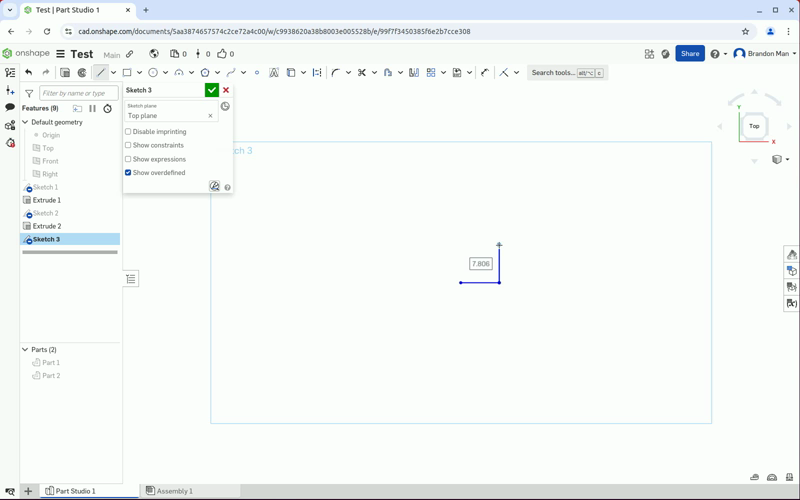
mouse_move(529, 244)
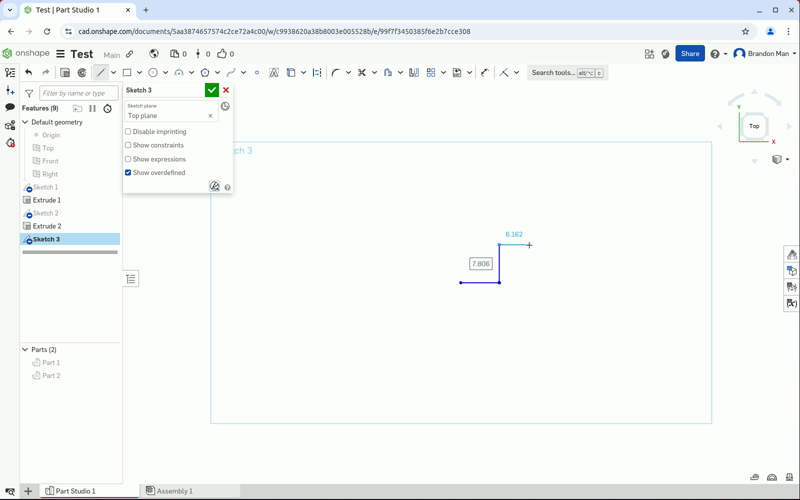
mouse_move(460, 244)
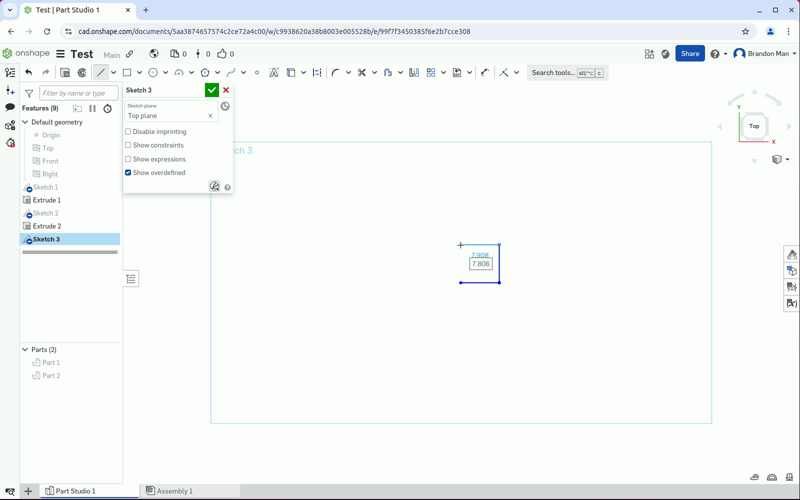
click(460, 244)
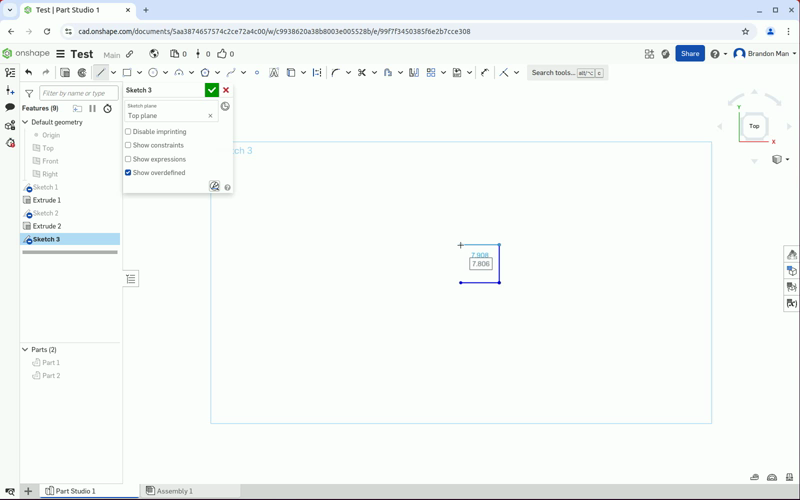
key_up(shift)
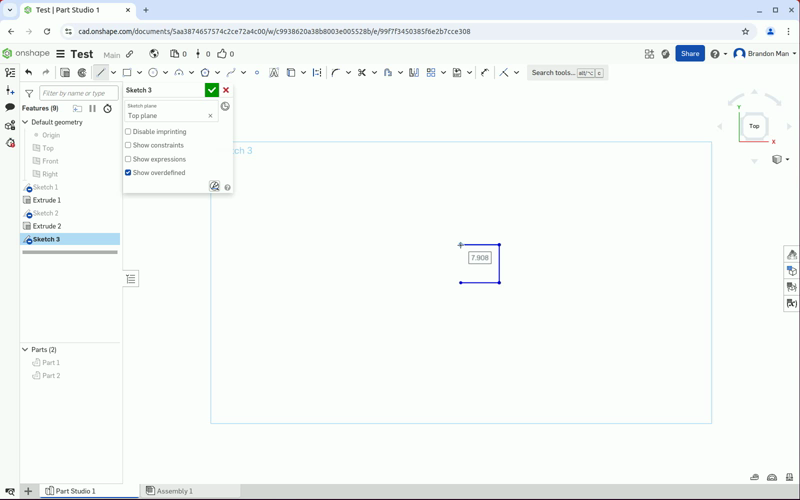
mouse_move(490, 244)
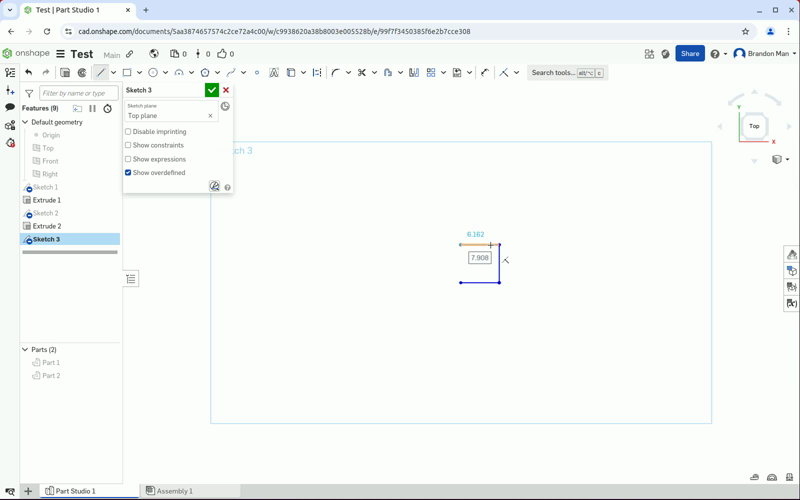
key_down(shift)
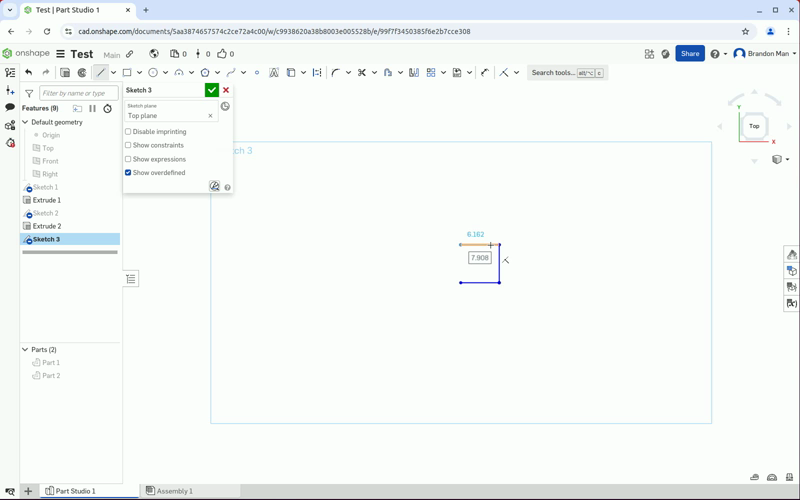
mouse_move(460, 282)
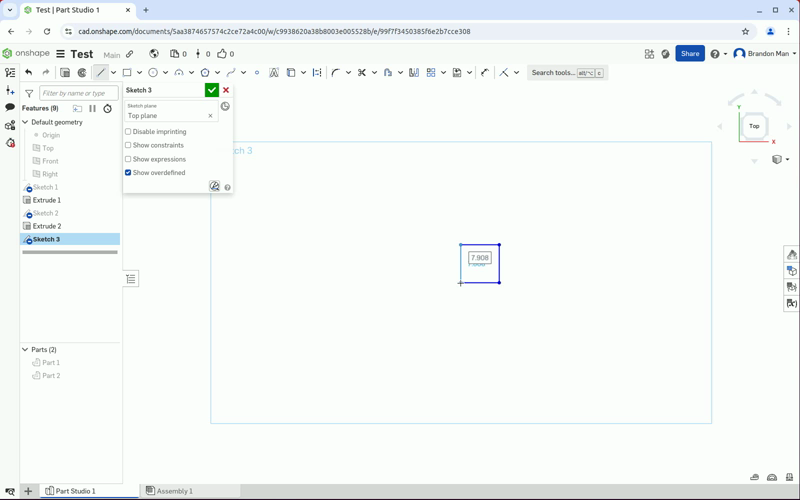
key_up(shift)
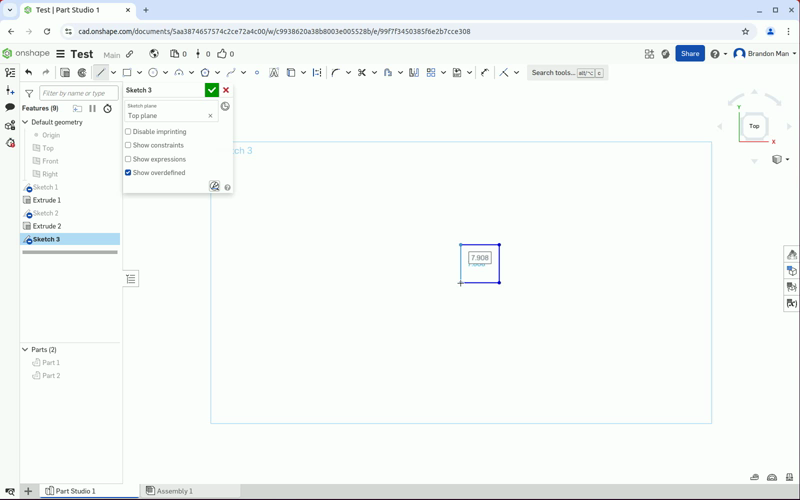
click(460, 282)
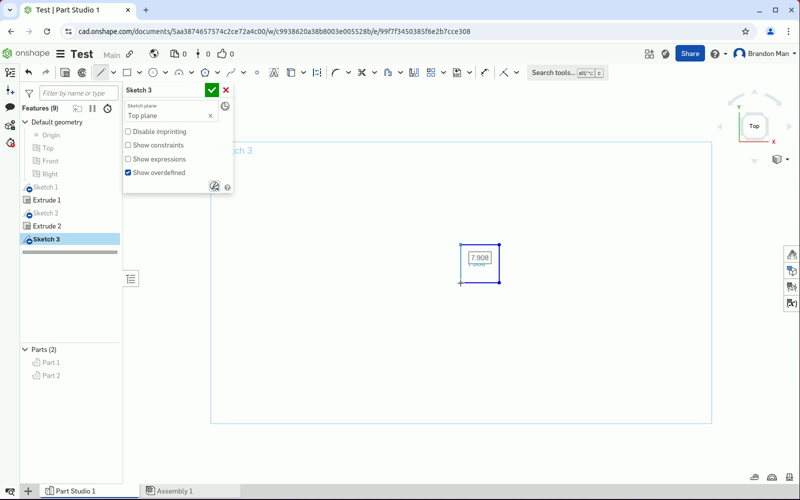
key(esc)
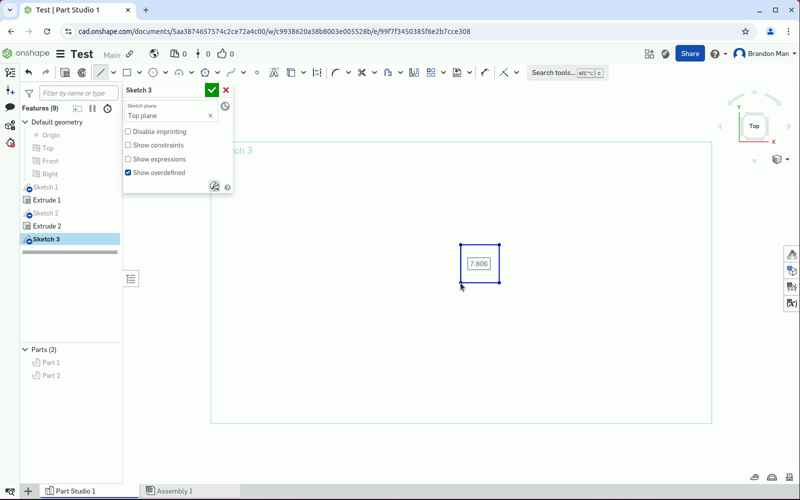
mouse_move(488, 269)
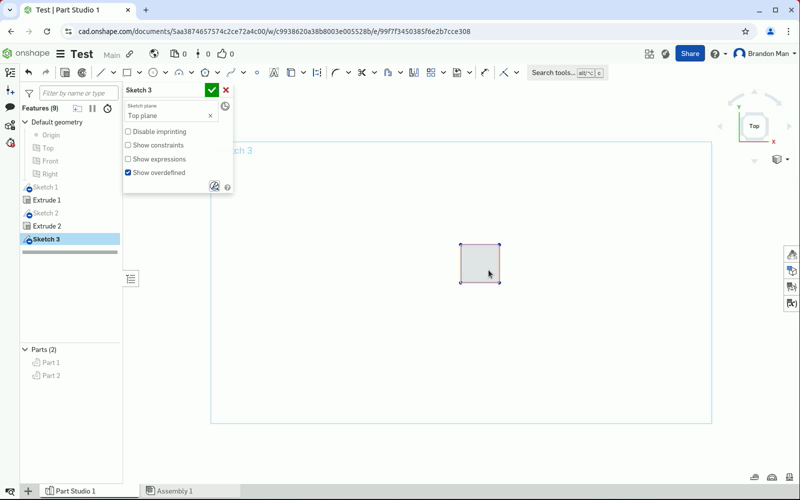
scroll(6)
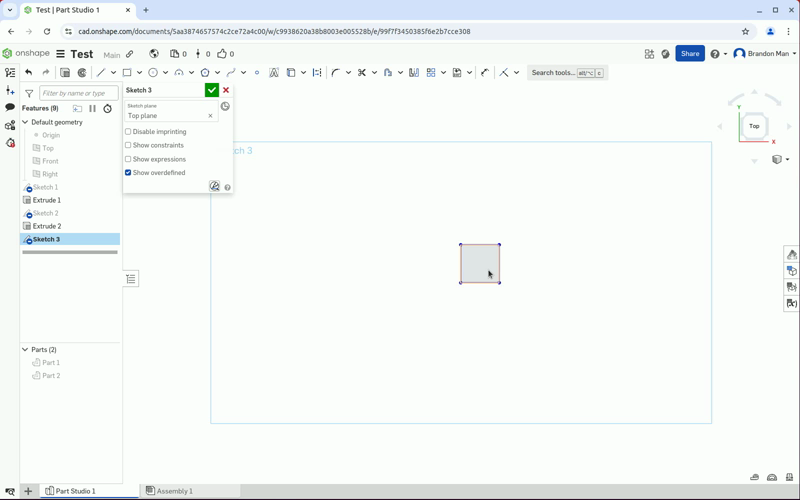
scroll(6)
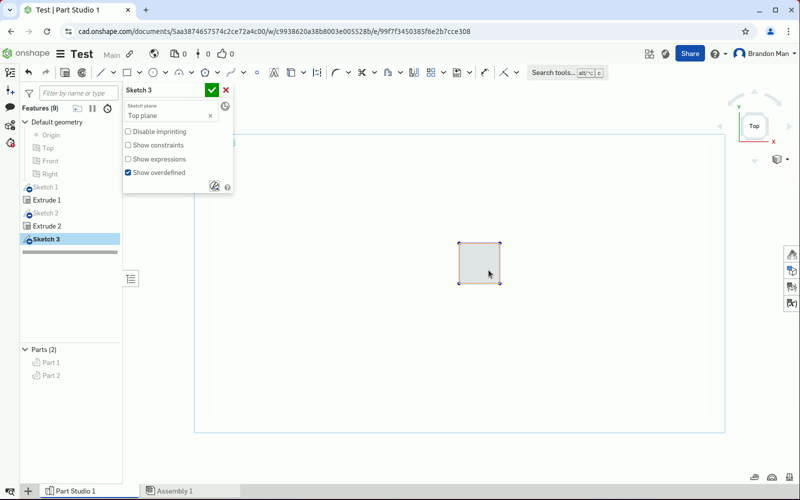
scroll(6)
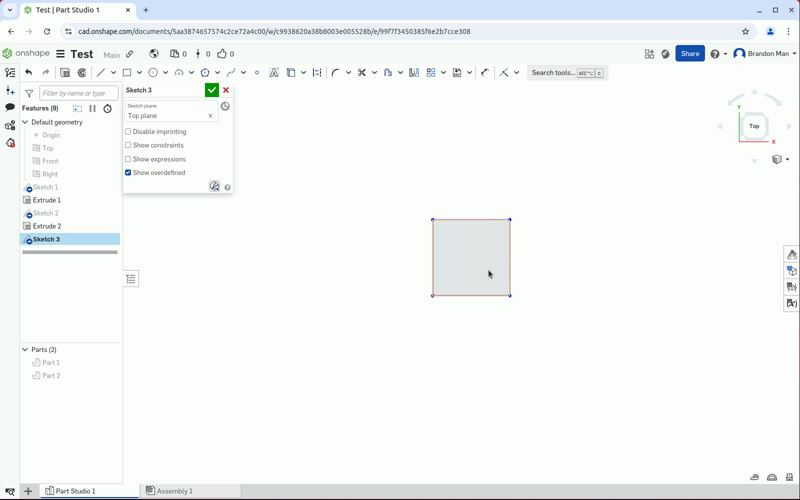
scroll(6)
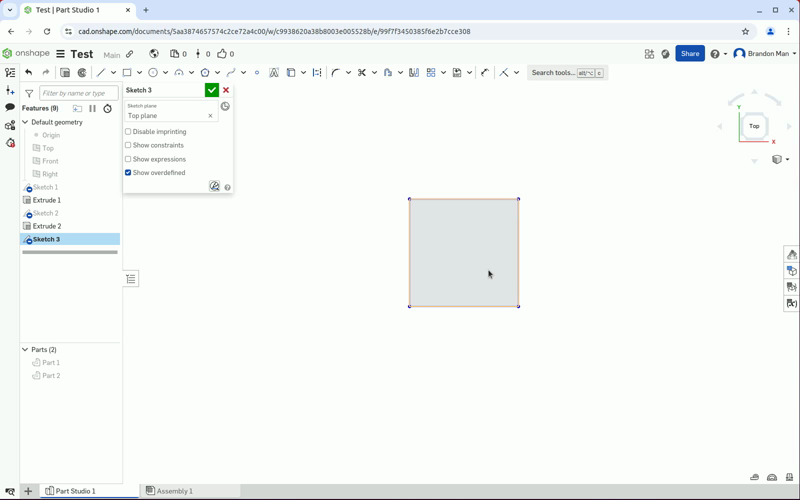
scroll(6)
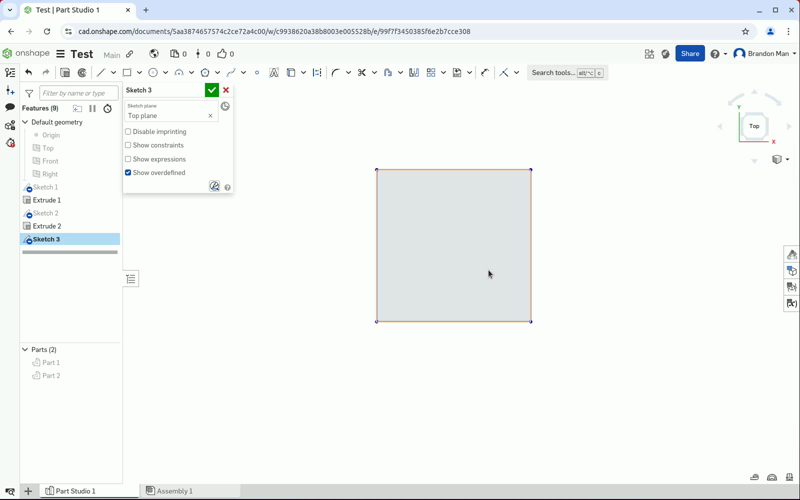
scroll(6)
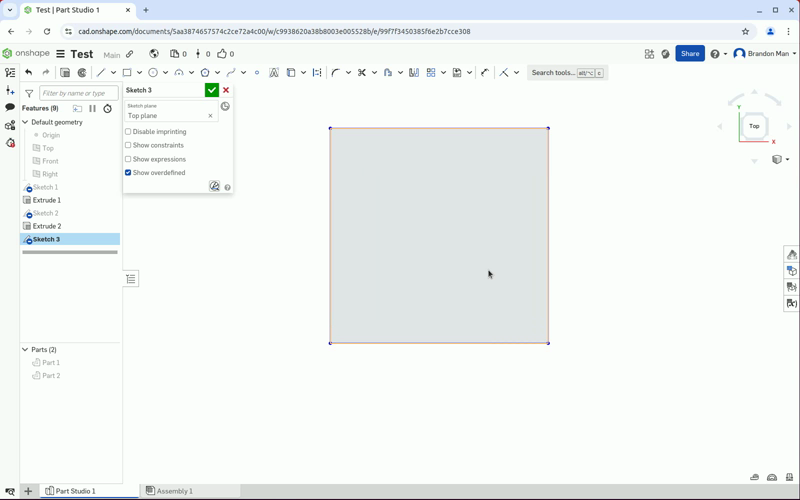
scroll(6)
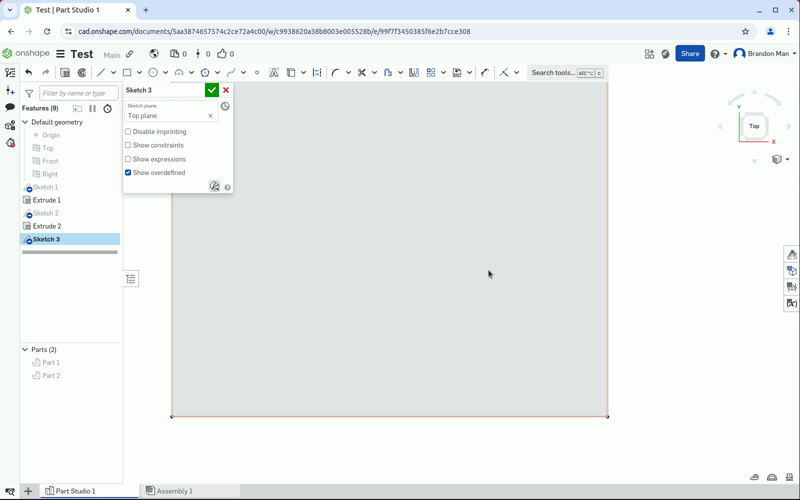
click(488, 269)
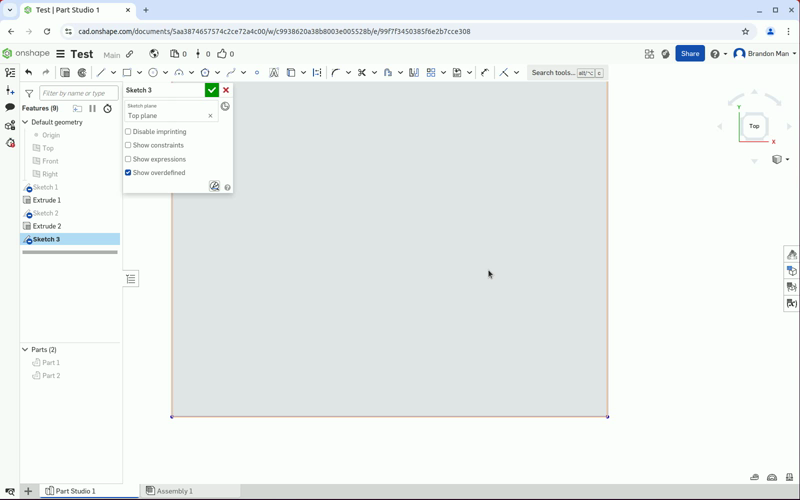
scroll(-6)
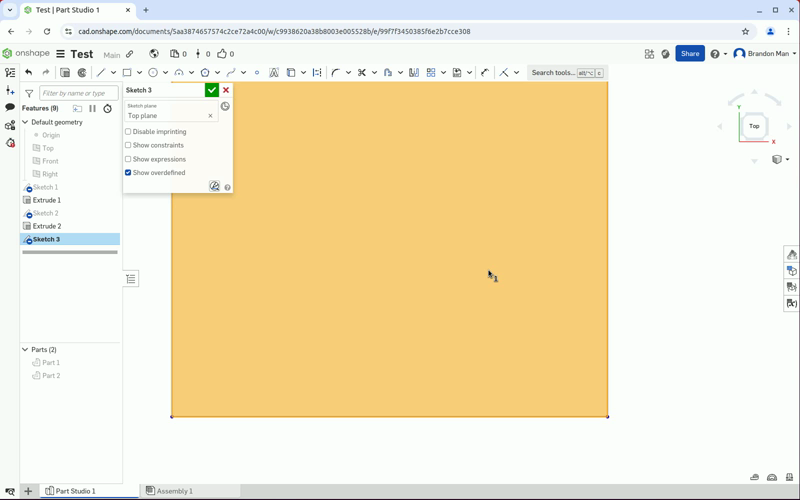
scroll(-6)
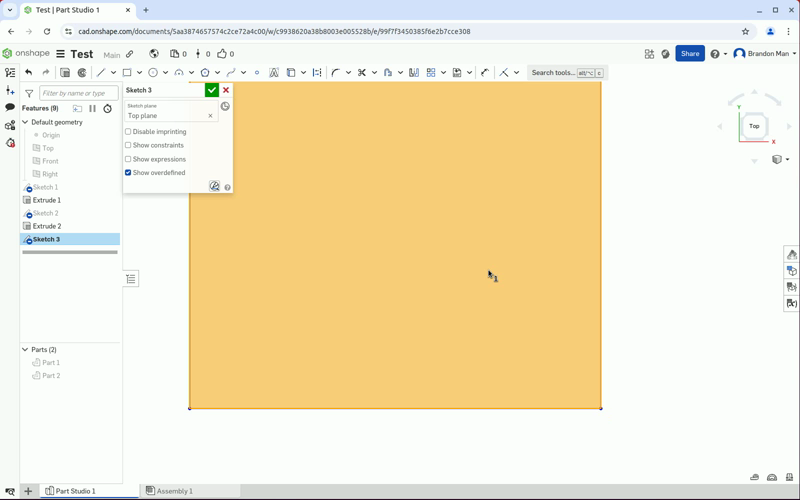
scroll(-6)
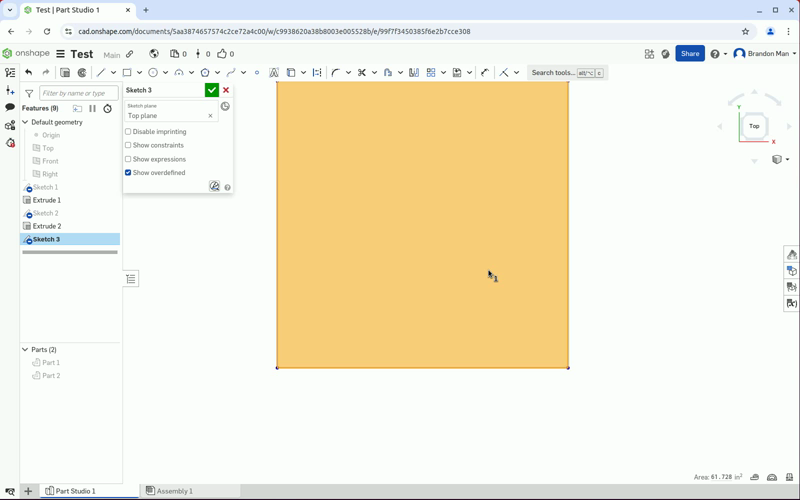
scroll(-6)
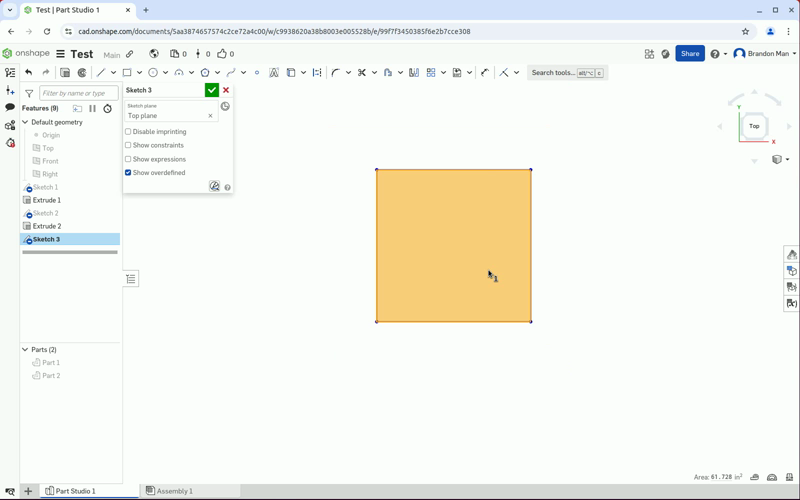
scroll(-6)
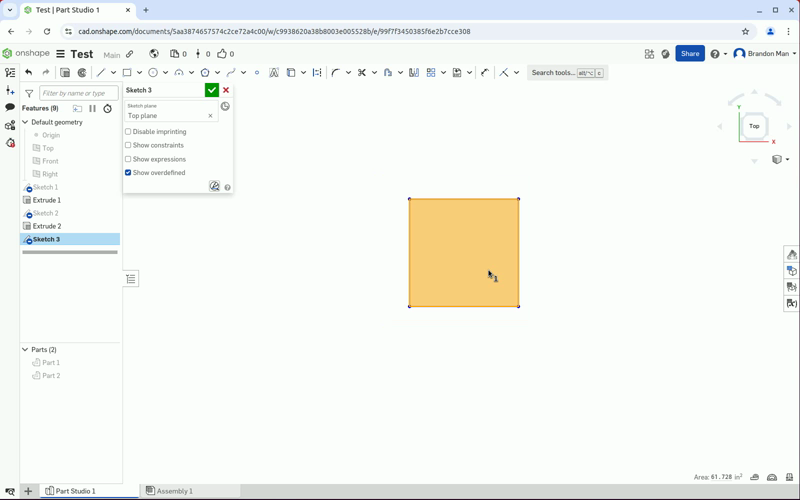
scroll(-6)
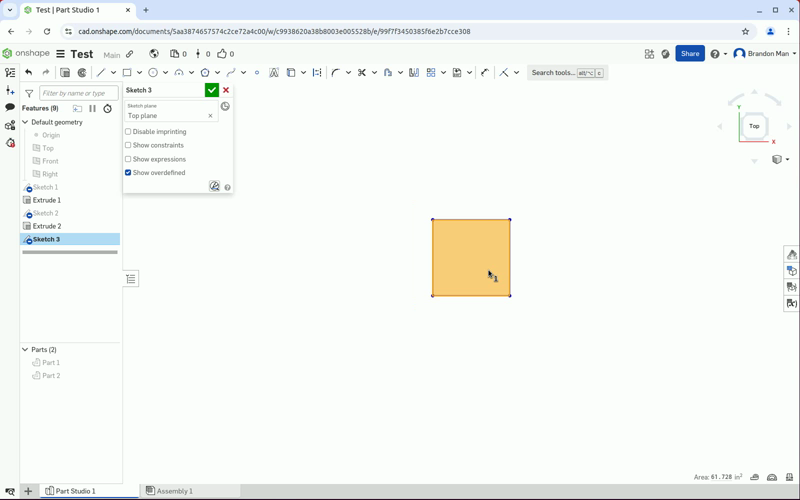
scroll(-6)
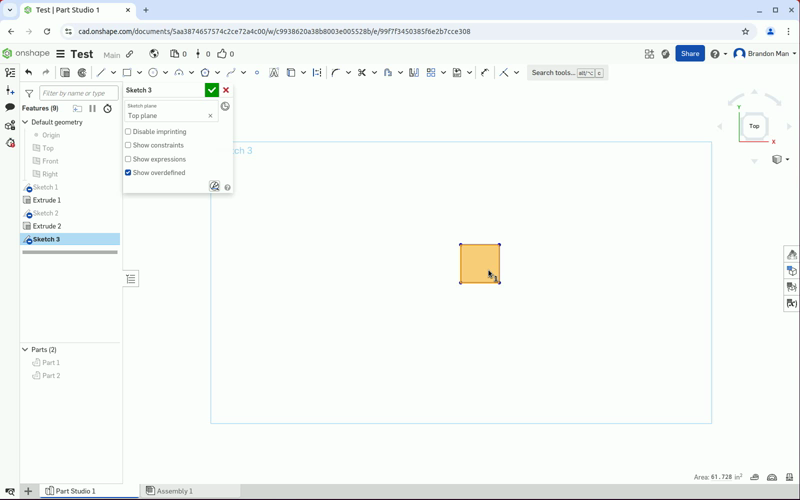
mouse_move(73, 352)
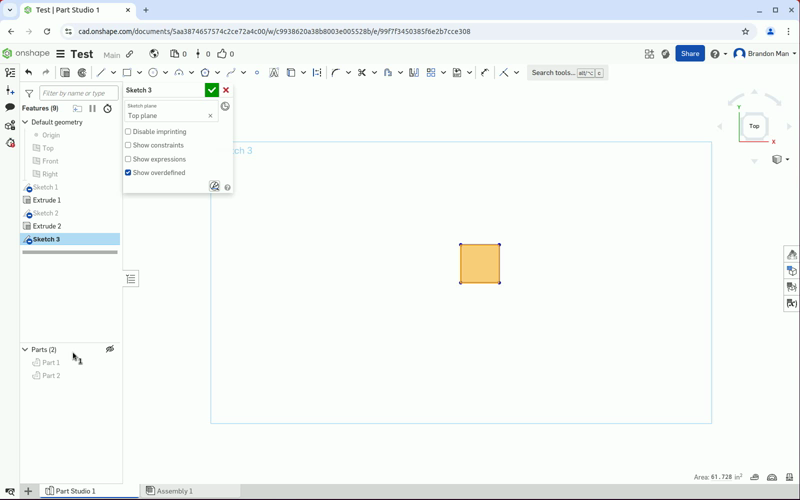
key(shift+y)
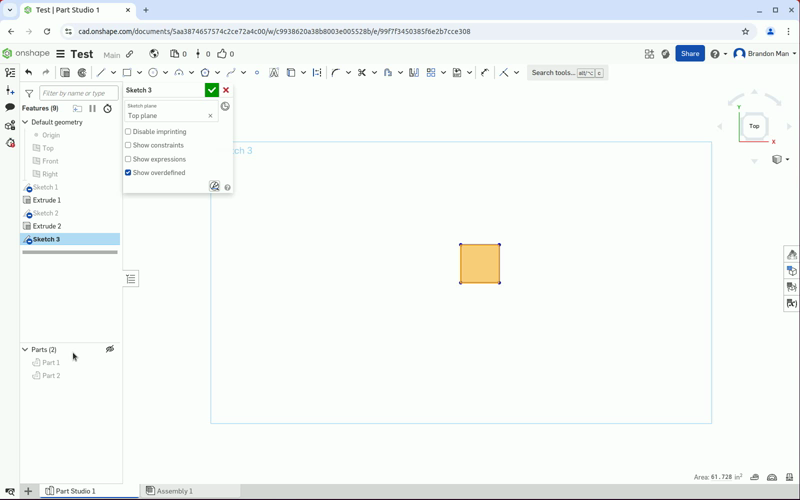
key(shift+e)
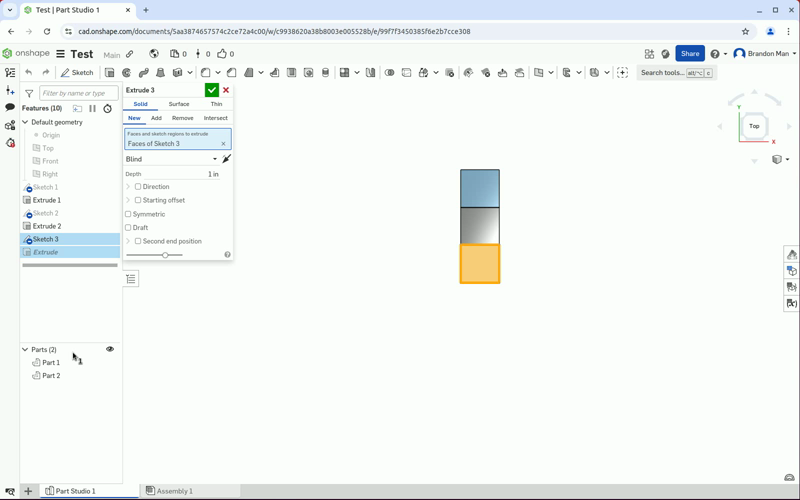
mouse_move(143, 106)
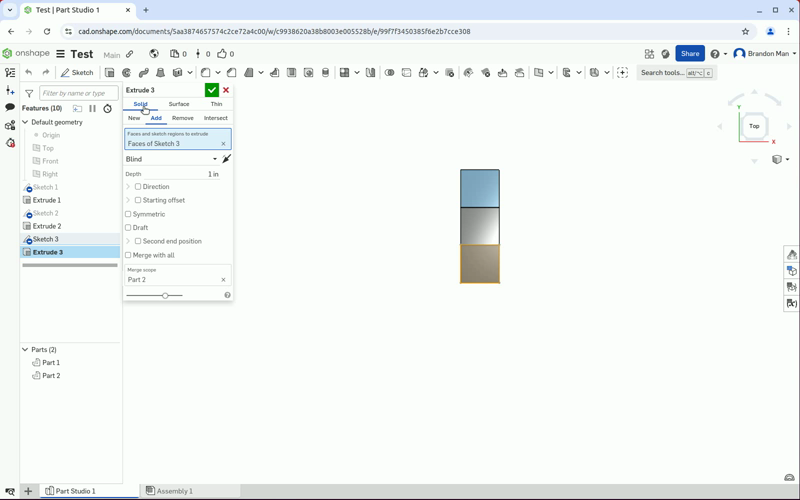
click(143, 106)
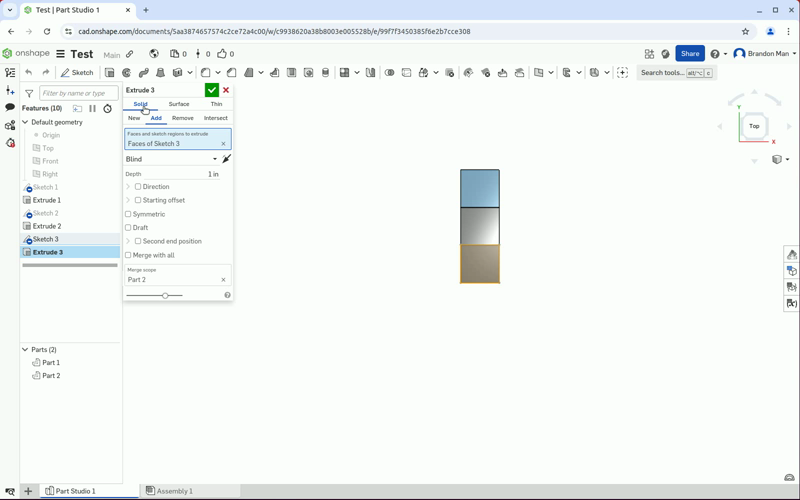
mouse_move(137, 120)
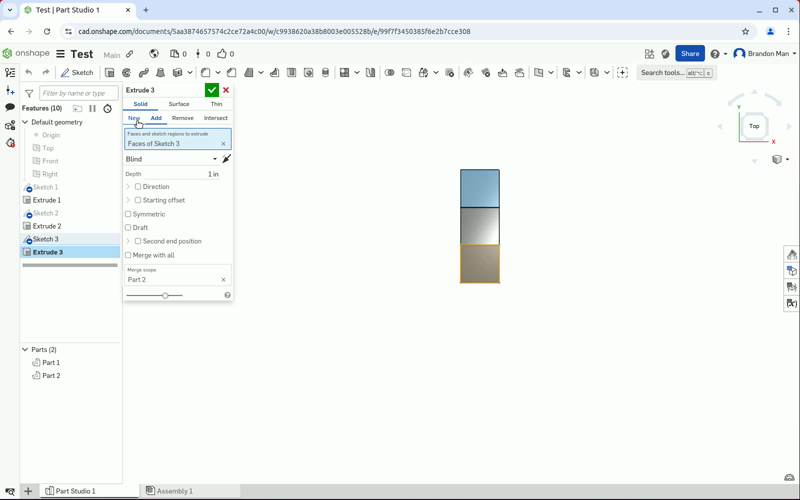
click(137, 120)
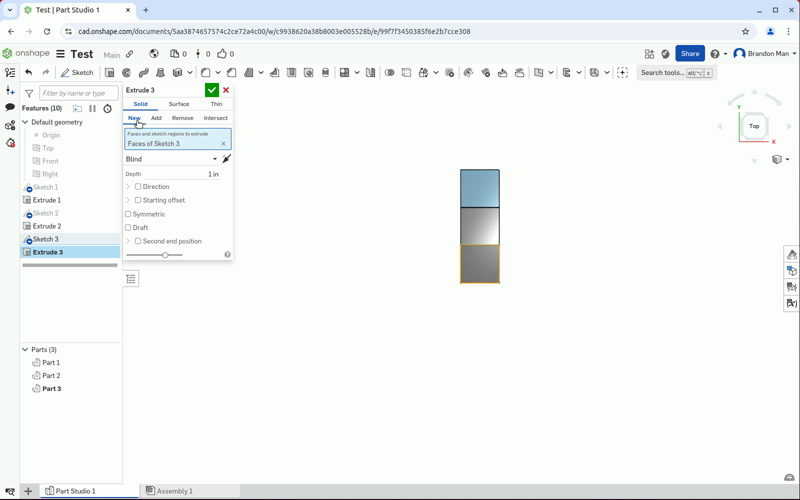
key(tab, 4)
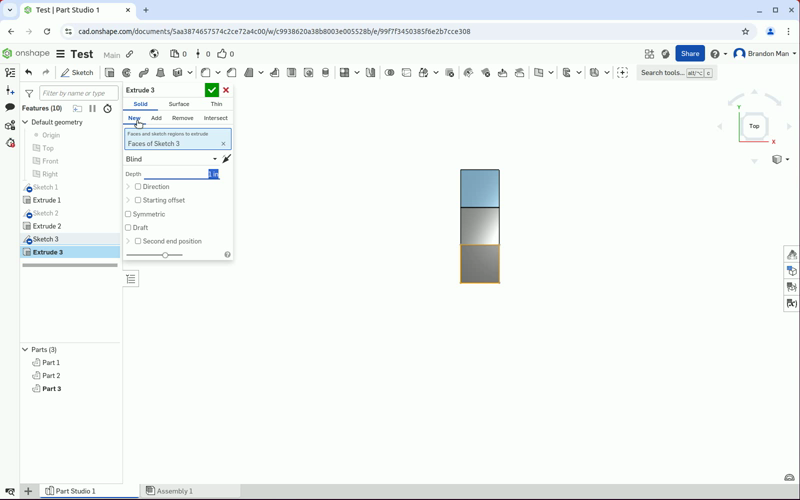
text(9.628)
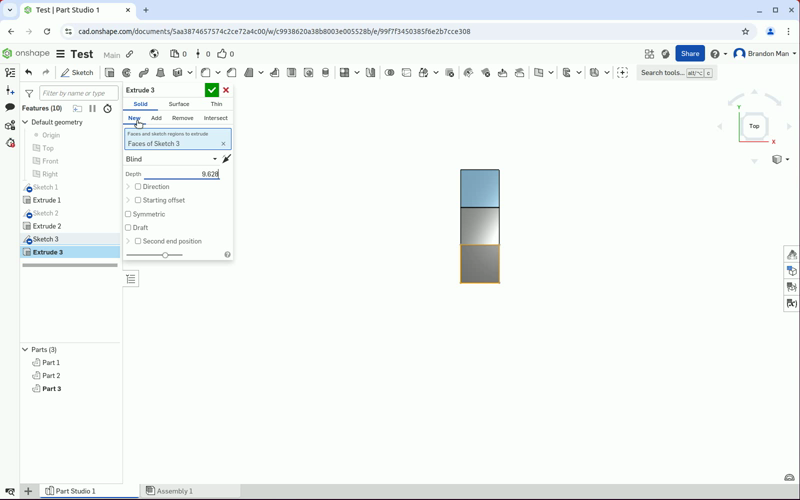
key(enter)
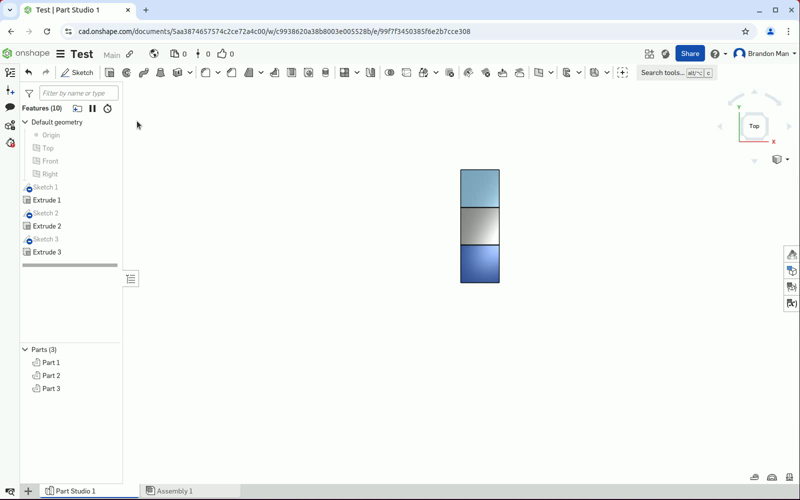
key(shift+h)
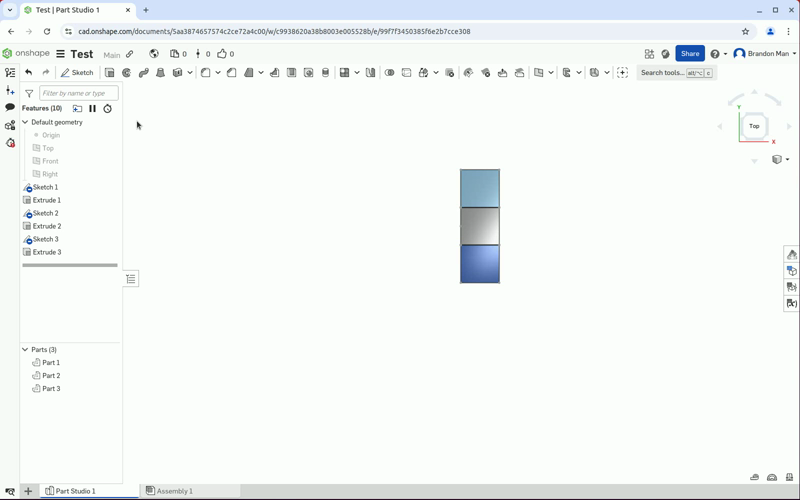
key(shift+h)
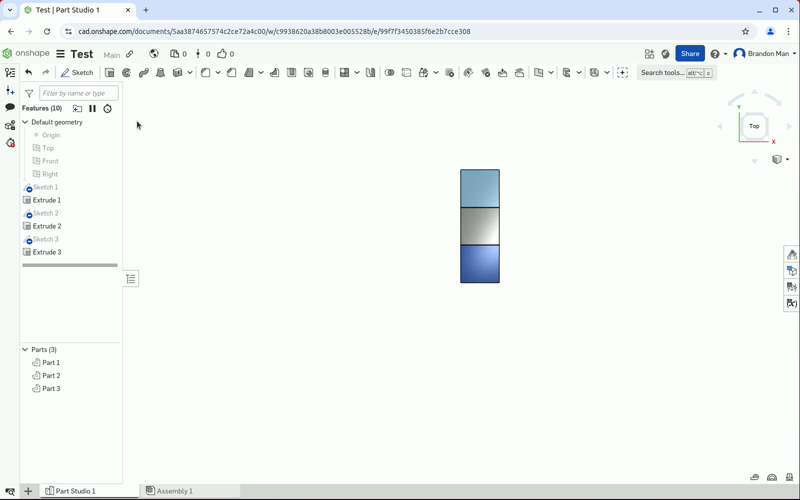
mouse_move(73, 189)
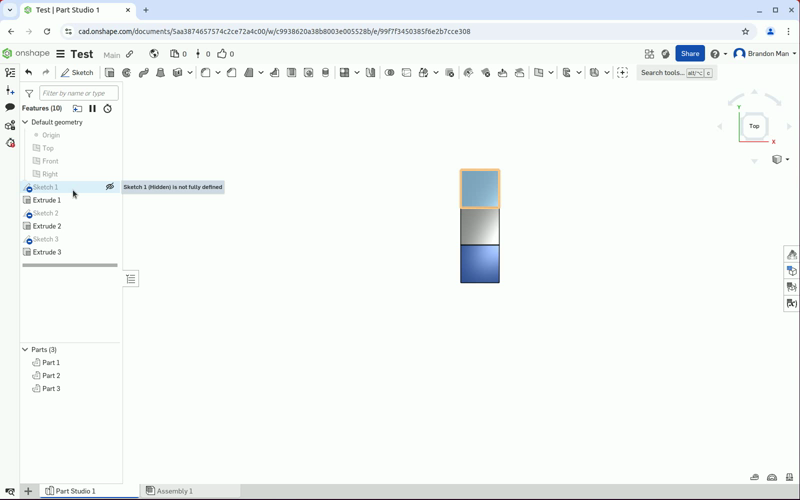
click(73, 189)
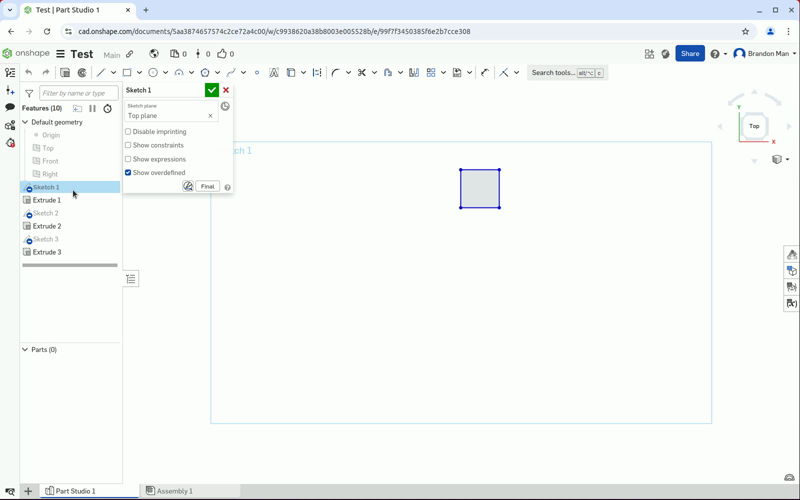
mouse_move(229, 92)
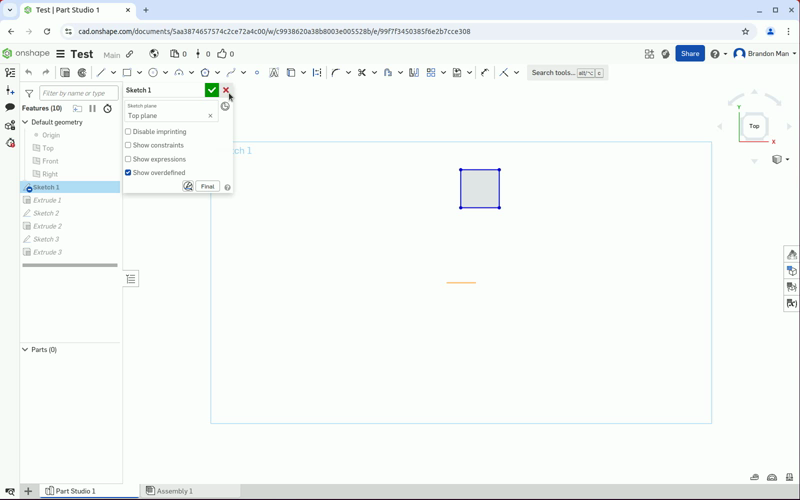
click(229, 92)
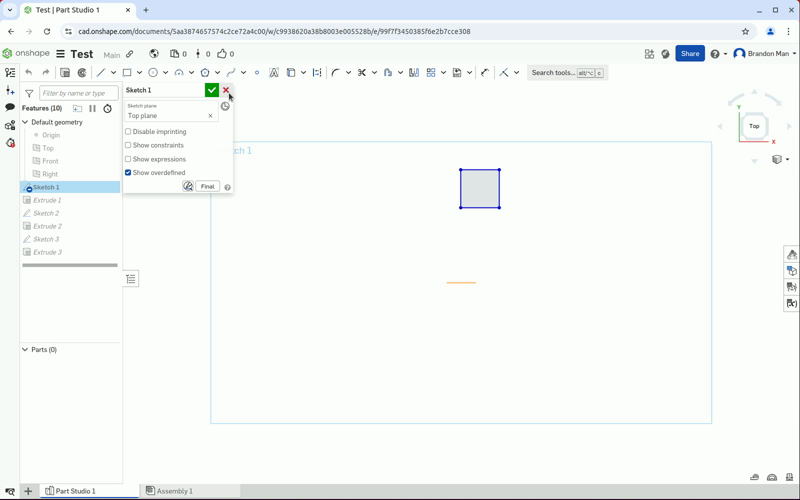
key(shift+s)
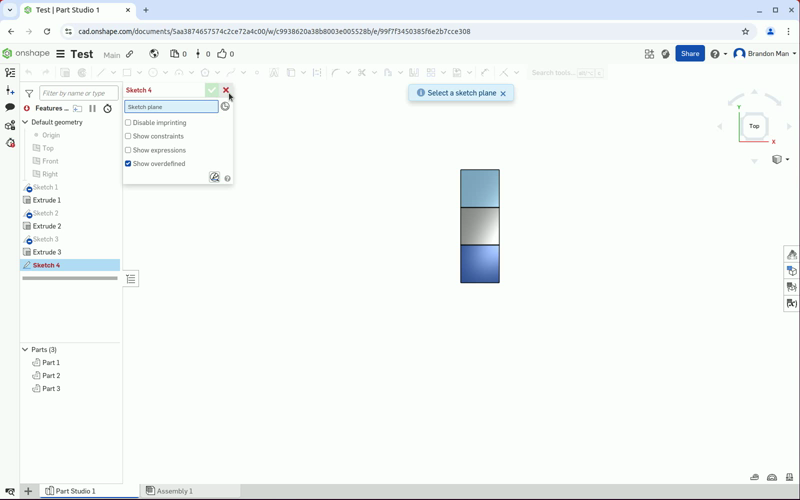
mouse_move(73, 150)
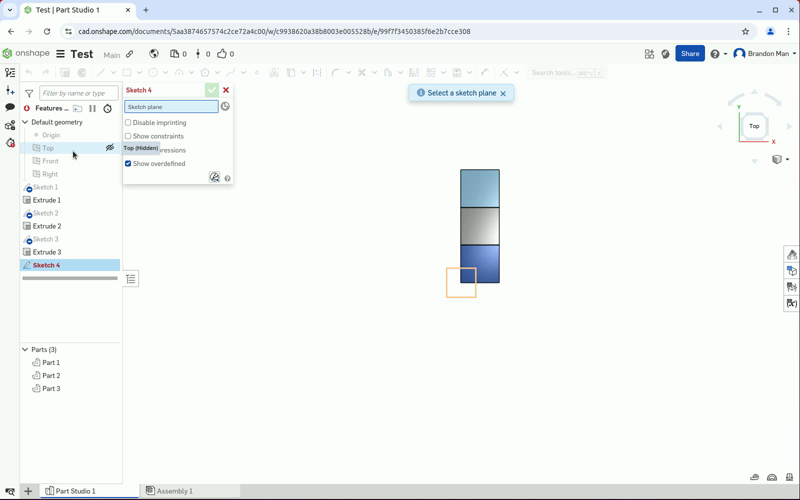
click(73, 150)
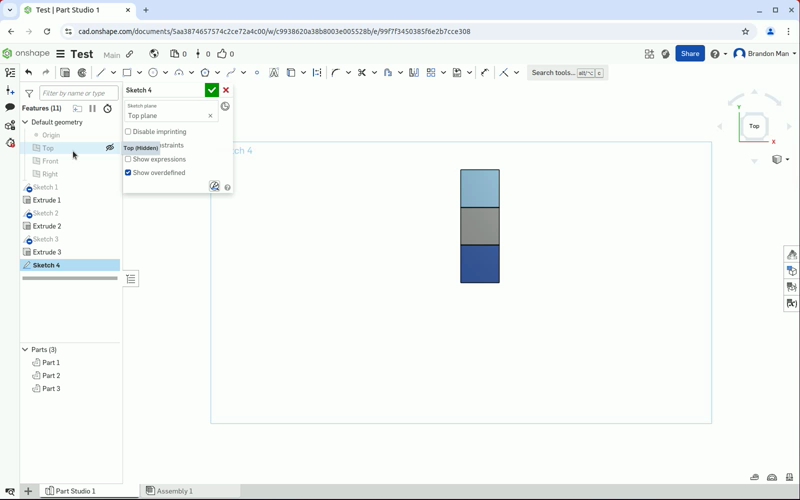
mouse_move(73, 352)
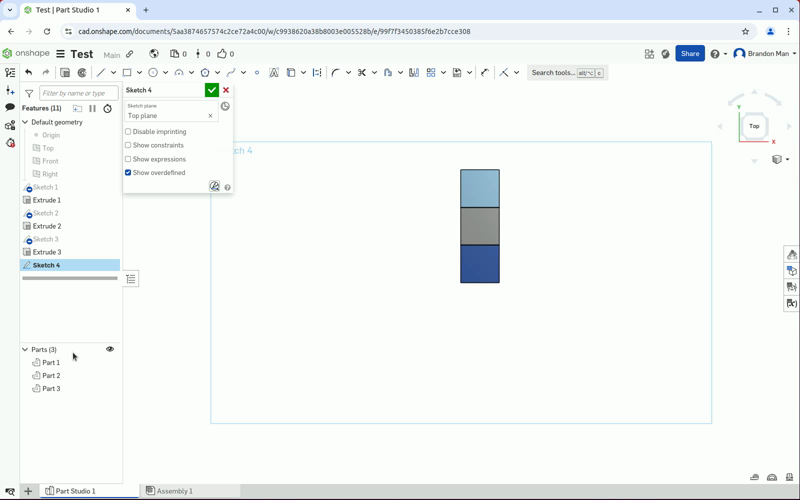
key(y)
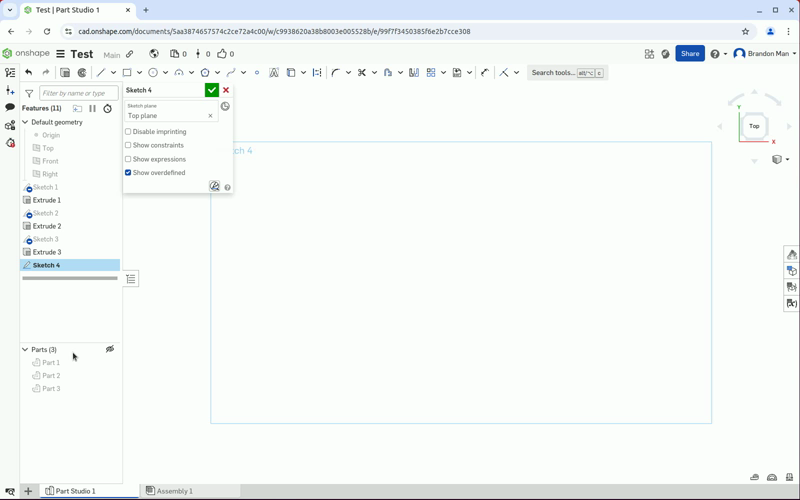
key(l)
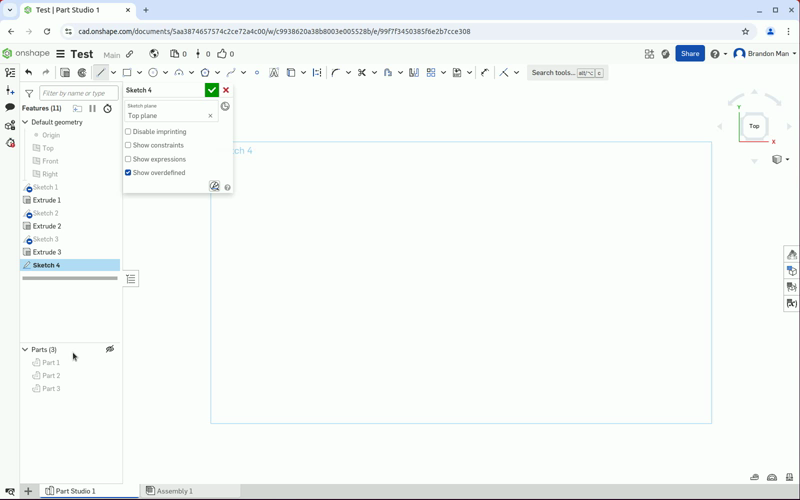
key_down(shift)
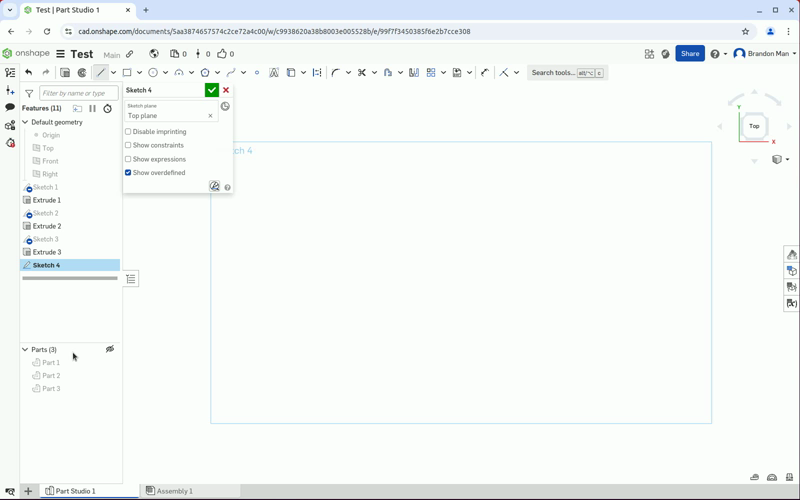
mouse_move(498, 245)
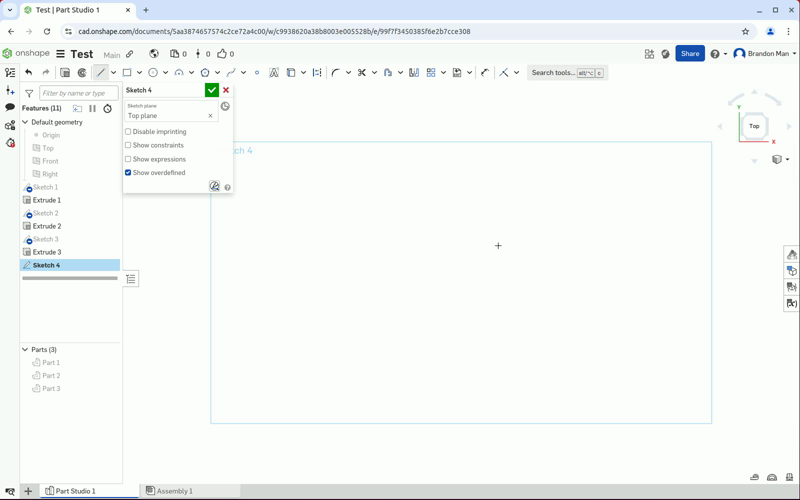
click(498, 245)
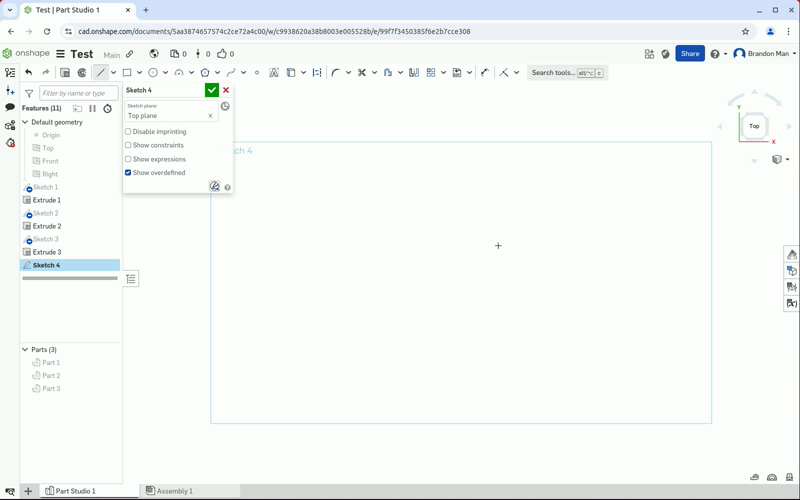
key_up(shift)
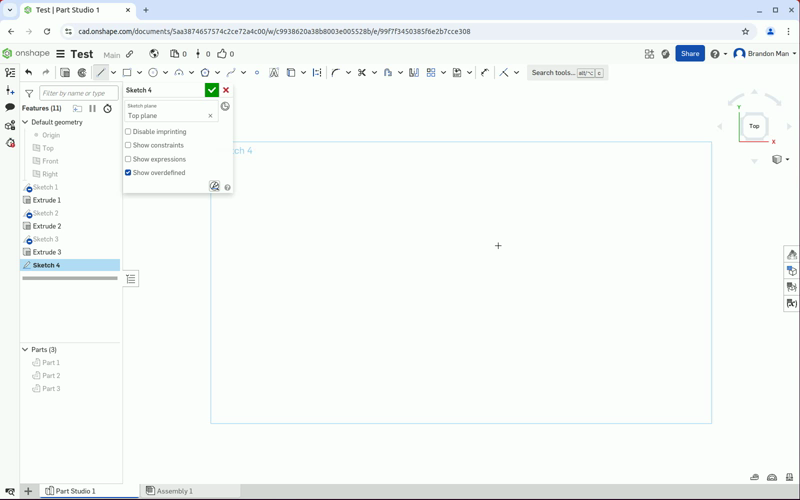
key_down(shift)
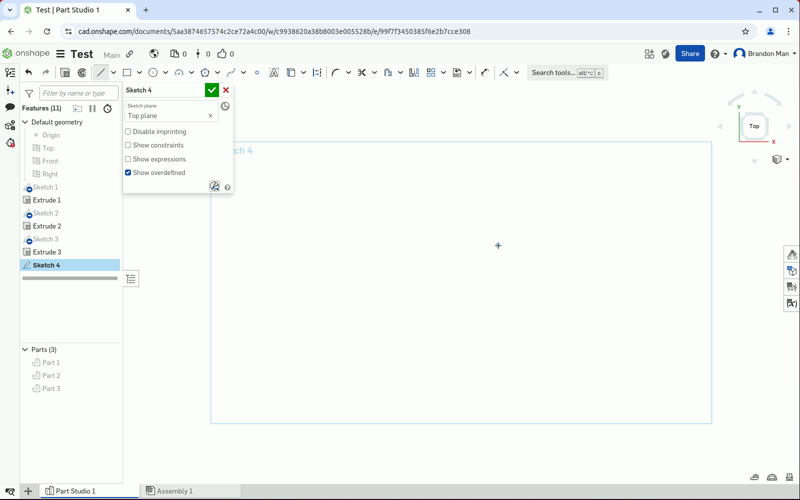
mouse_move(528, 245)
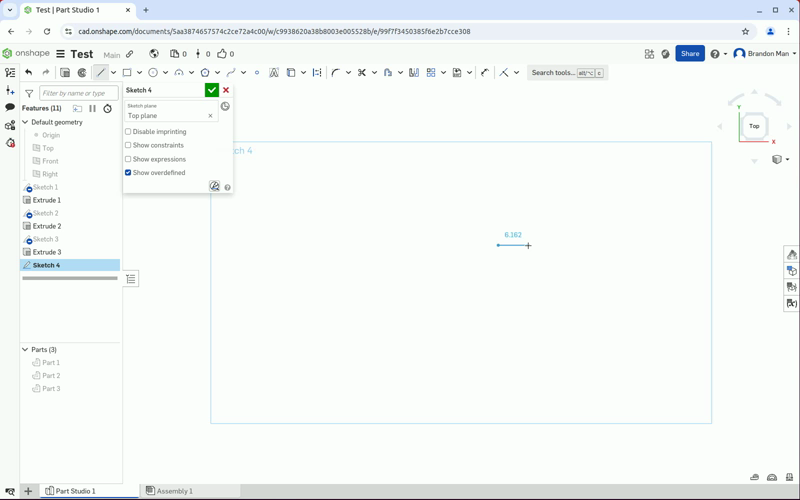
mouse_move(536, 245)
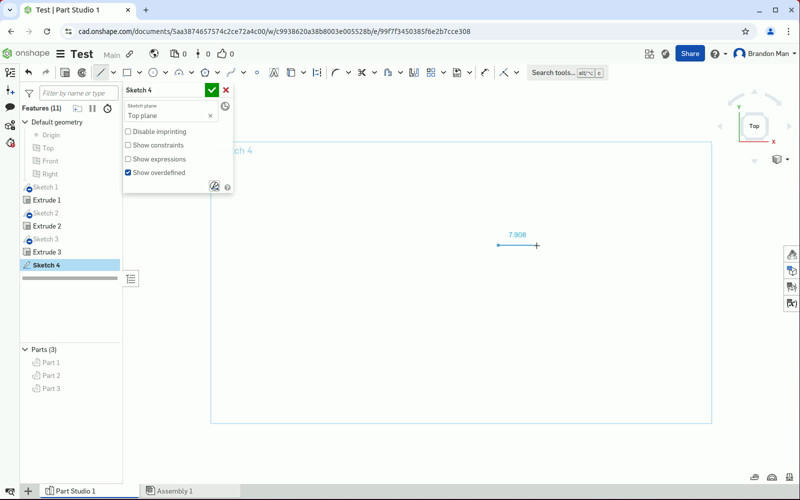
click(536, 245)
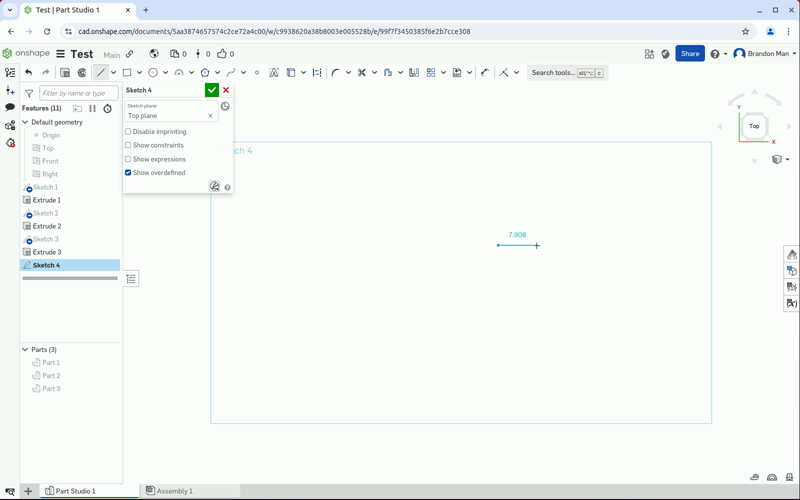
key_up(shift)
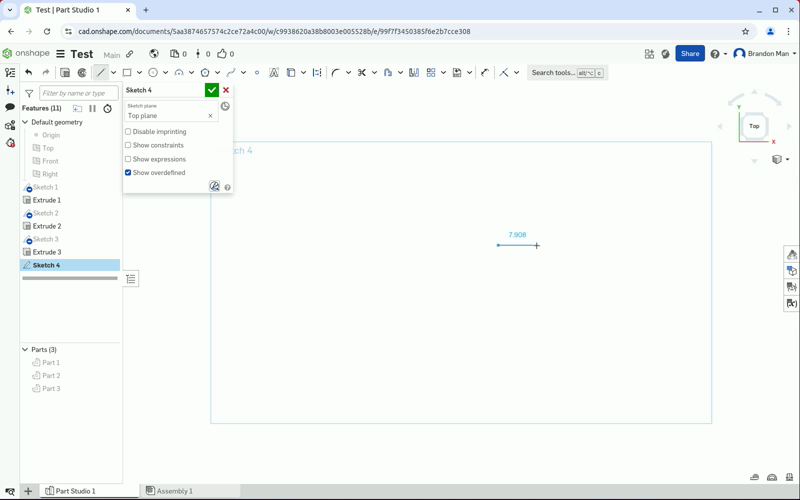
key_down(shift)
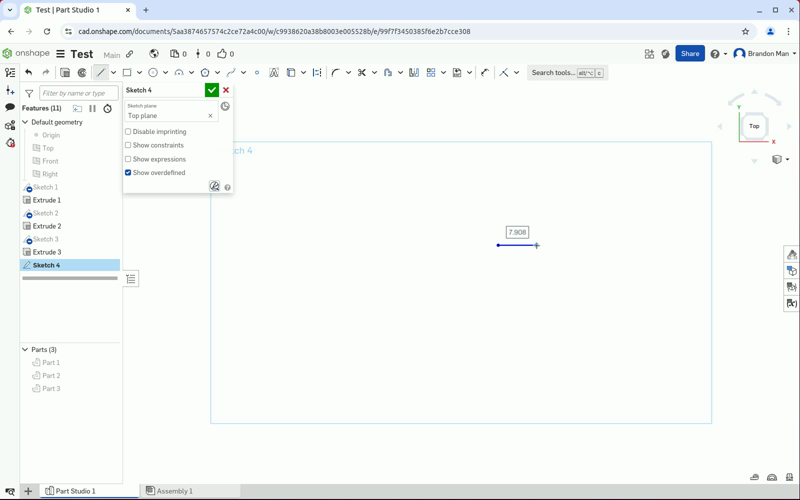
mouse_move(566, 245)
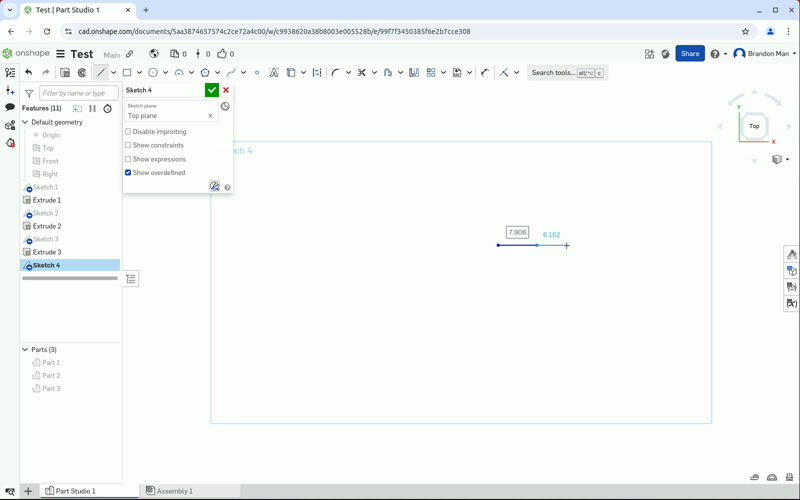
mouse_move(536, 207)
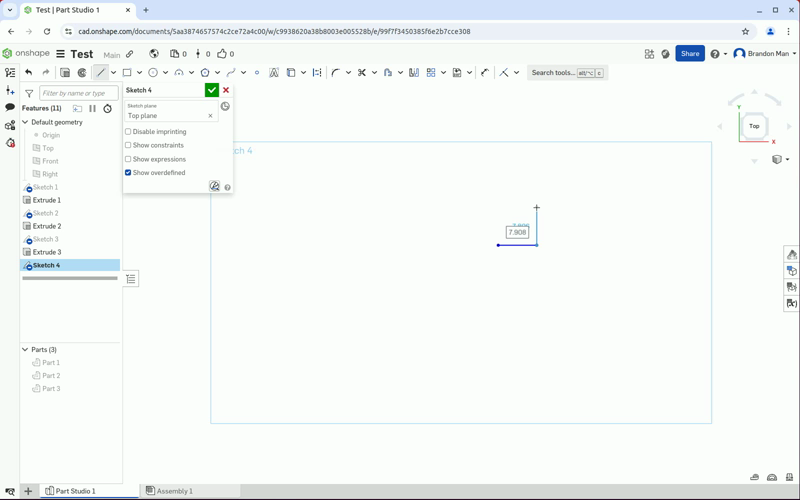
click(536, 207)
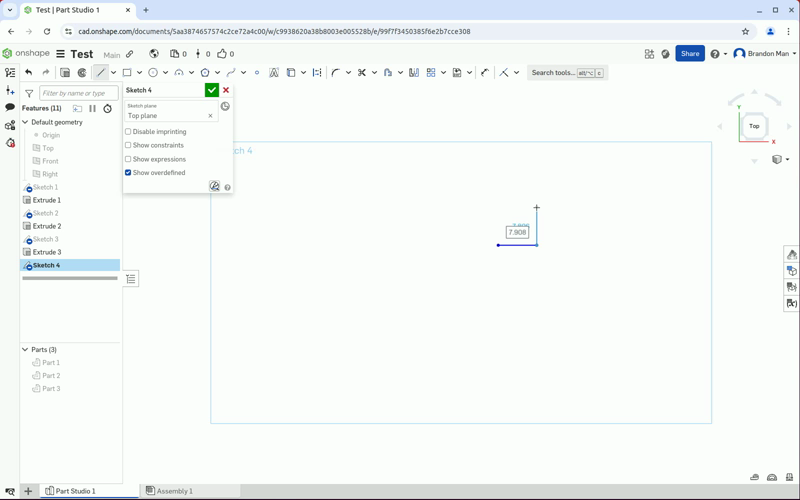
key_up(shift)
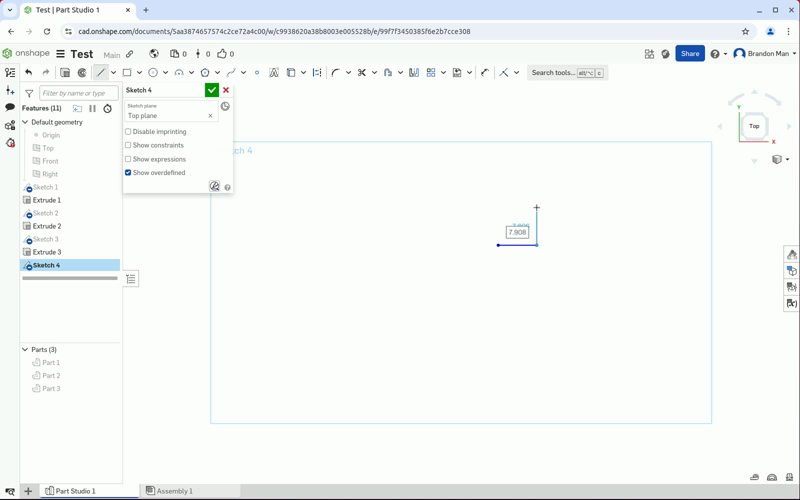
key_down(shift)
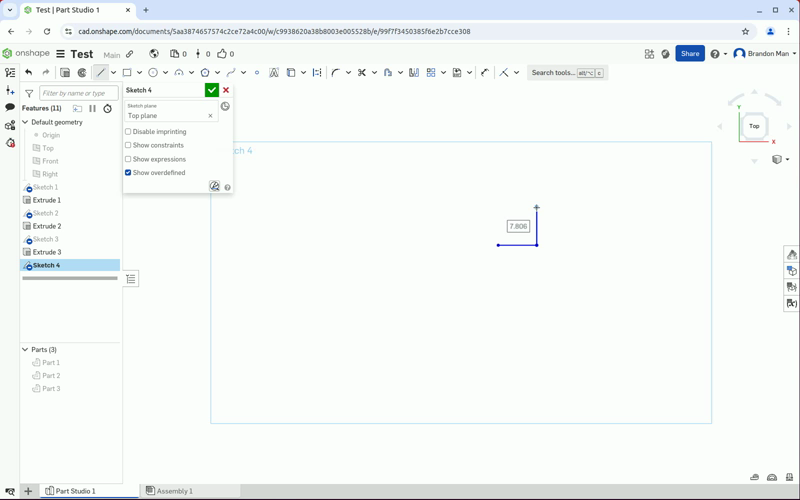
mouse_move(566, 207)
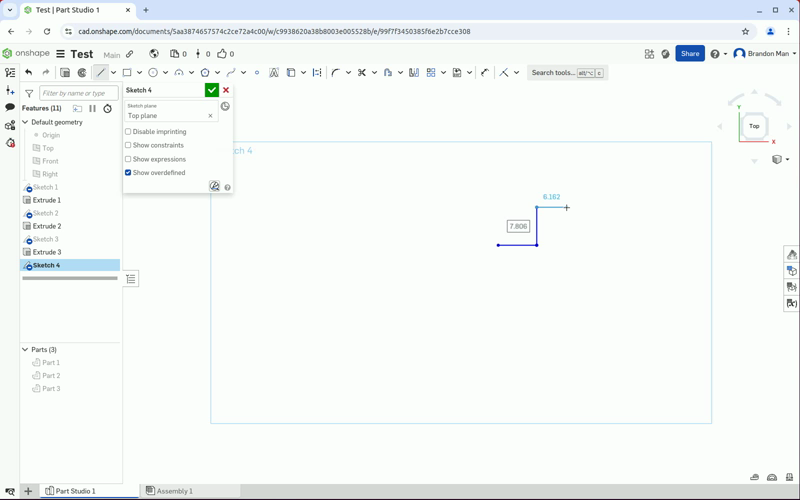
mouse_move(498, 207)
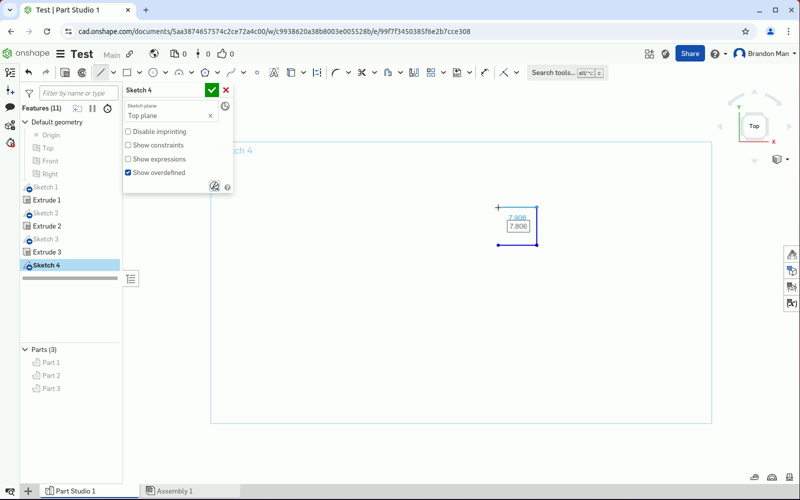
click(498, 207)
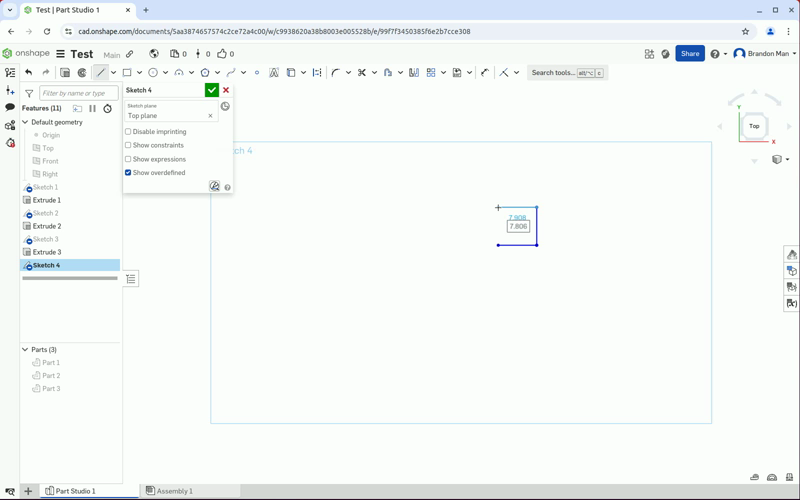
key_up(shift)
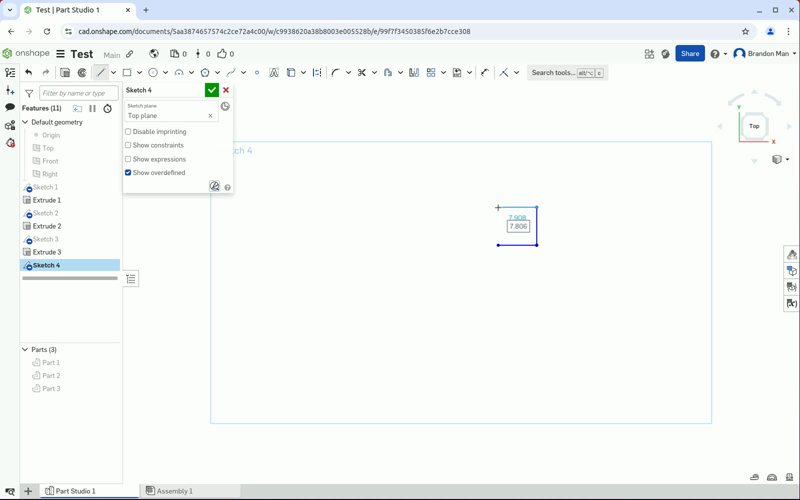
mouse_move(528, 207)
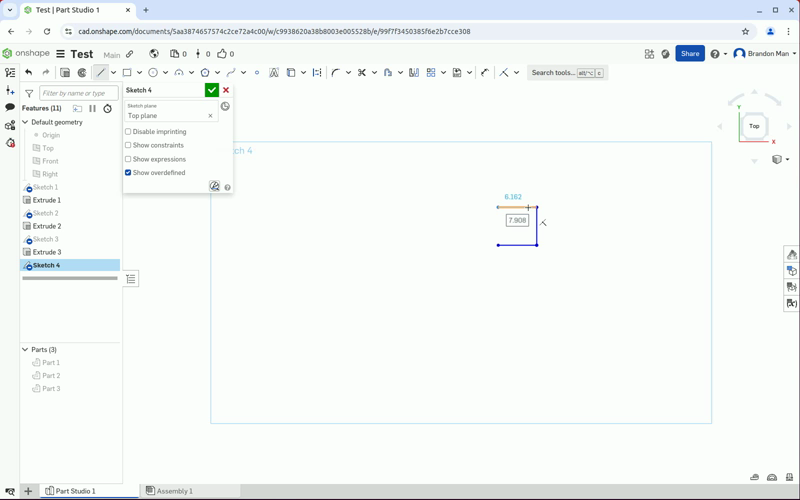
key_down(shift)
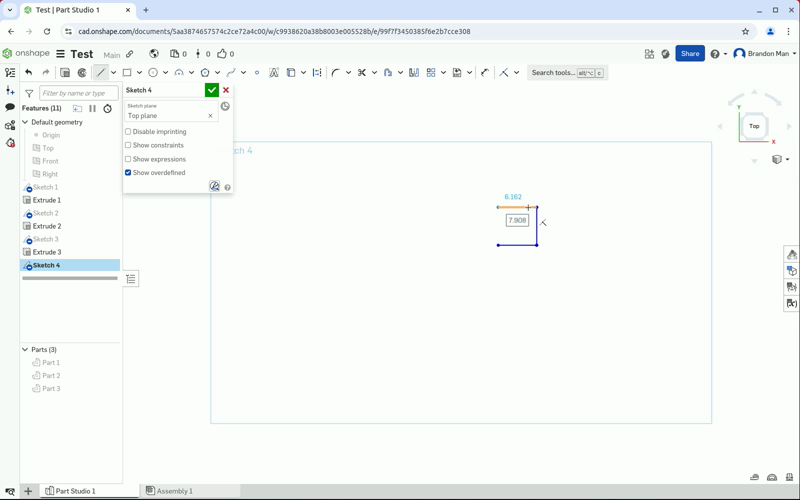
mouse_move(498, 245)
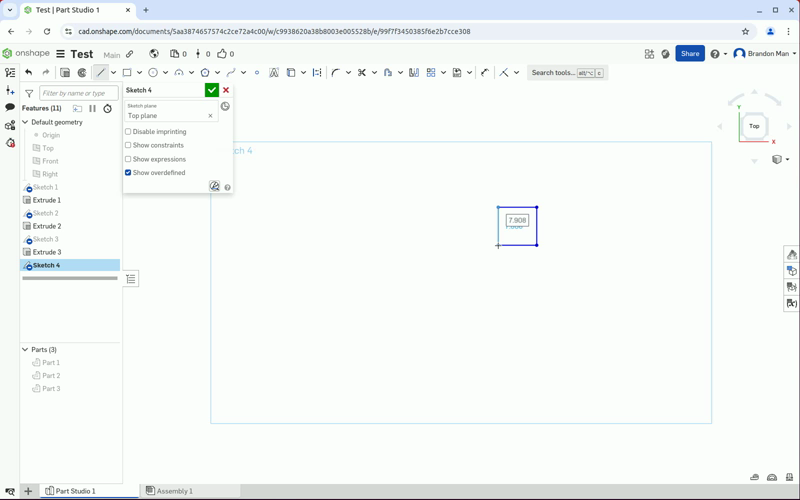
key_up(shift)
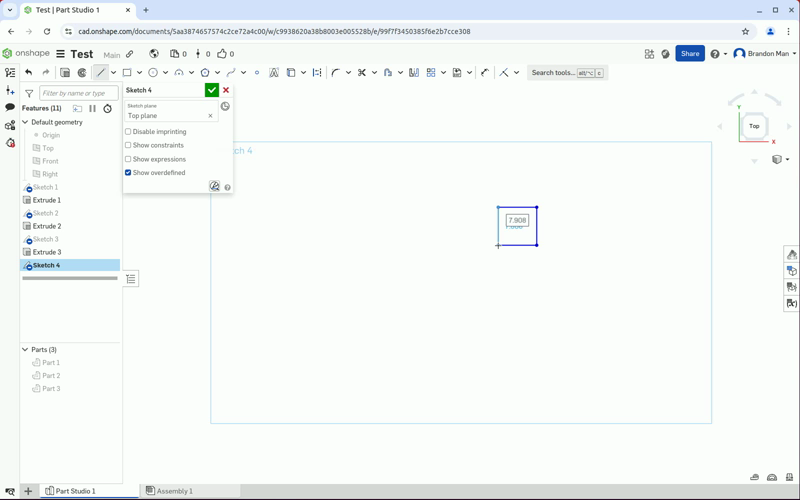
click(498, 245)
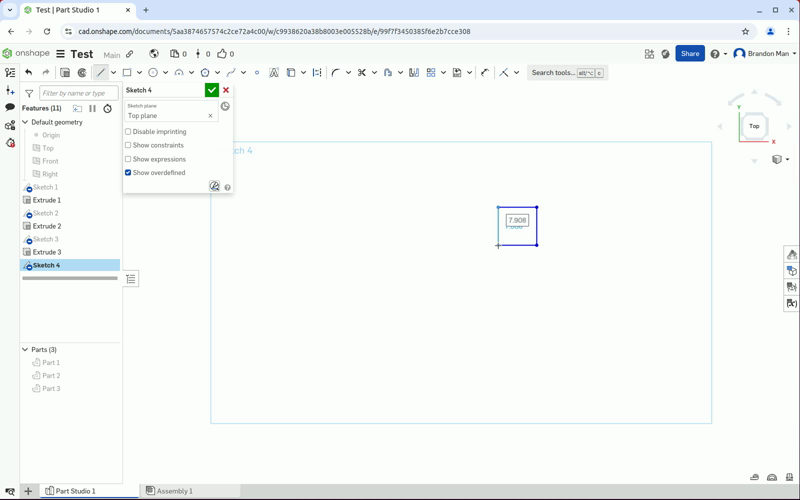
key(esc)
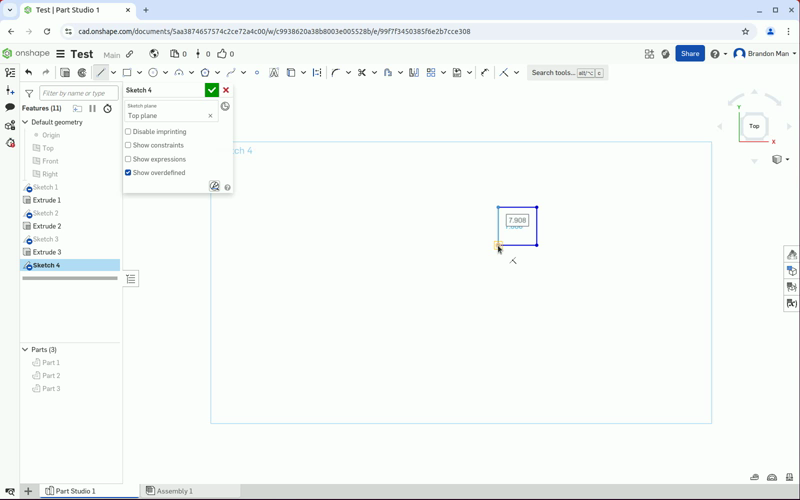
mouse_move(513, 243)
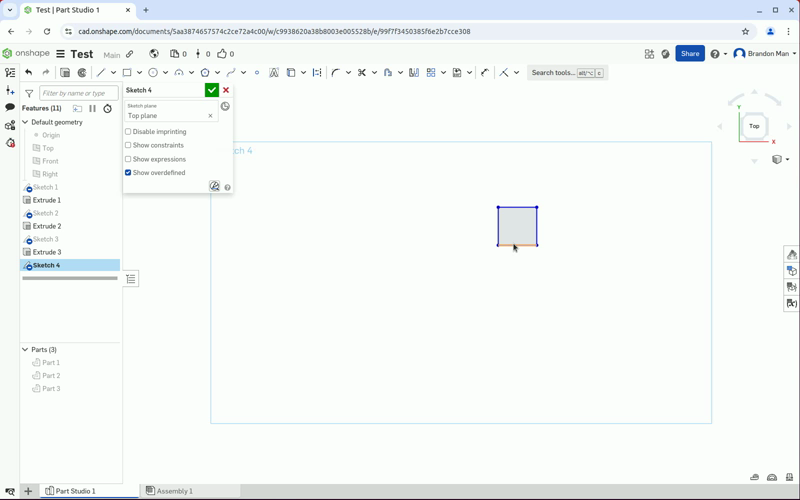
scroll(6)
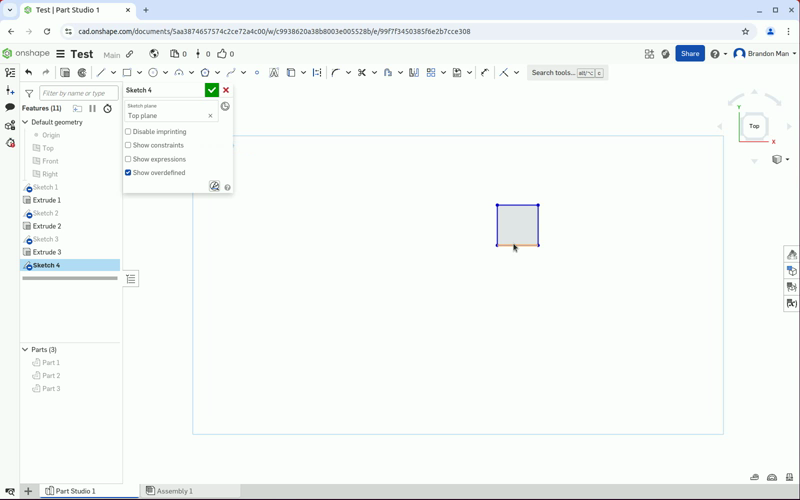
scroll(6)
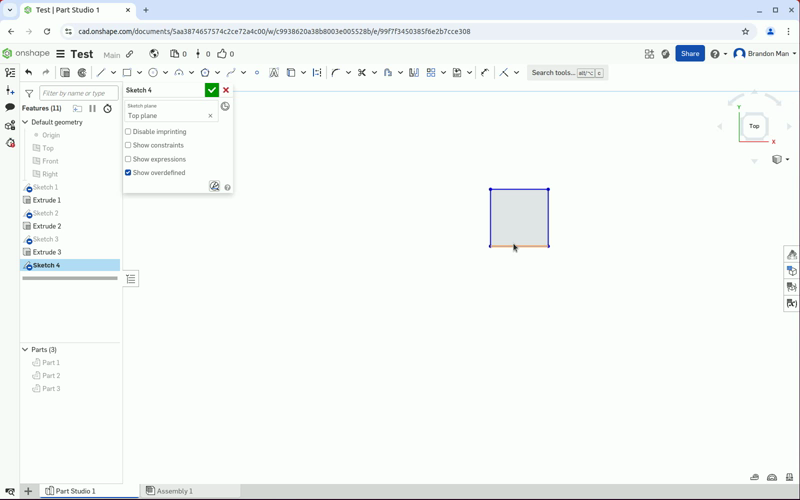
scroll(6)
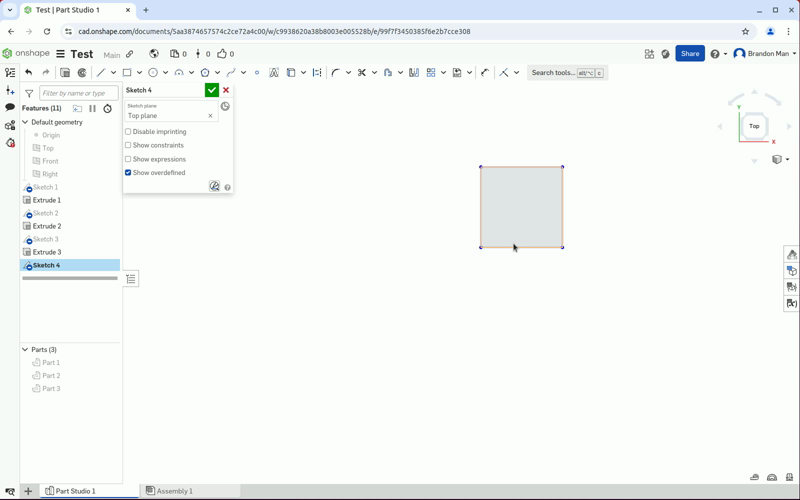
scroll(6)
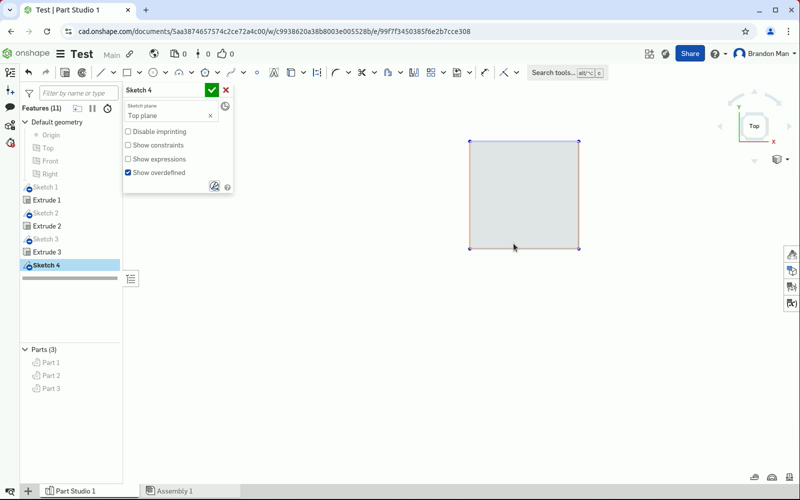
scroll(6)
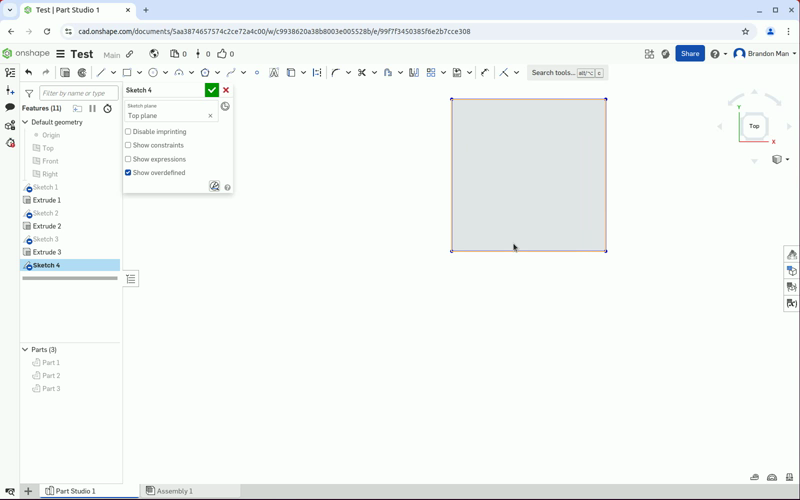
scroll(6)
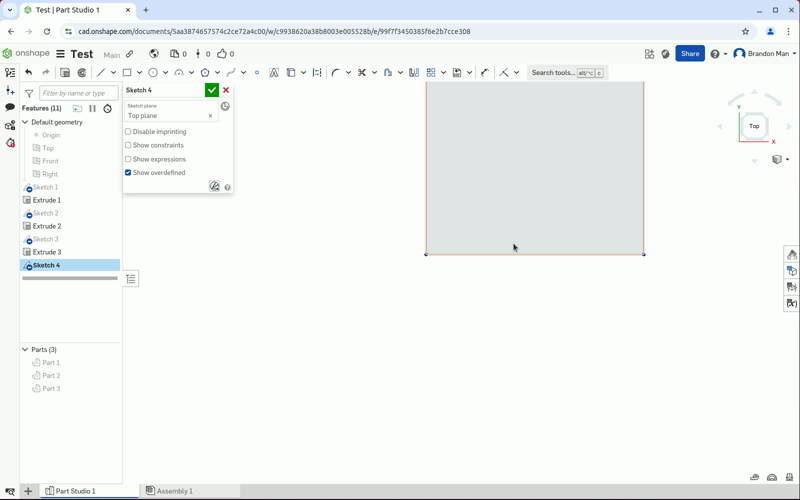
scroll(6)
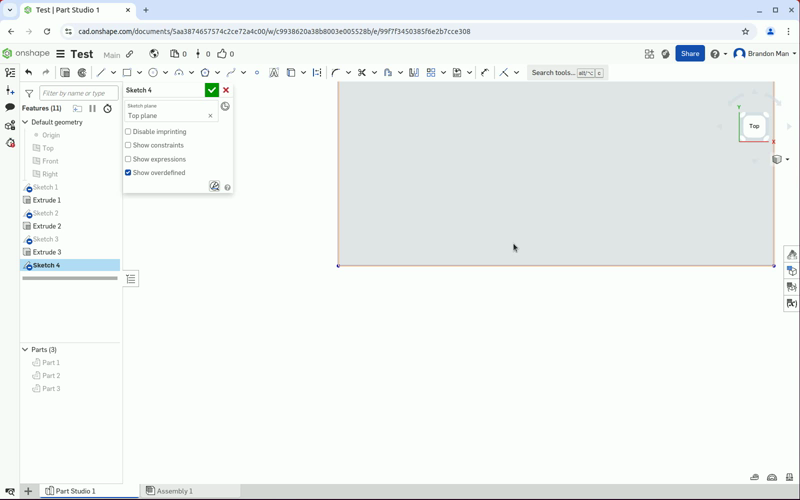
click(513, 243)
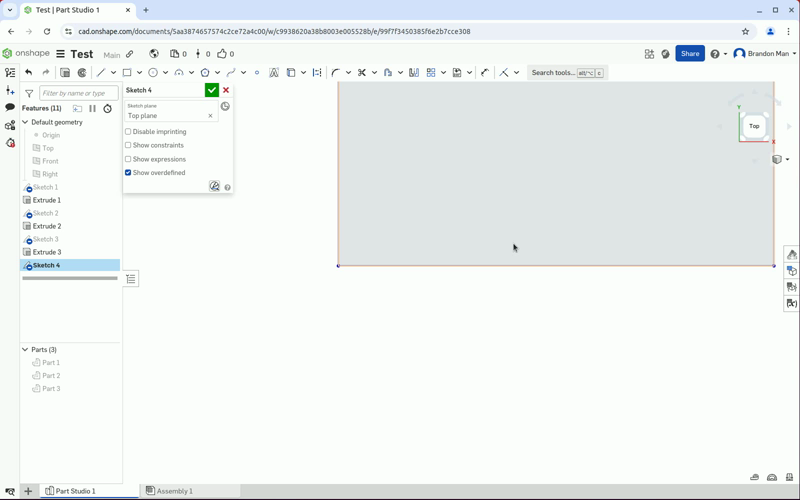
scroll(-6)
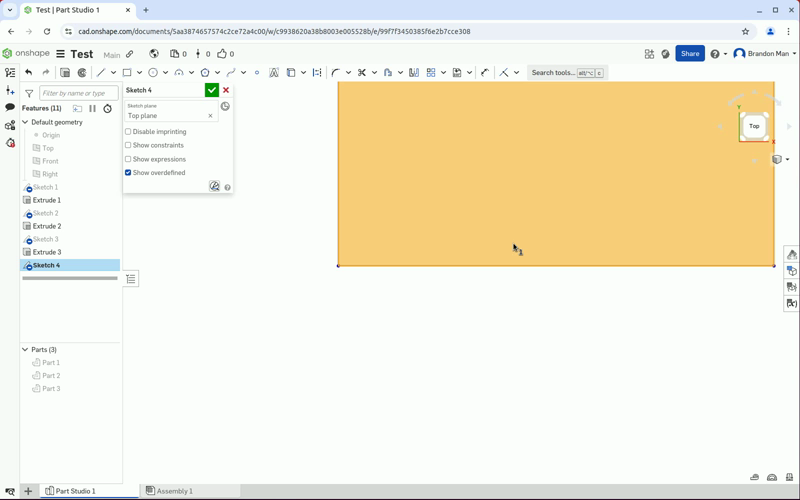
scroll(-6)
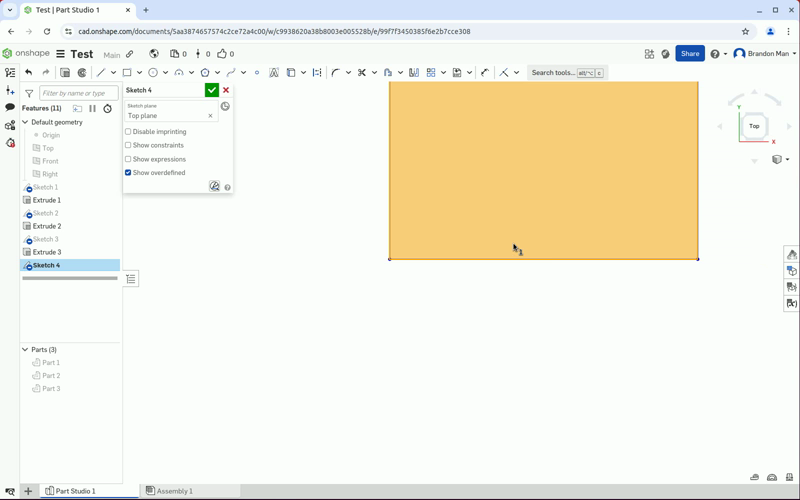
scroll(-6)
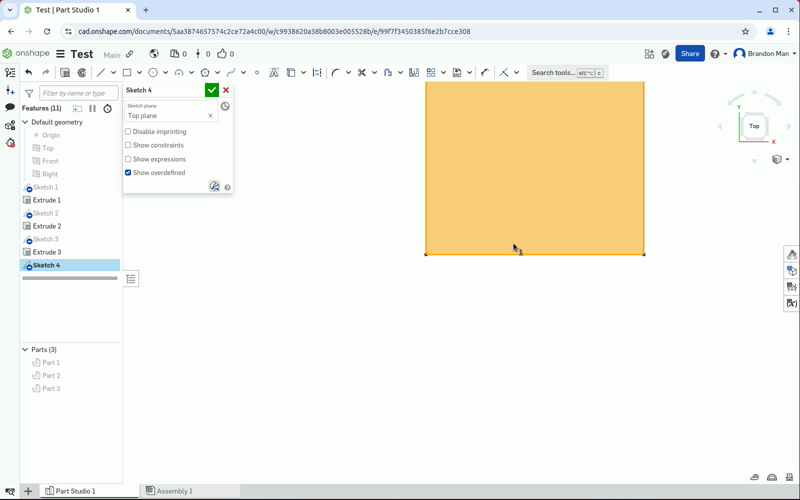
scroll(-6)
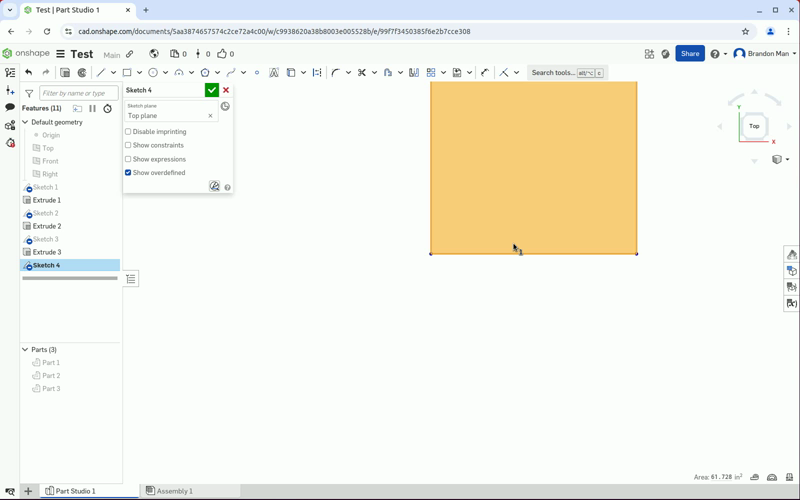
scroll(-6)
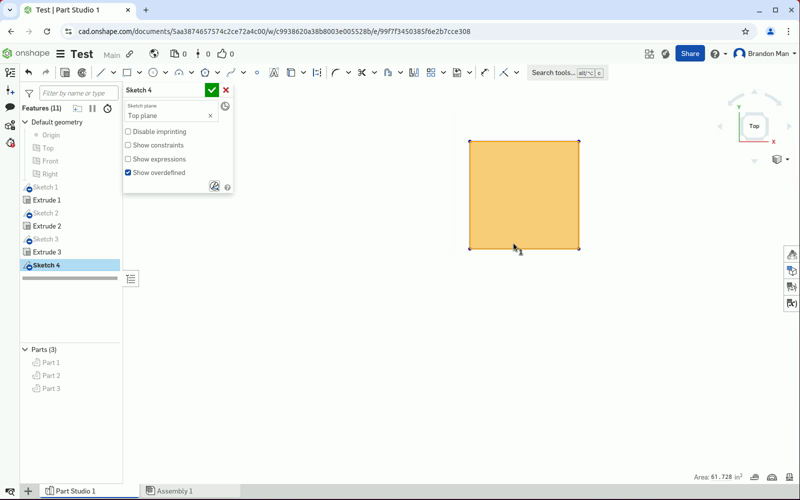
scroll(-6)
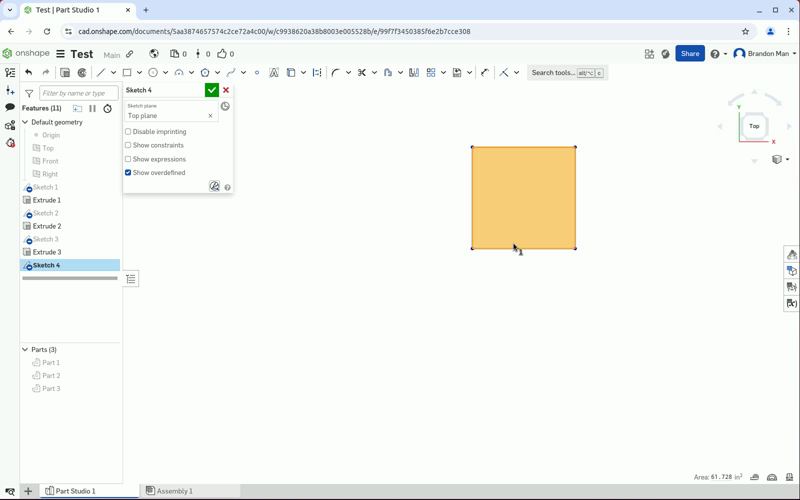
scroll(-6)
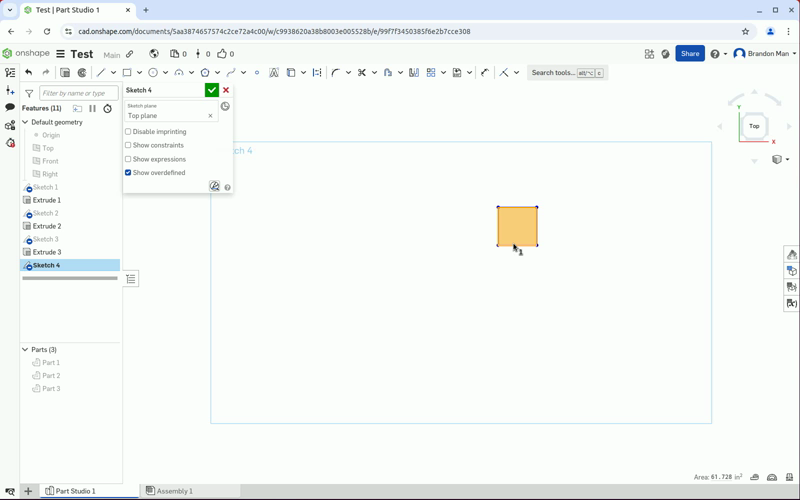
mouse_move(73, 352)
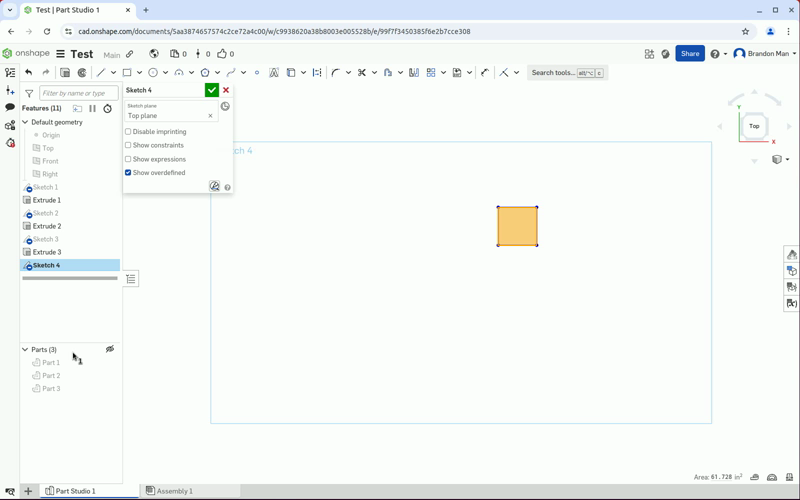
key(shift+y)
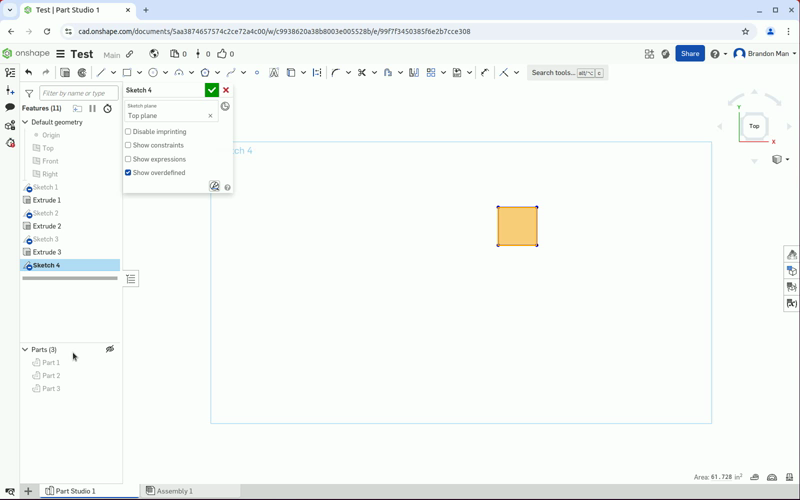
key(shift+e)
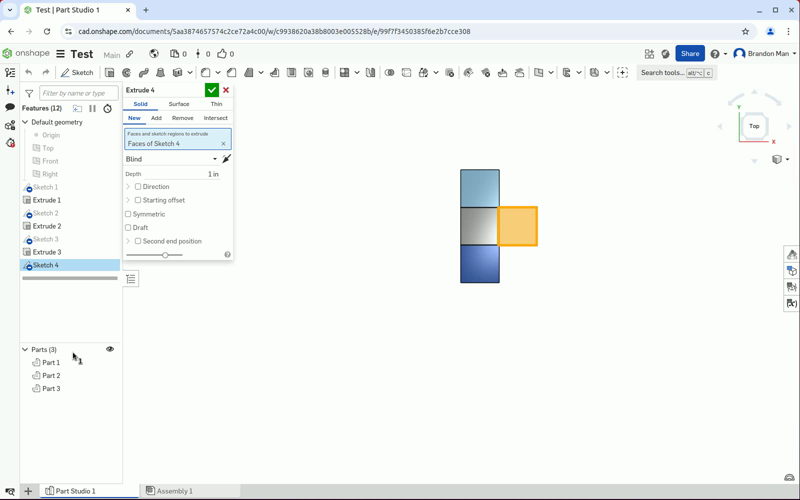
mouse_move(143, 106)
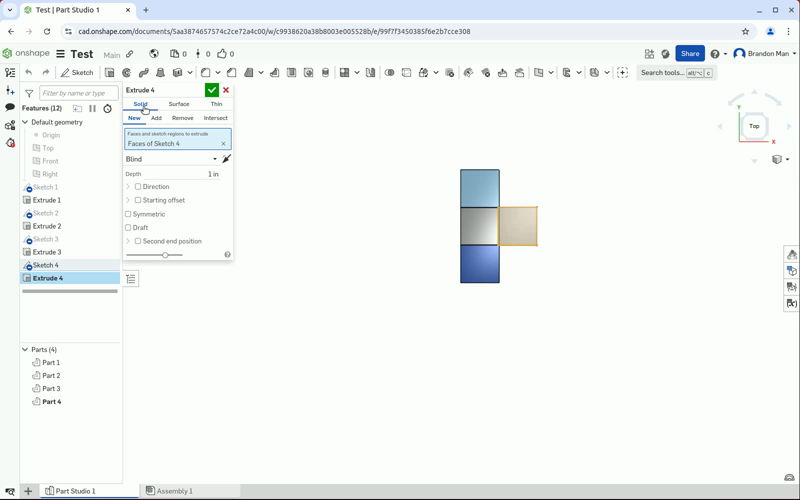
click(143, 106)
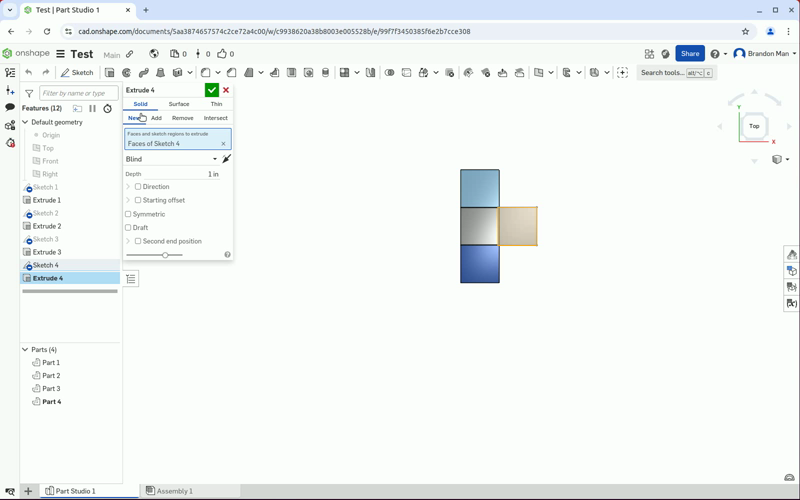
mouse_move(137, 120)
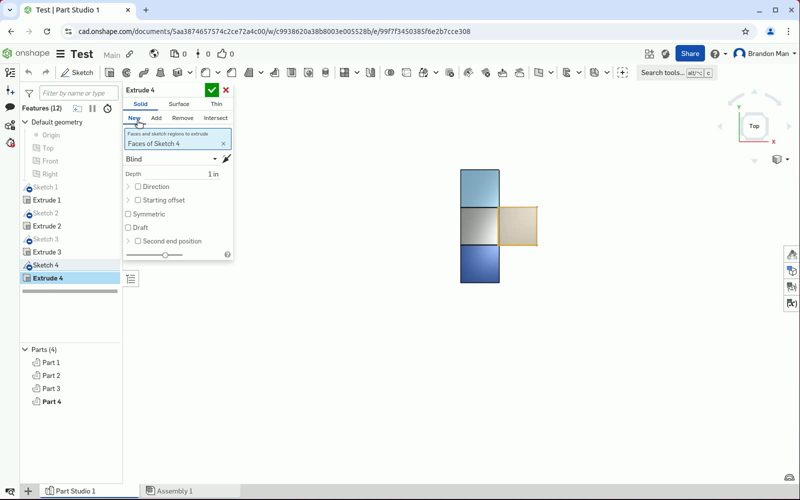
click(137, 120)
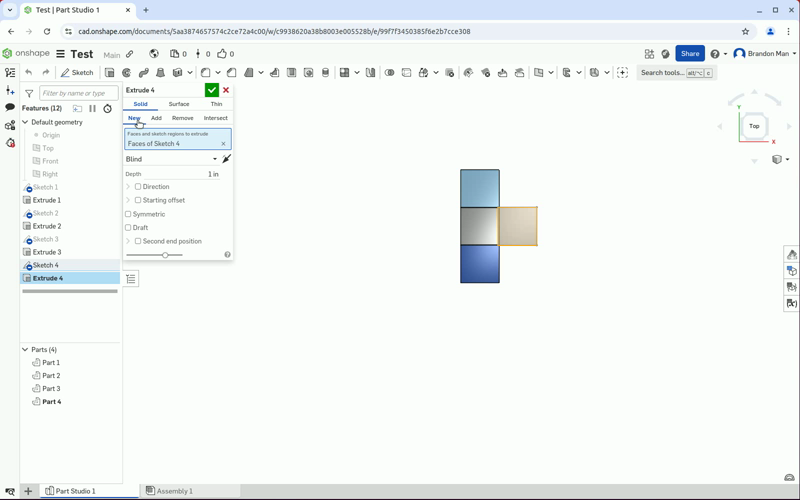
key(tab, 4)
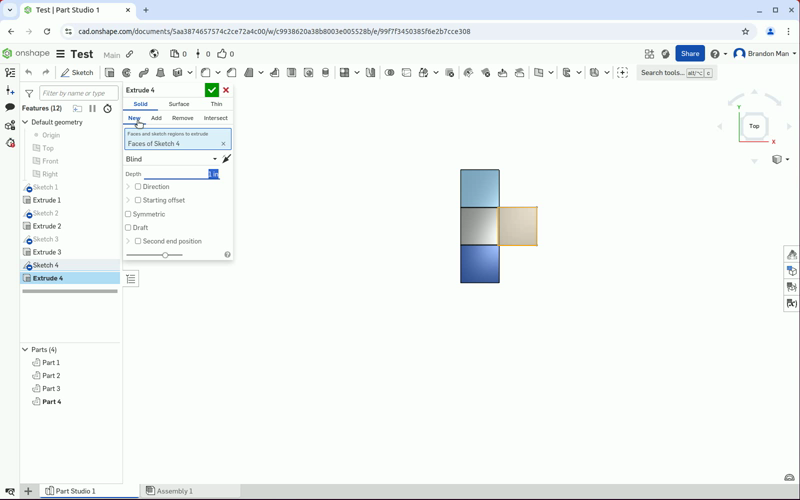
text(9.628)
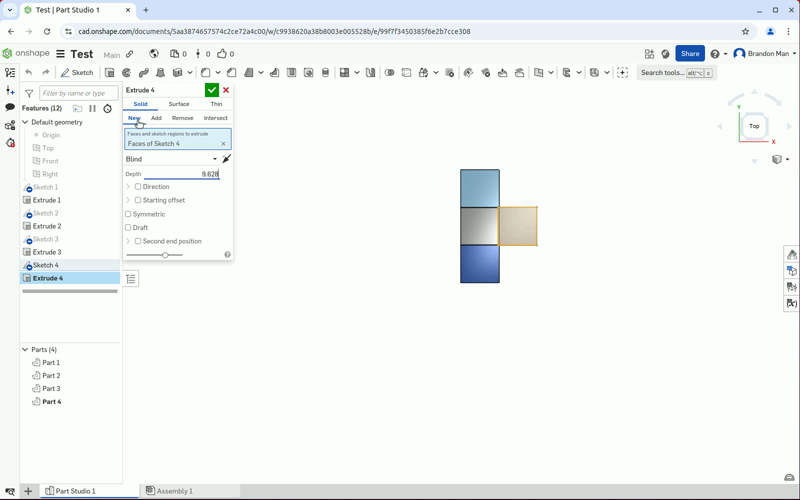
key(enter)
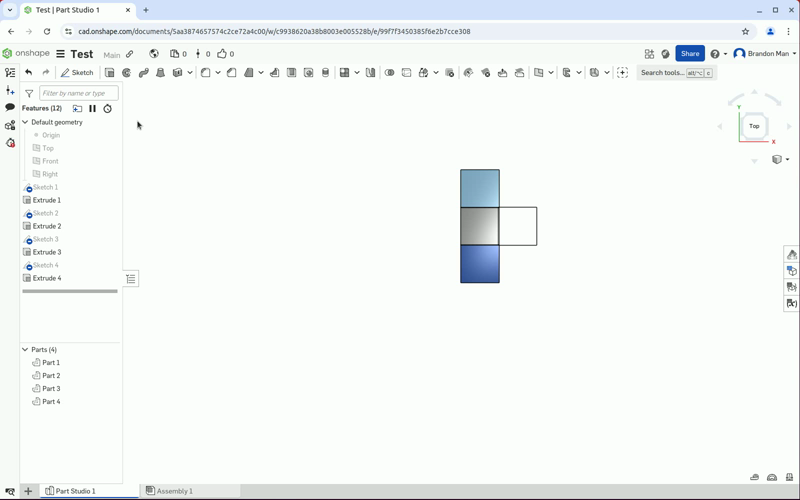
key(shift+h)
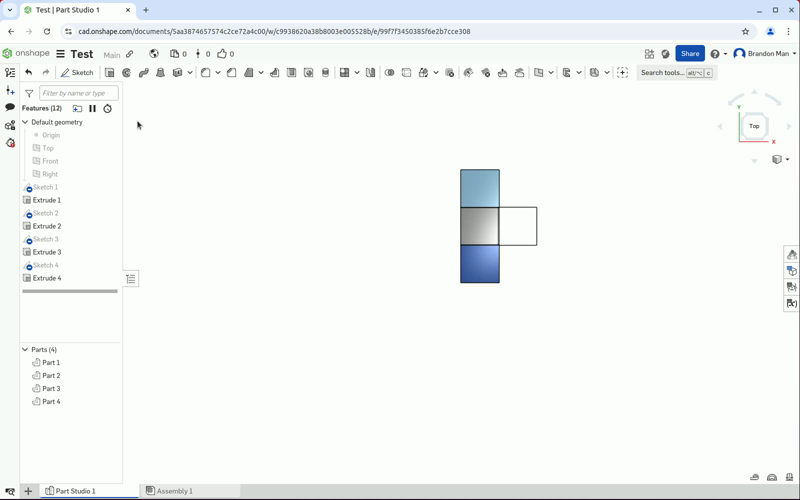
key(shift+h)
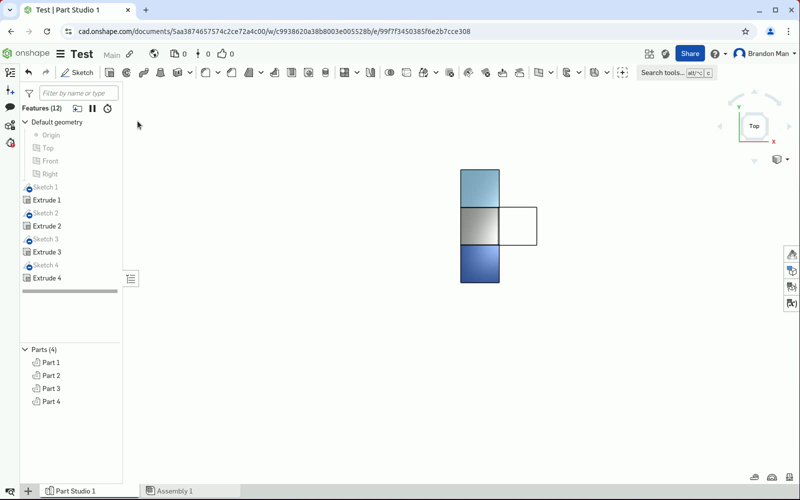
mouse_move(73, 189)
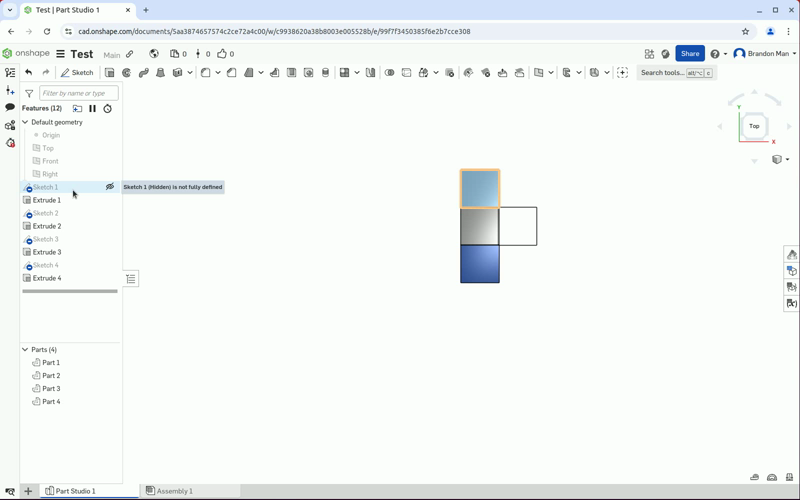
click(73, 189)
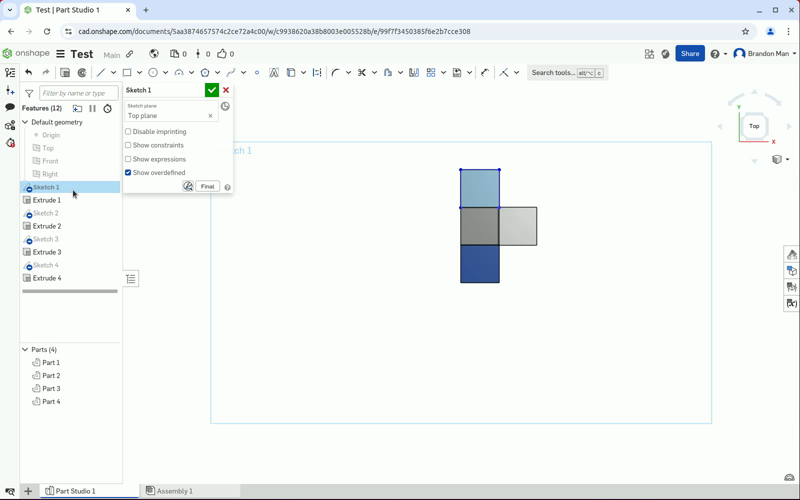
mouse_move(229, 92)
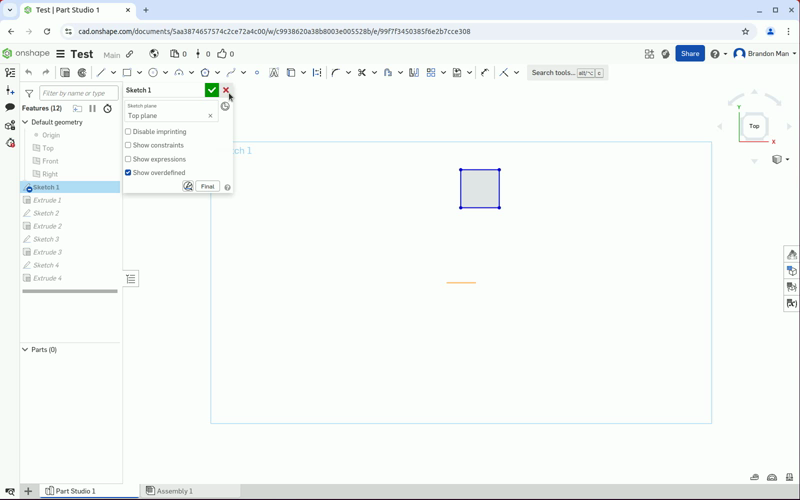
click(229, 92)
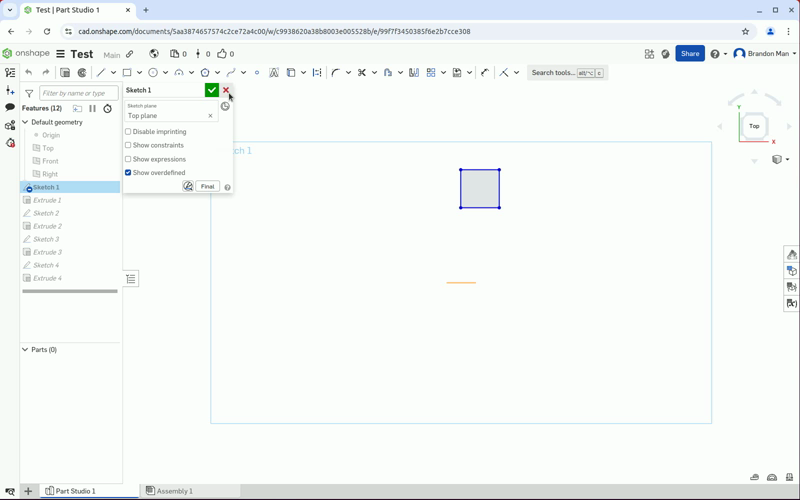
key(shift+s)
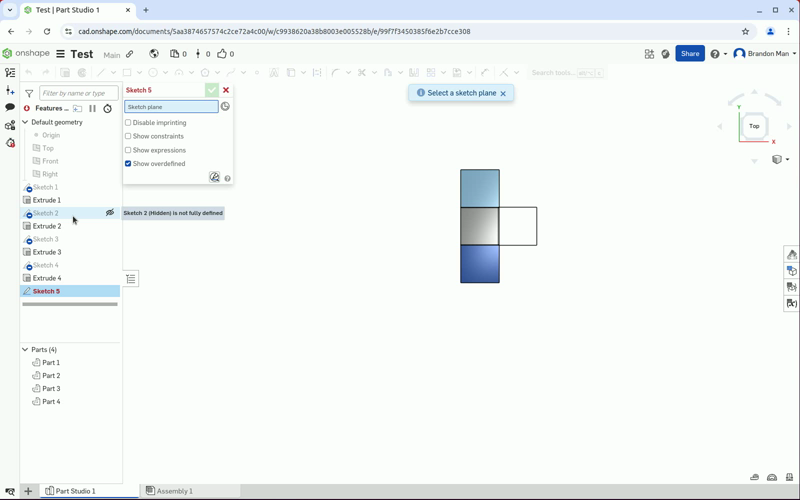
scroll(3)
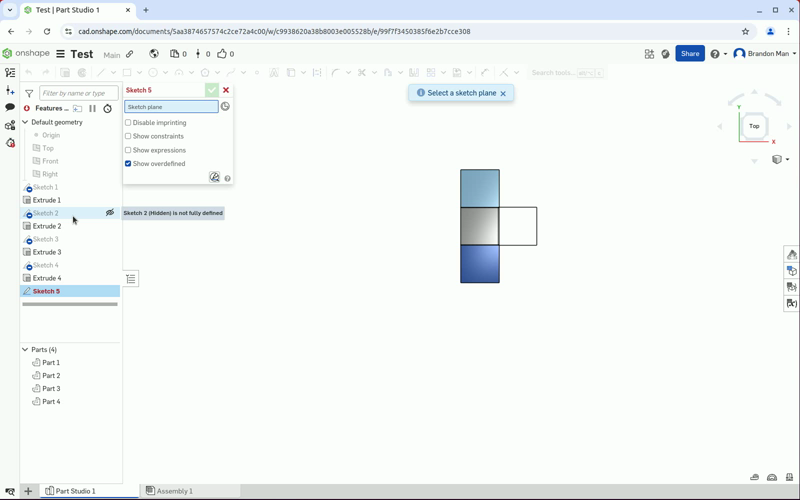
mouse_move(73, 150)
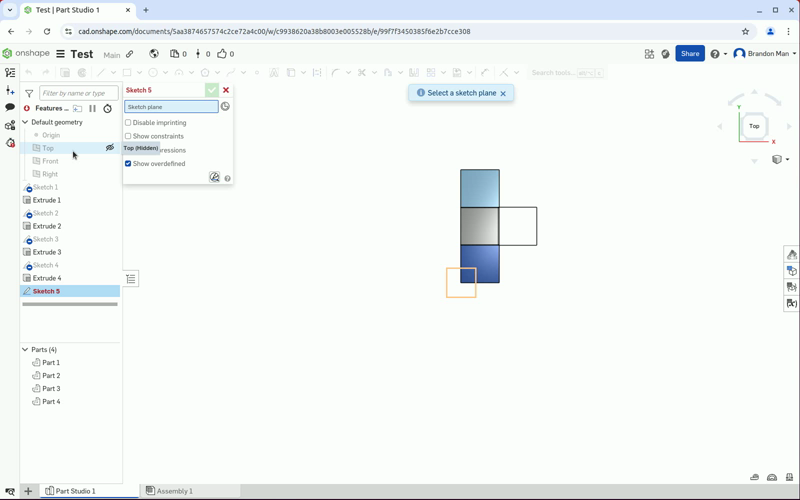
click(73, 150)
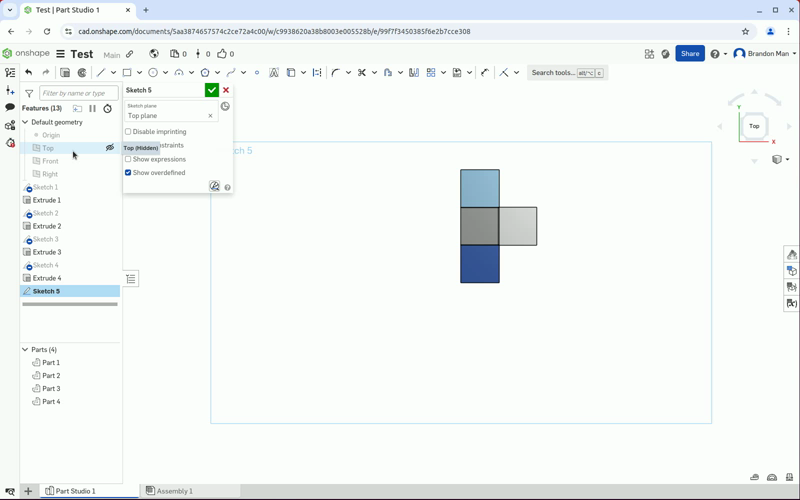
mouse_move(73, 352)
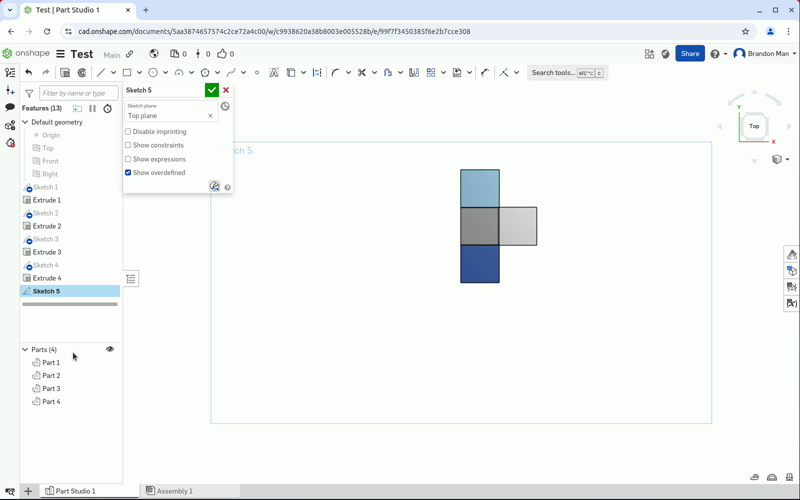
key(y)
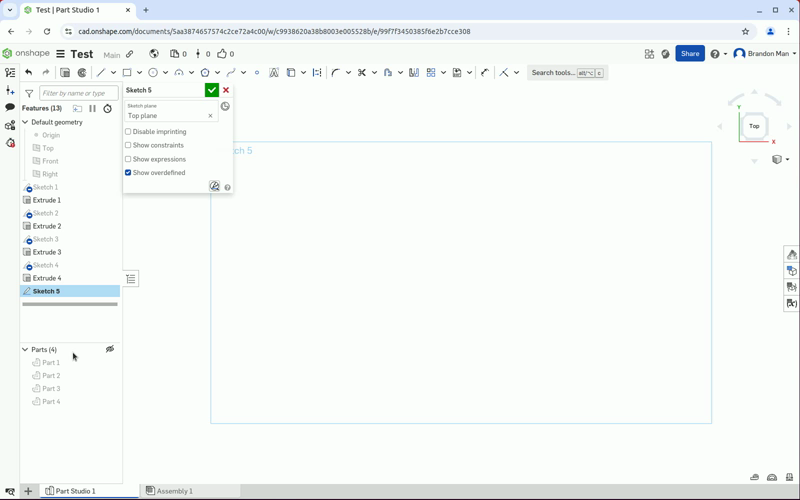
key(l)
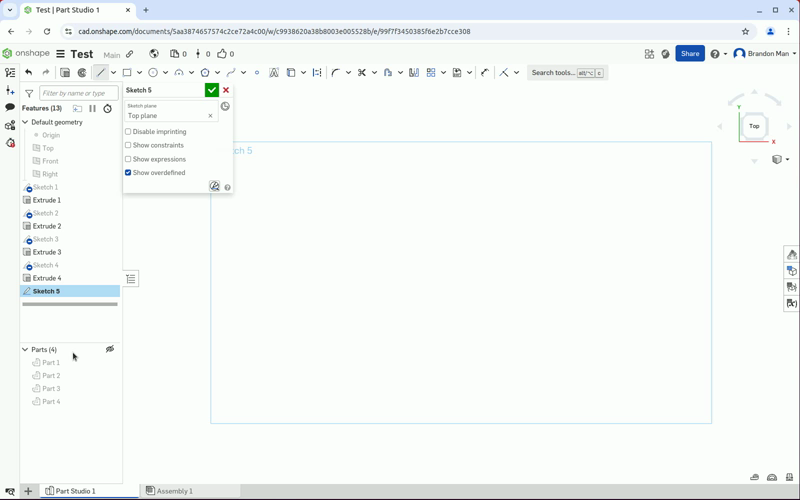
key_down(shift)
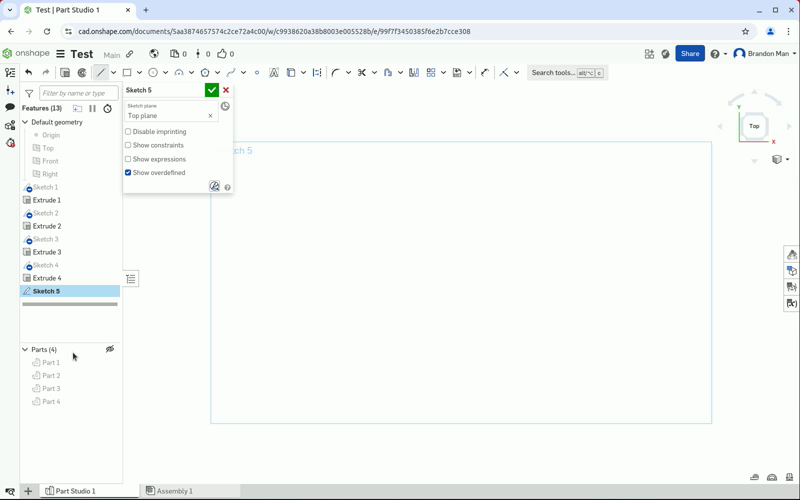
mouse_move(423, 245)
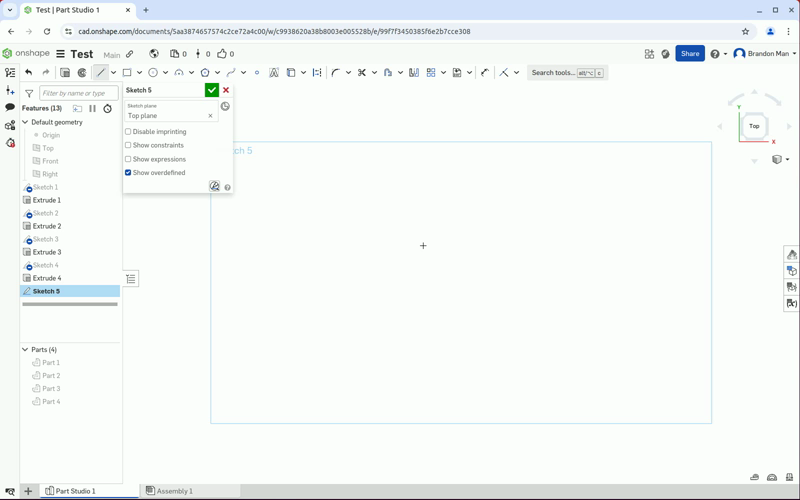
click(423, 245)
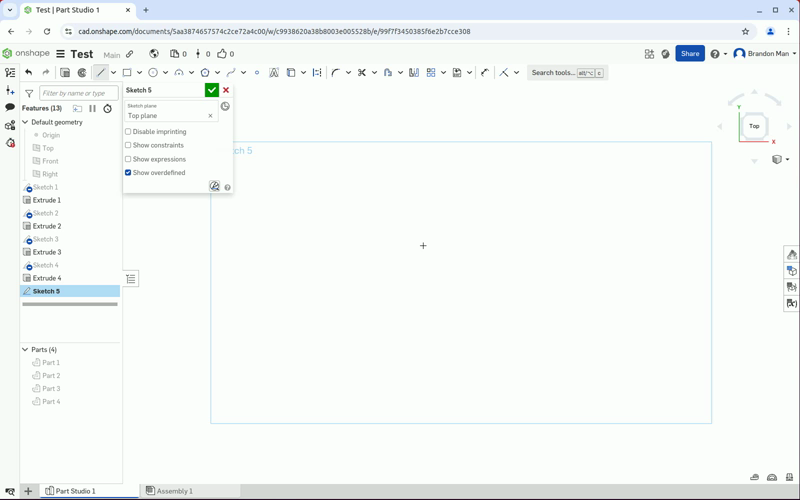
key_up(shift)
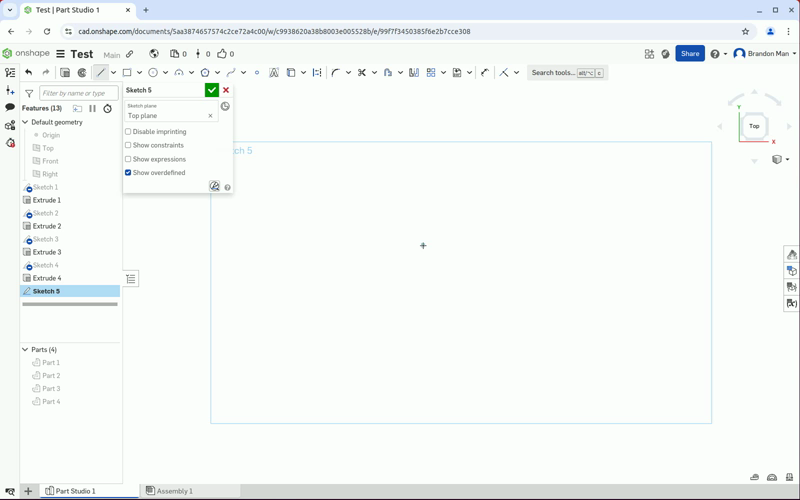
key_down(shift)
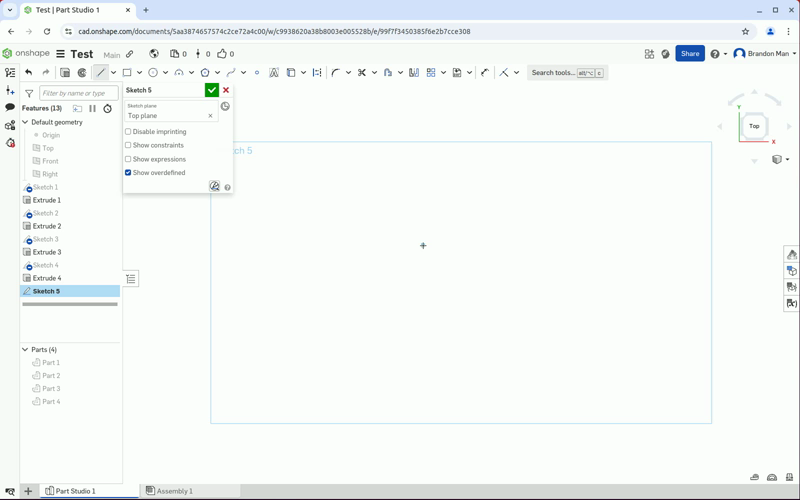
mouse_move(453, 245)
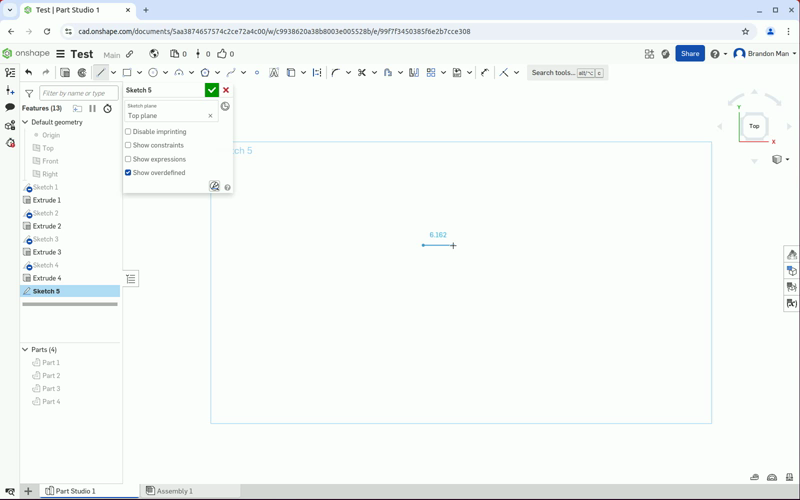
mouse_move(461, 245)
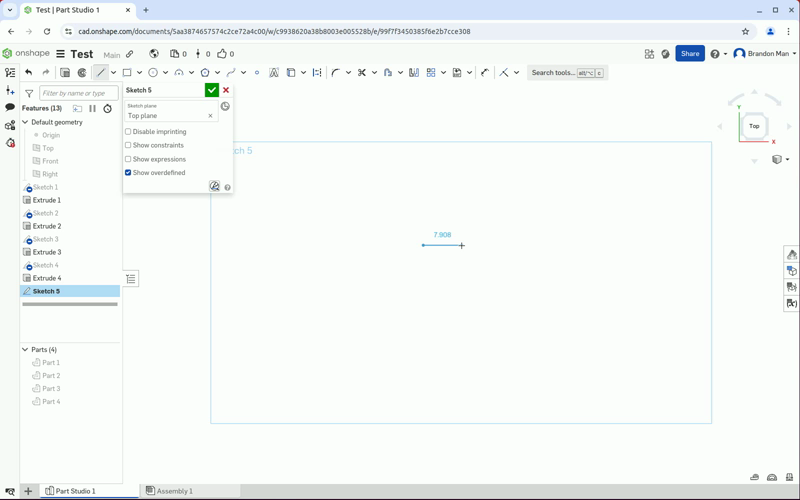
click(461, 245)
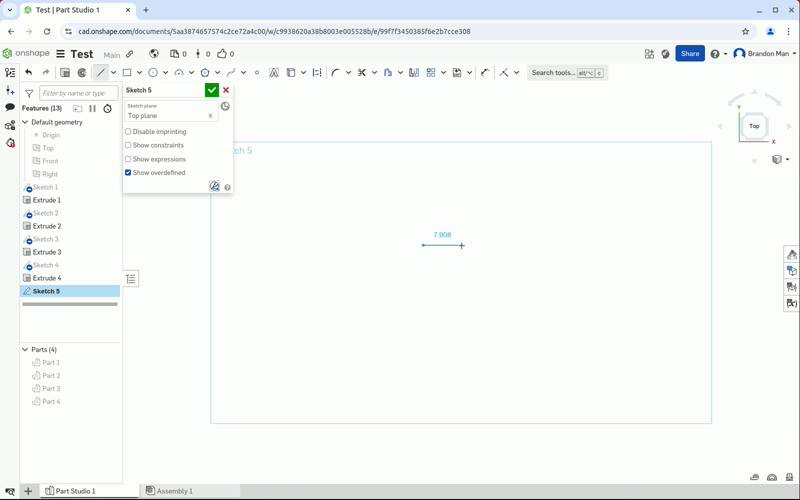
key_up(shift)
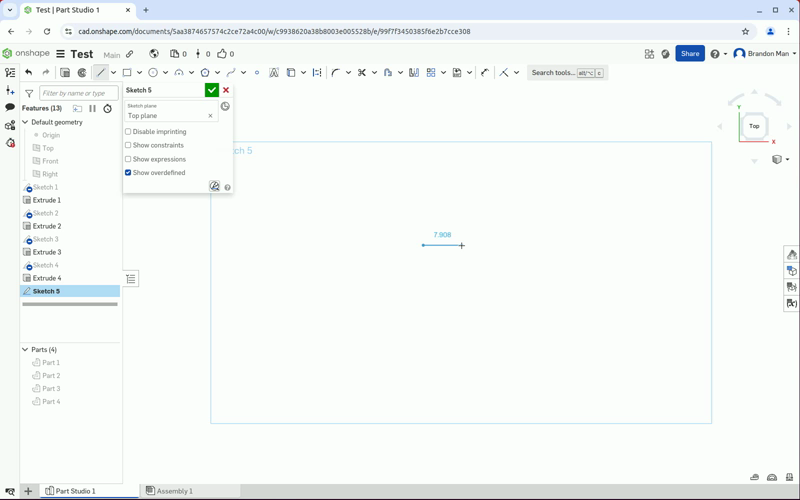
key_down(shift)
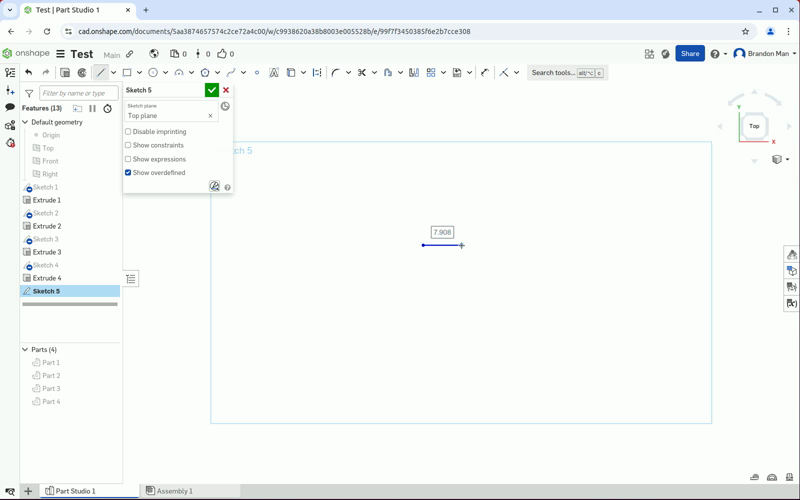
mouse_move(491, 245)
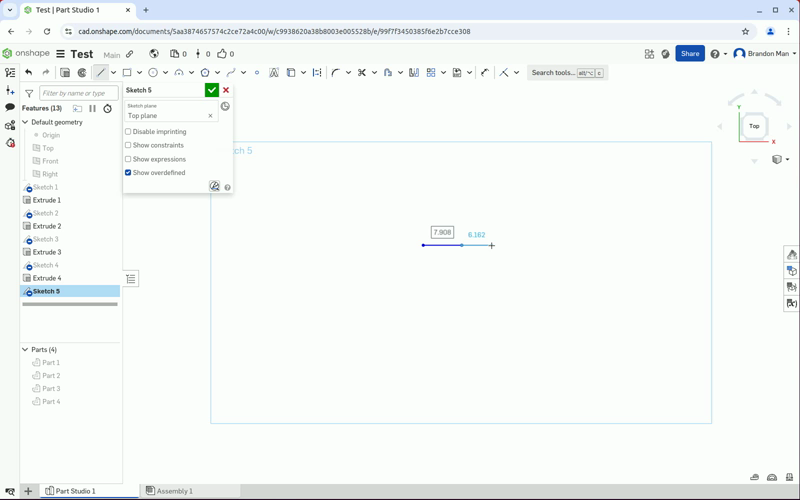
mouse_move(461, 226)
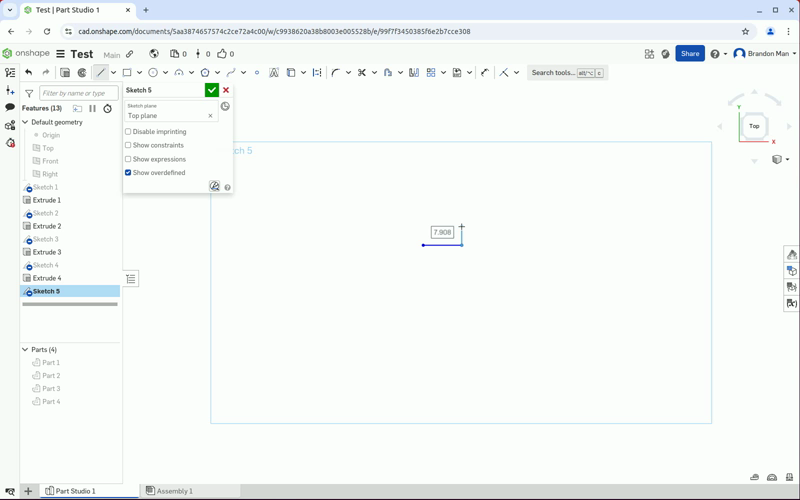
click(461, 226)
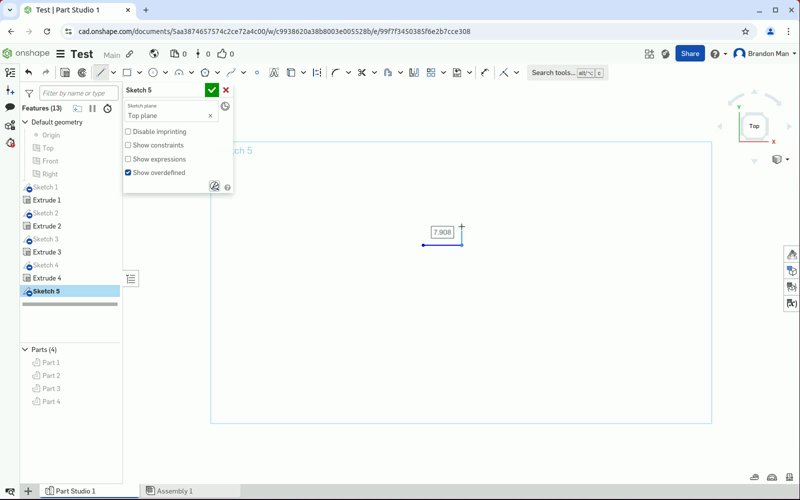
key_up(shift)
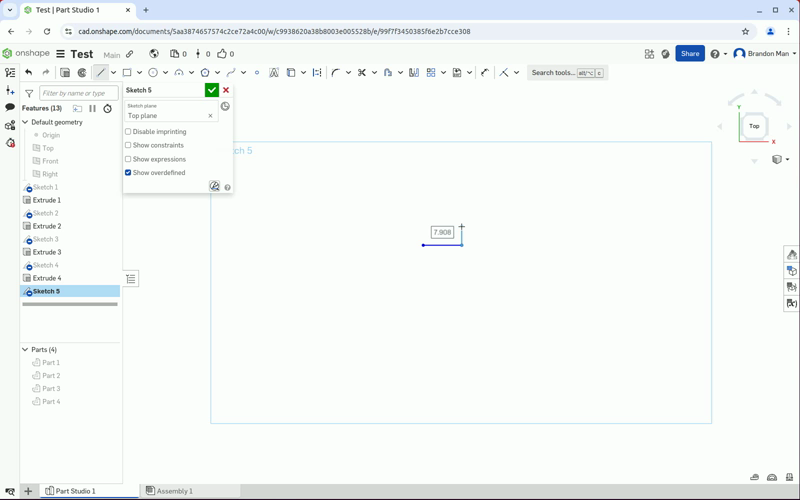
key_down(shift)
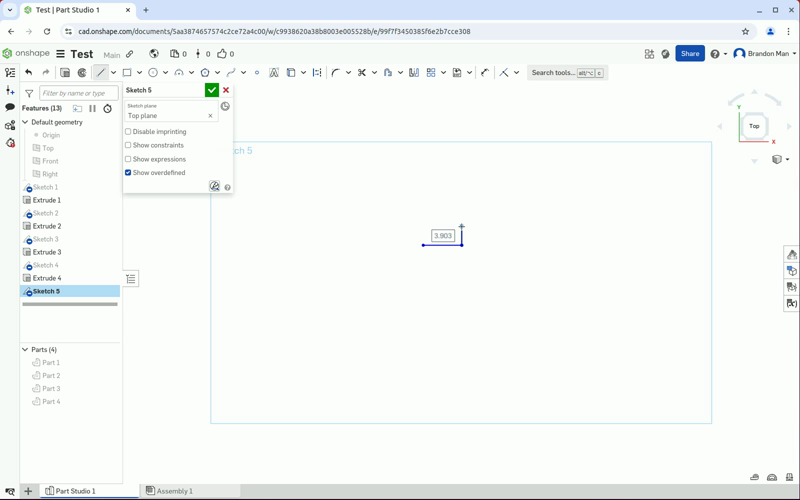
mouse_move(491, 226)
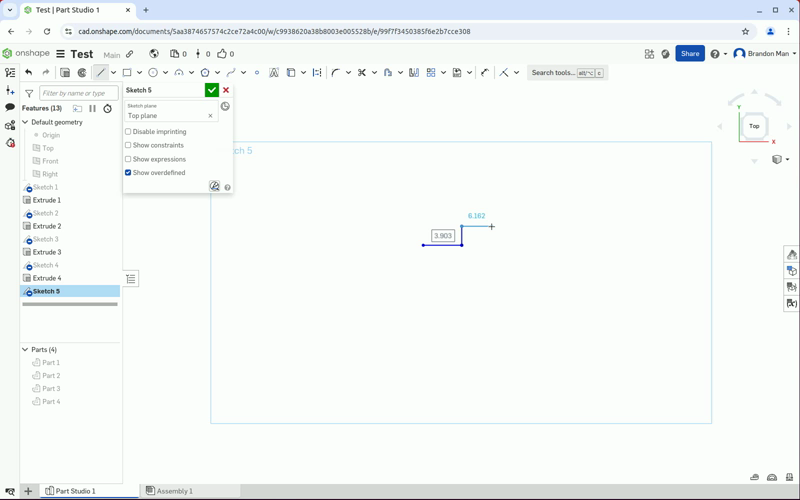
mouse_move(461, 207)
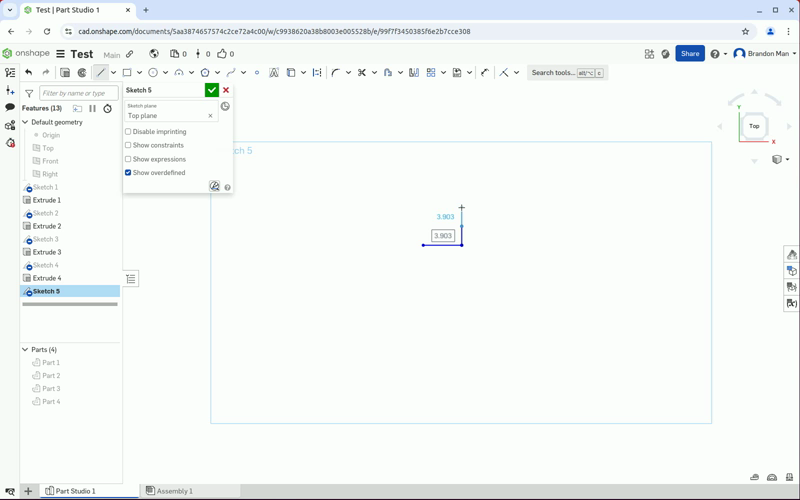
click(461, 207)
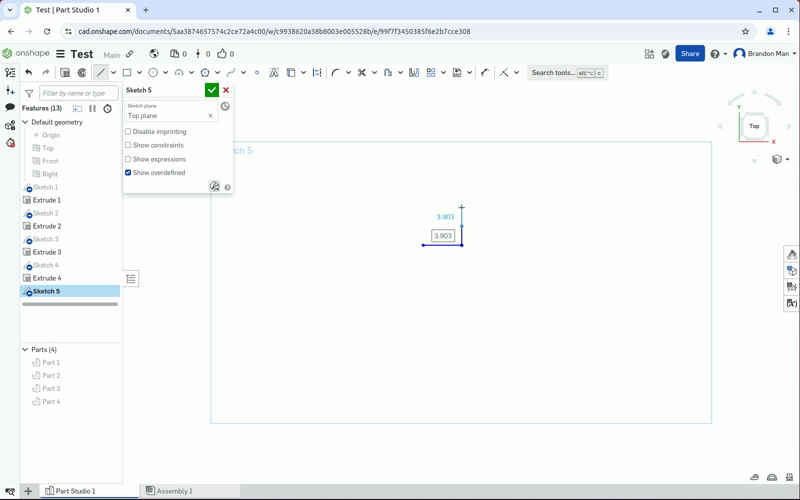
key_up(shift)
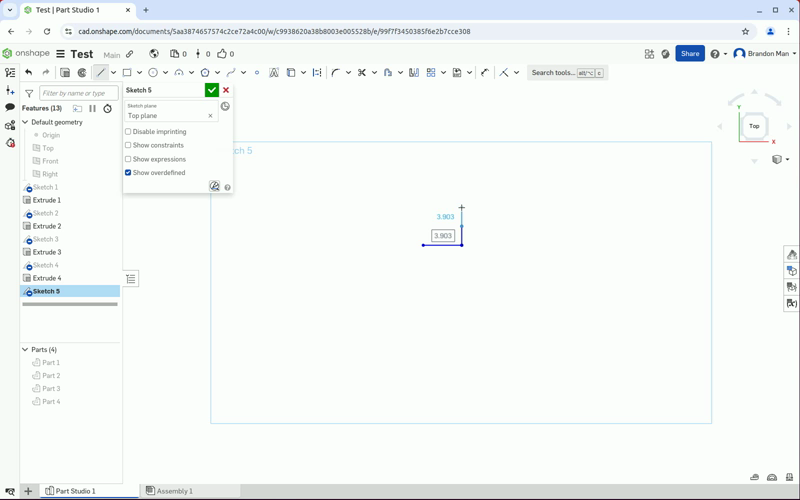
key_down(shift)
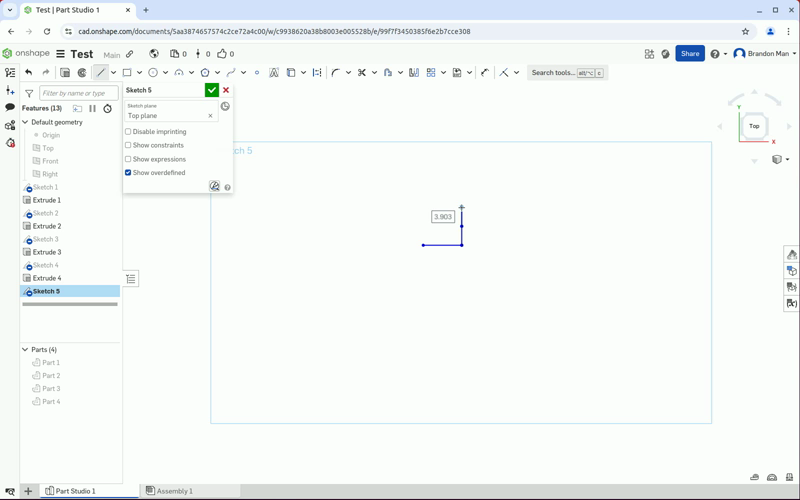
mouse_move(491, 207)
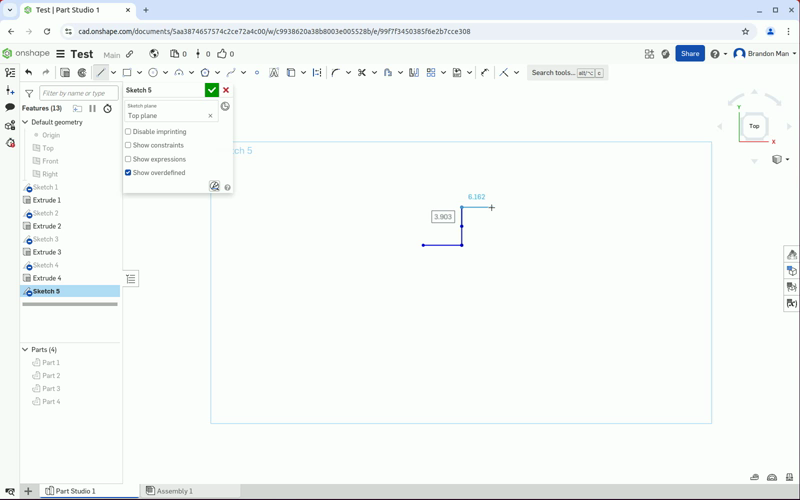
mouse_move(423, 207)
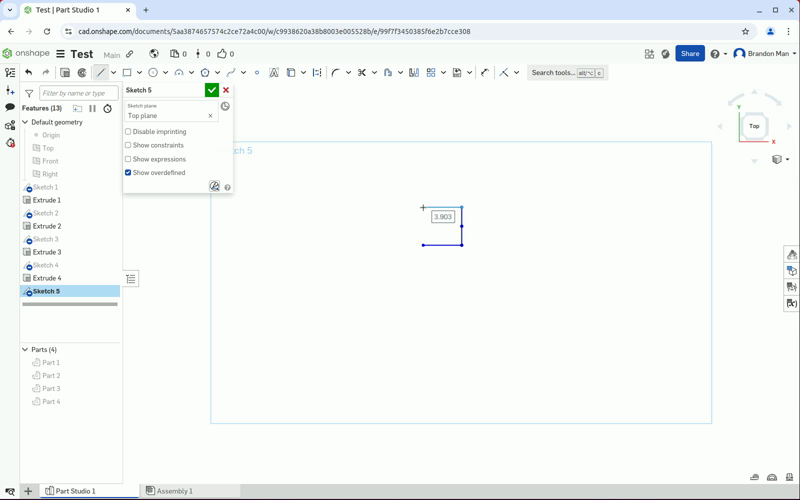
click(423, 207)
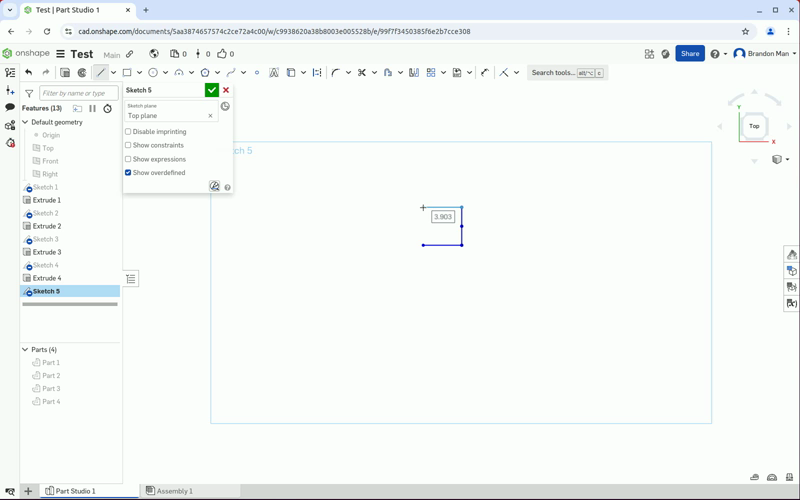
key_up(shift)
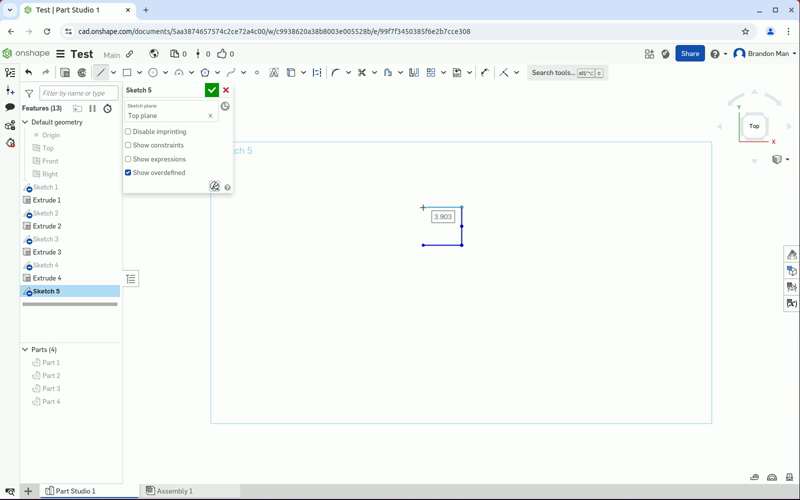
mouse_move(453, 207)
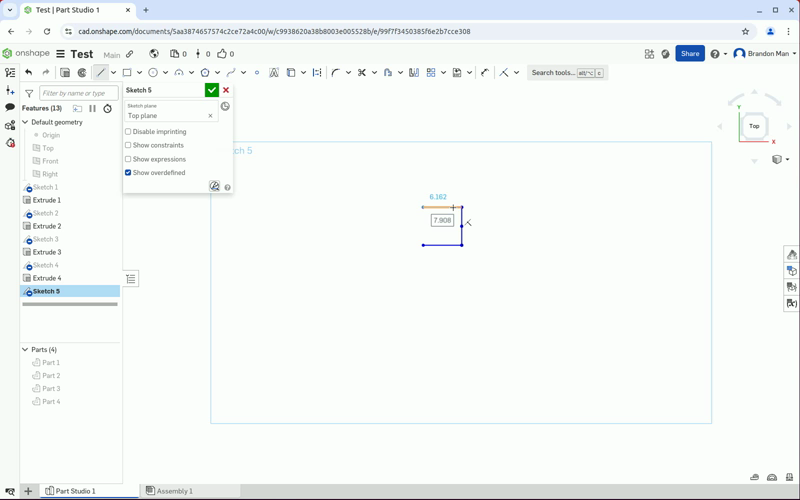
key_down(shift)
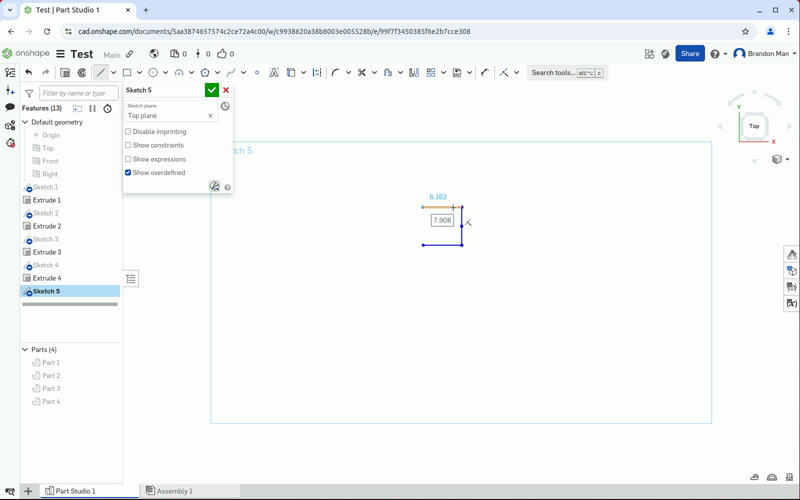
mouse_move(423, 245)
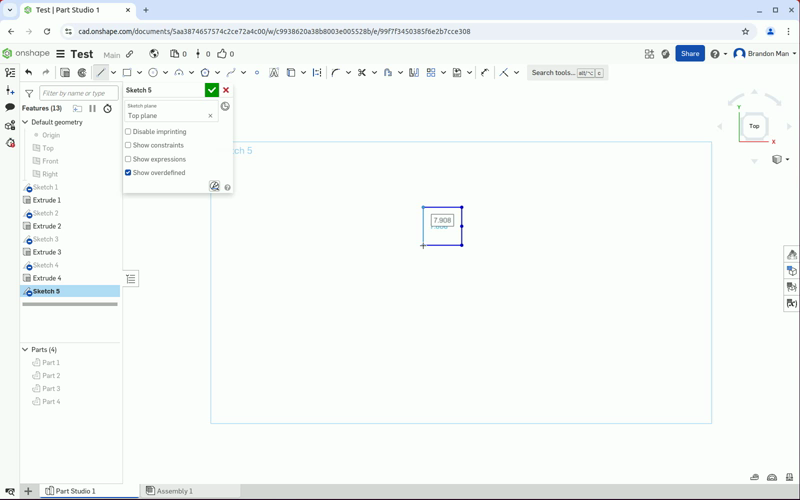
key_up(shift)
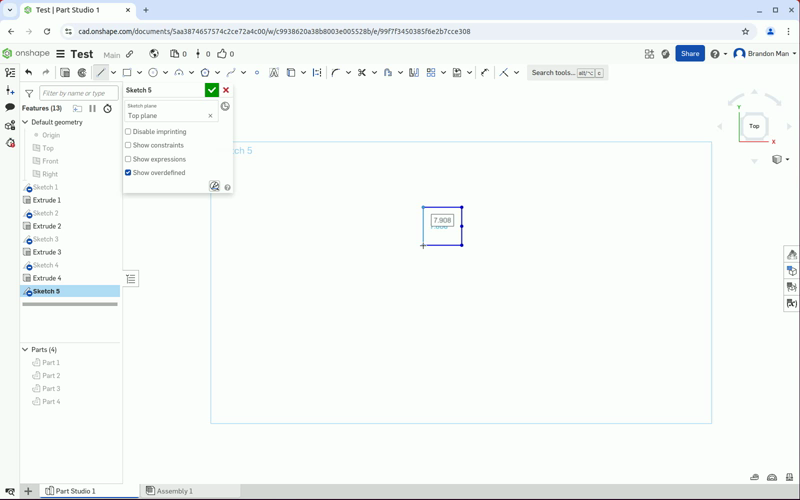
click(423, 245)
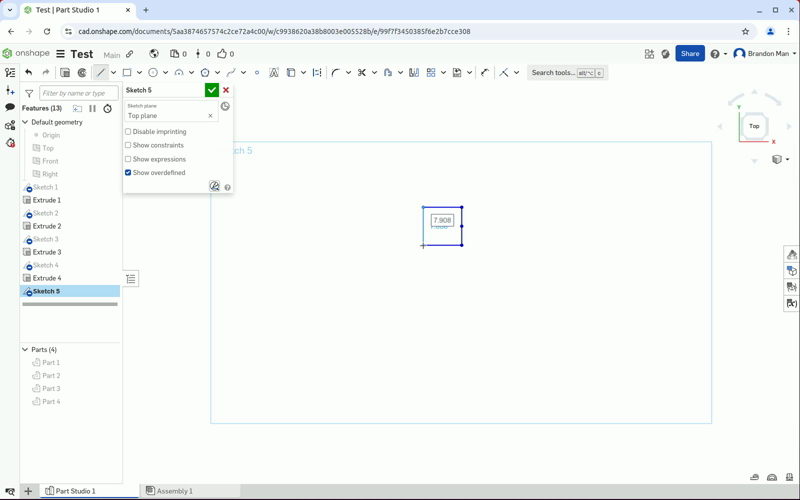
key(esc)
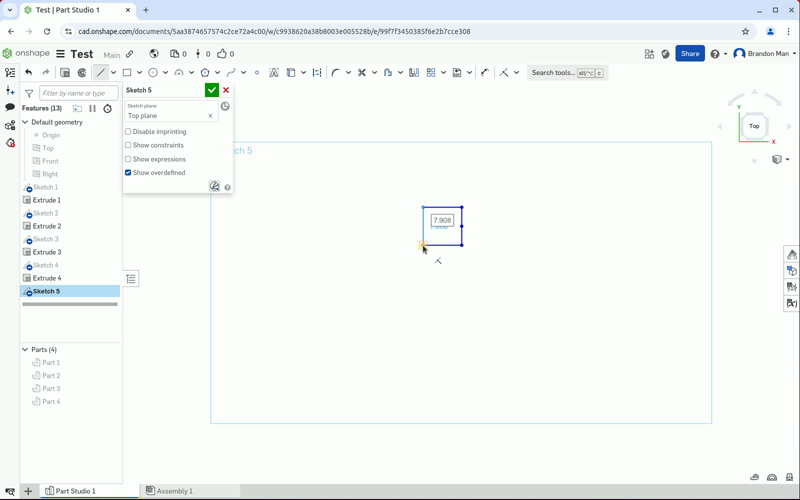
mouse_move(440, 219)
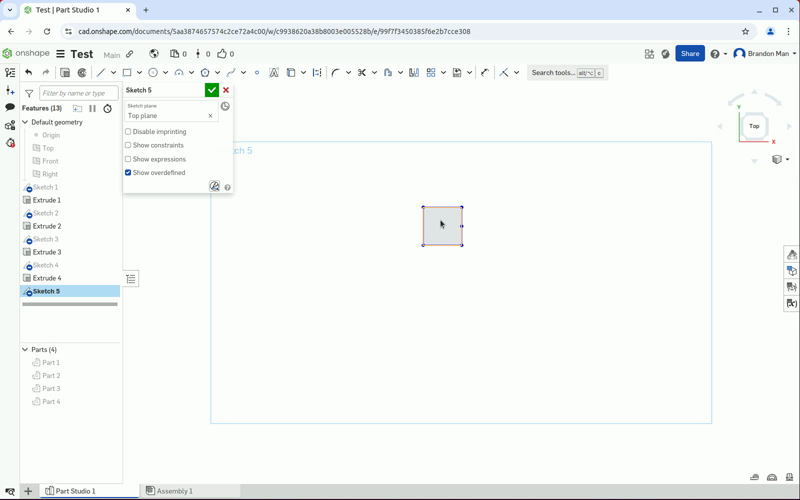
scroll(6)
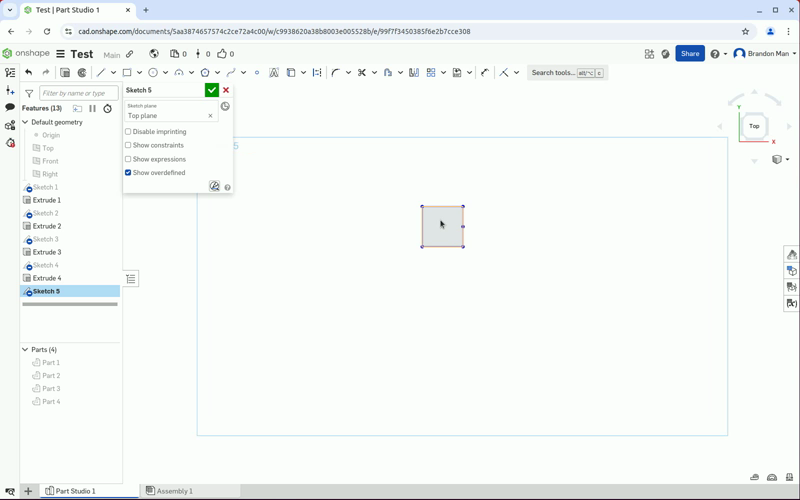
scroll(6)
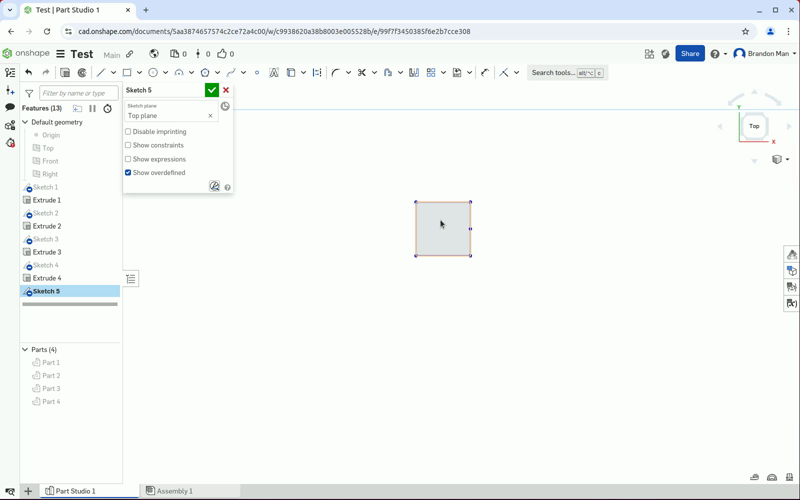
scroll(6)
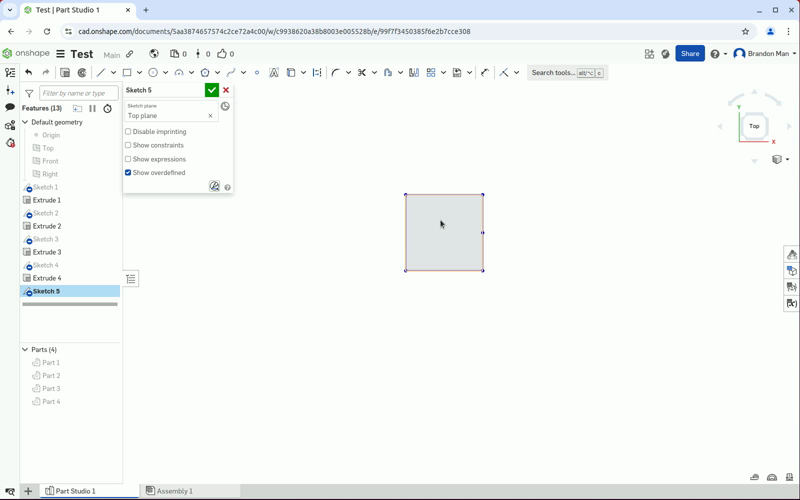
scroll(6)
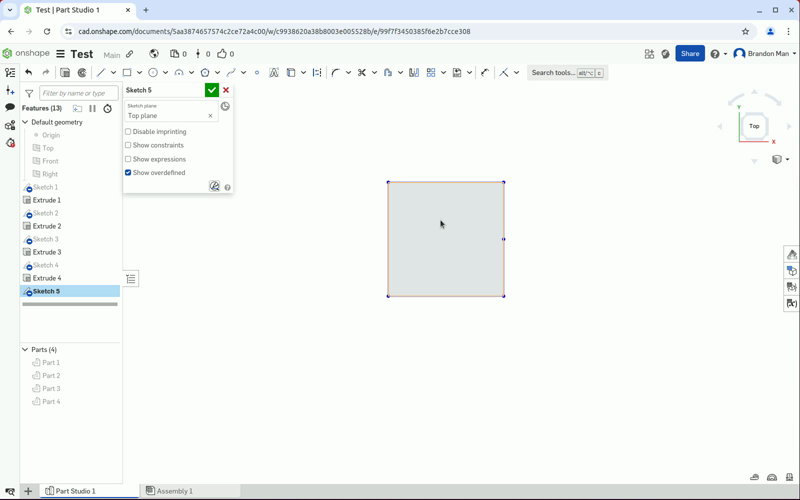
scroll(6)
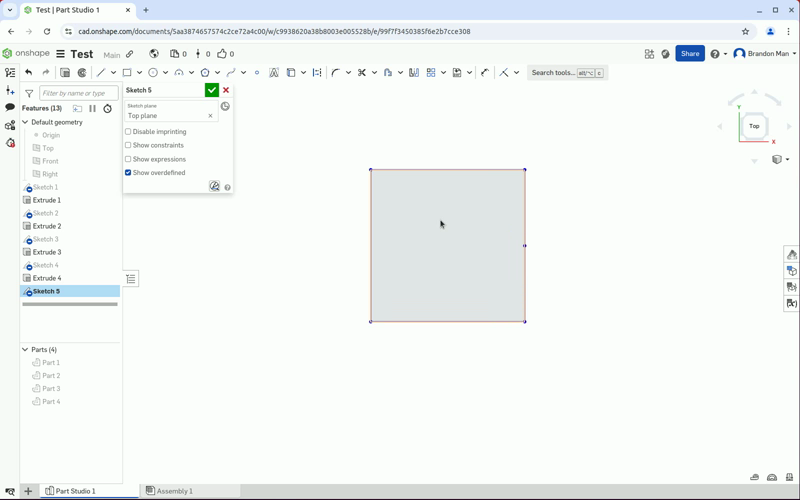
scroll(6)
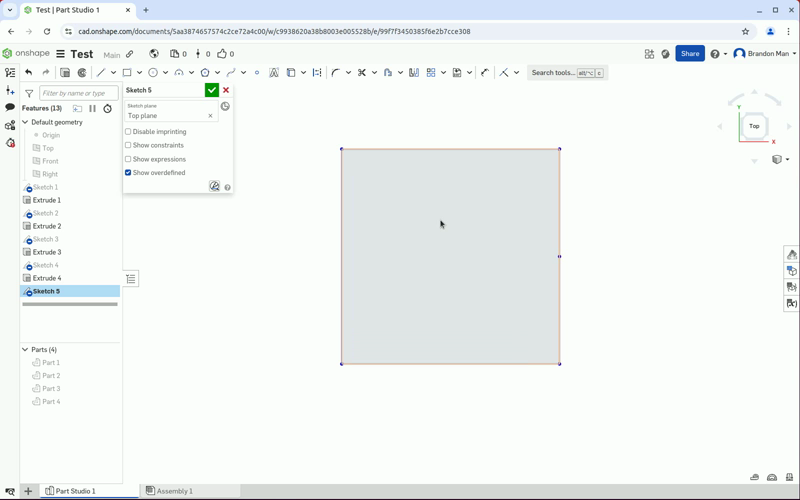
scroll(6)
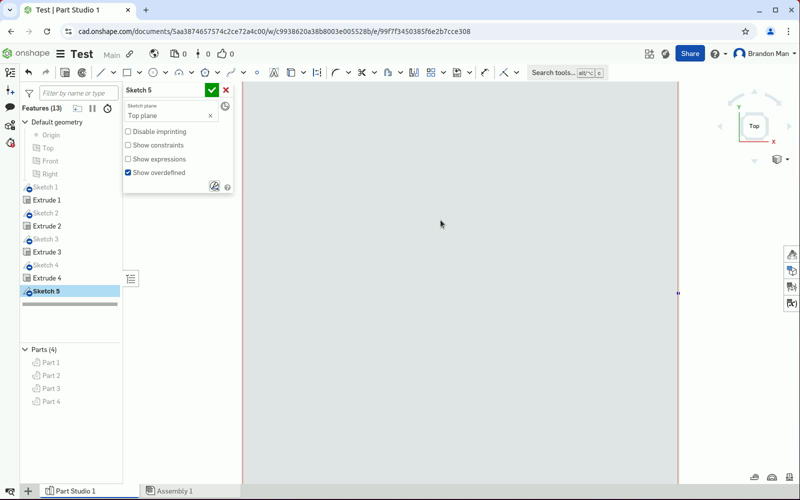
click(440, 219)
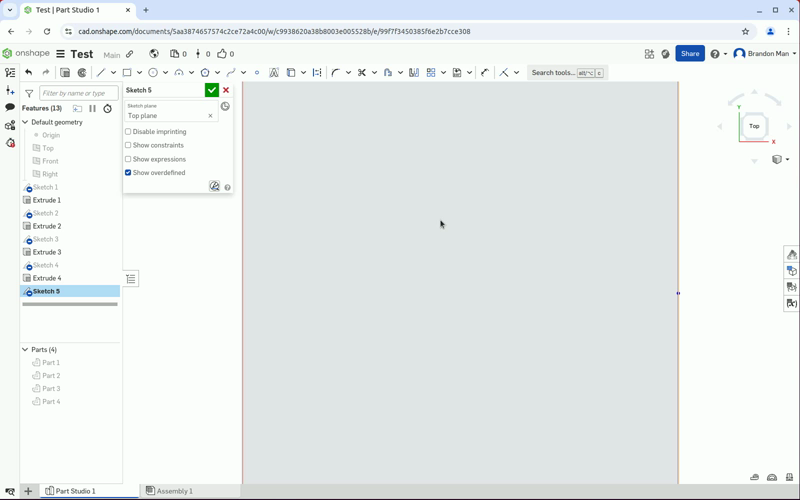
scroll(-6)
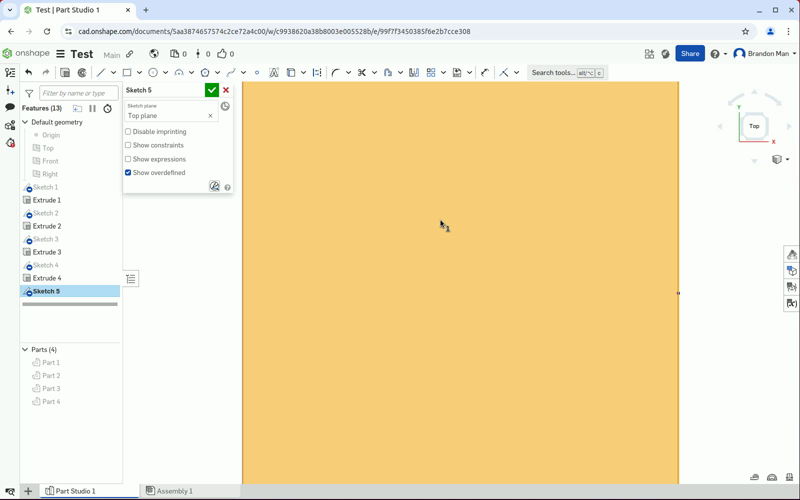
scroll(-6)
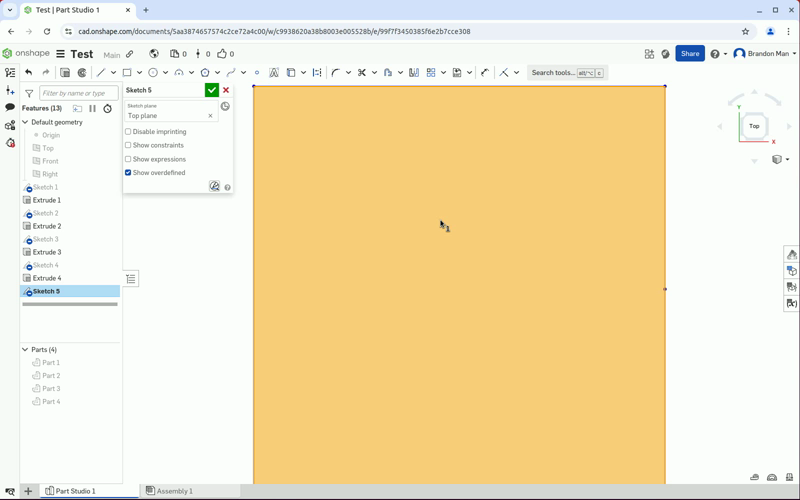
scroll(-6)
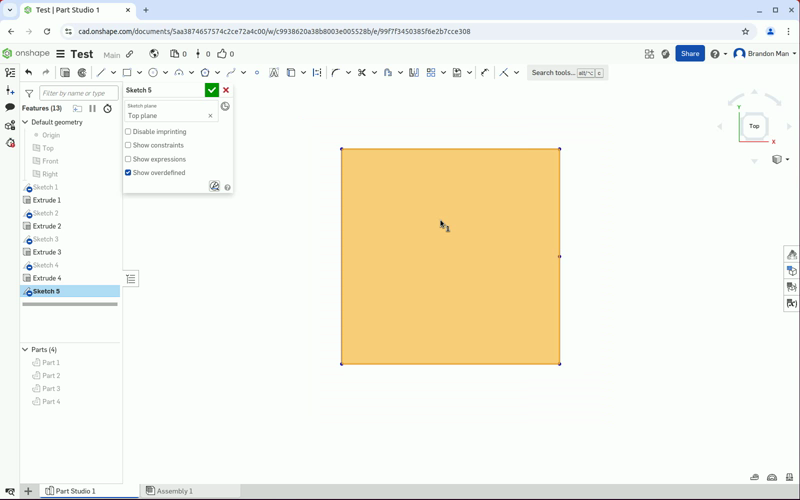
scroll(-6)
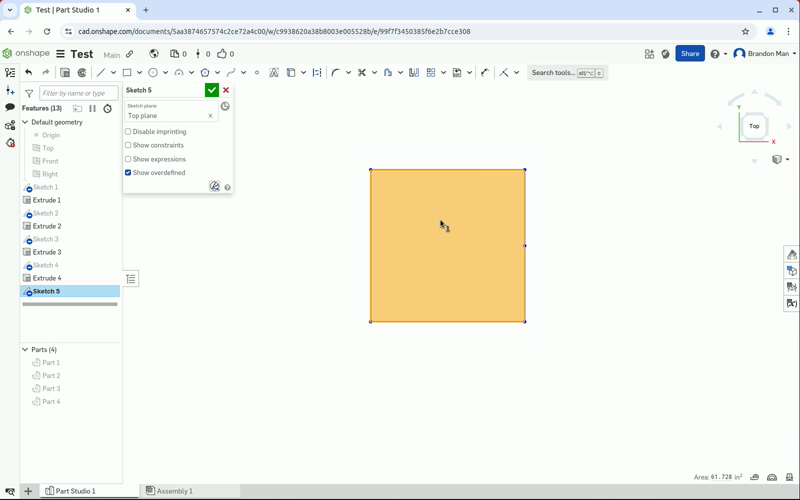
scroll(-6)
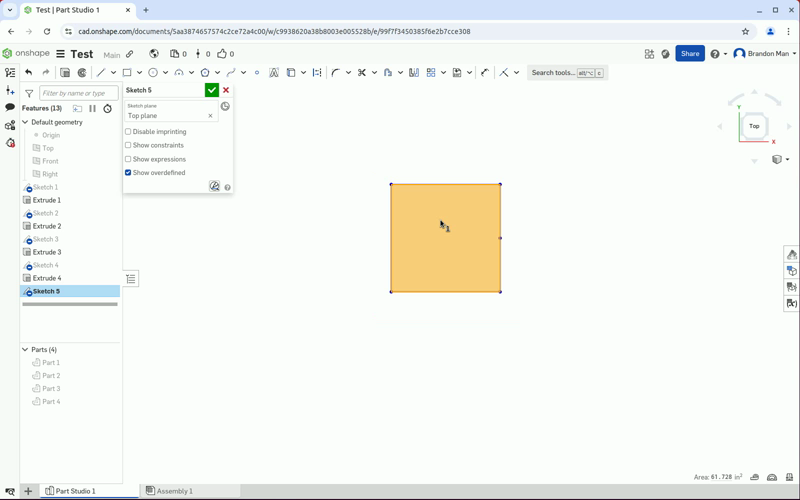
scroll(-6)
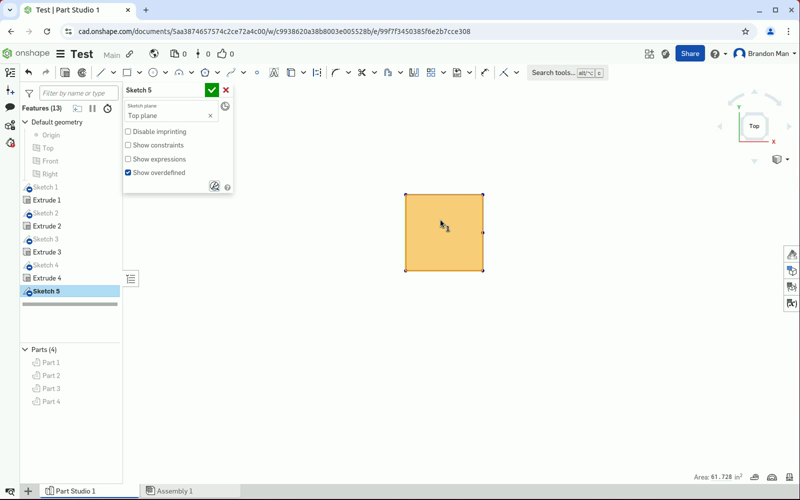
scroll(-6)
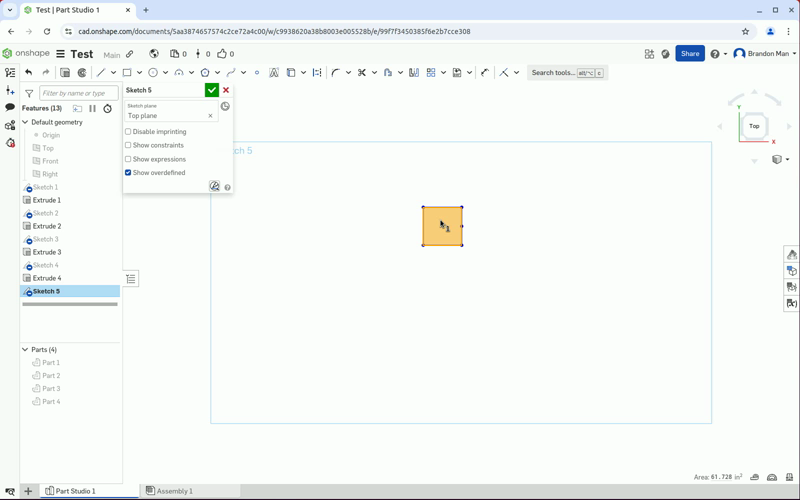
mouse_move(73, 352)
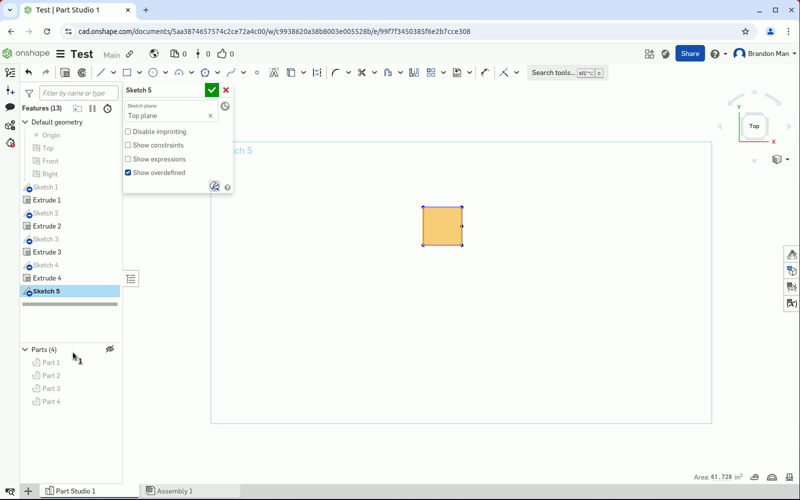
key(shift+y)
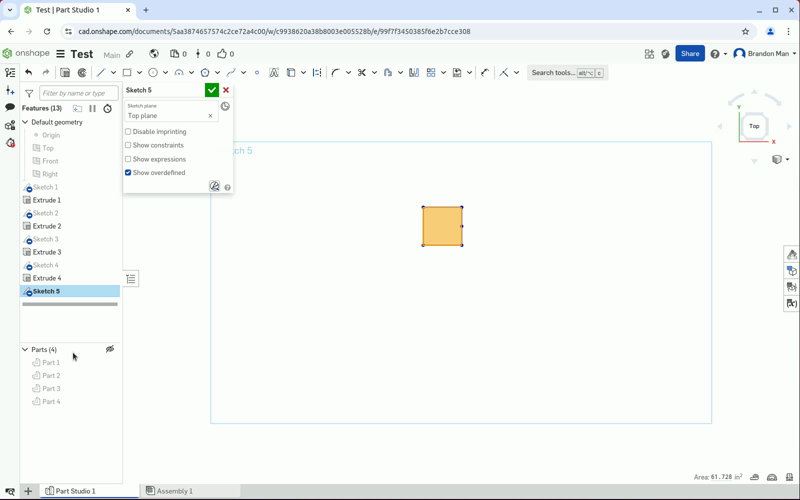
key(shift+e)
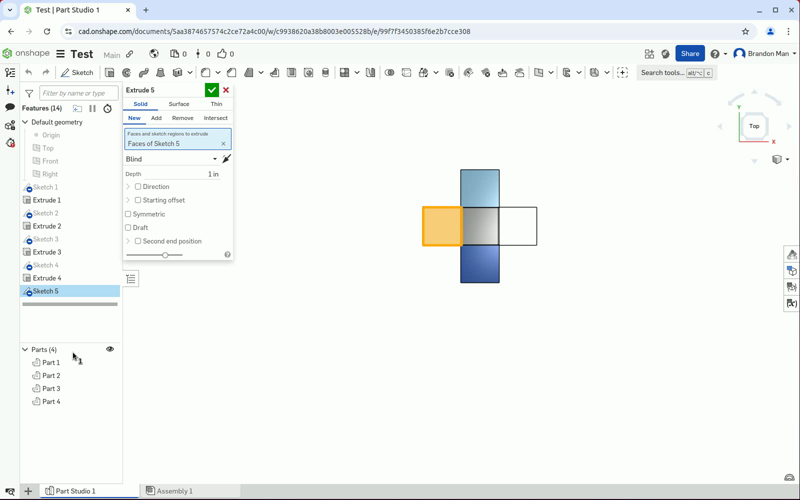
mouse_move(143, 106)
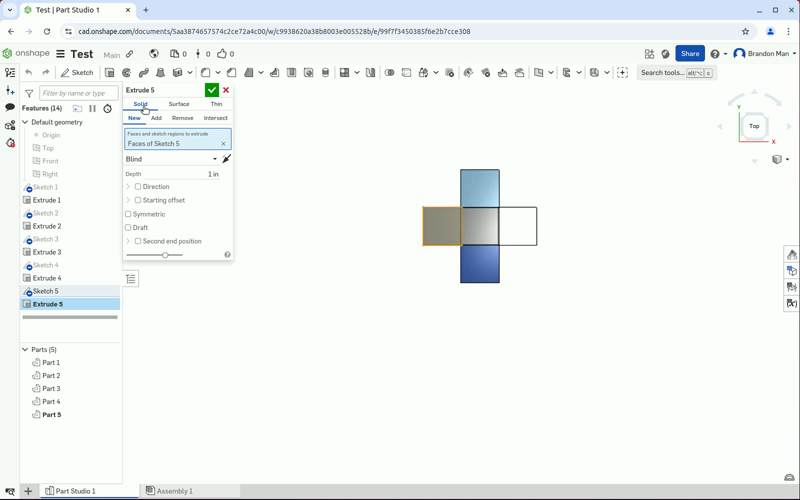
click(143, 106)
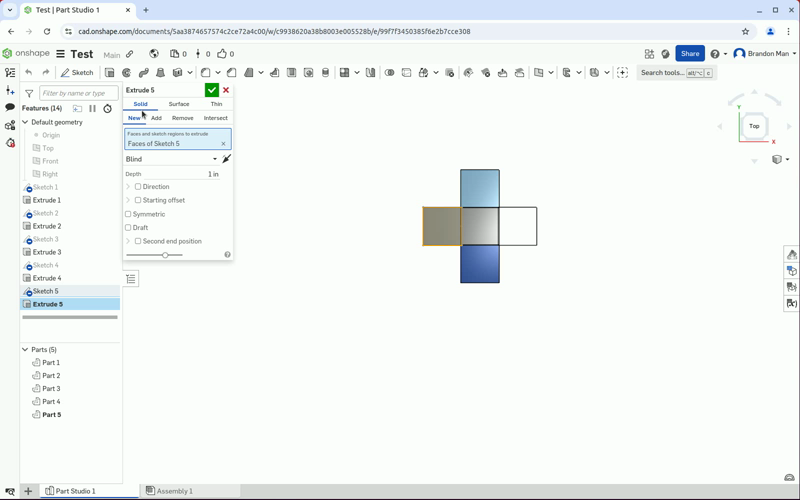
mouse_move(137, 120)
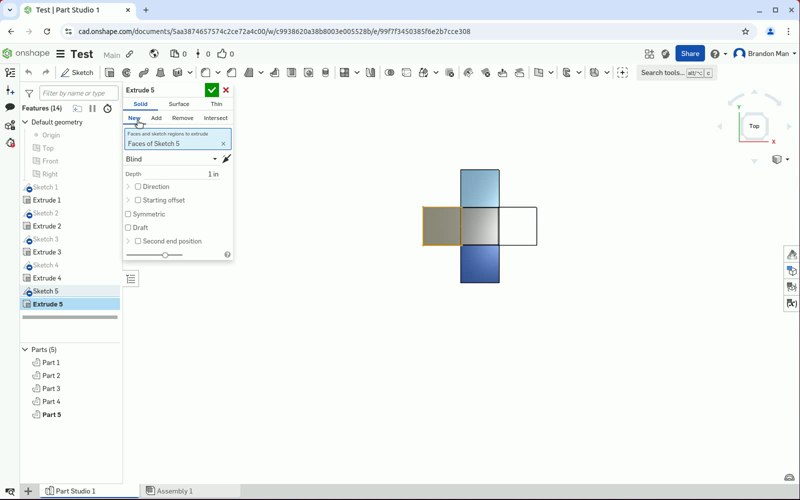
click(137, 120)
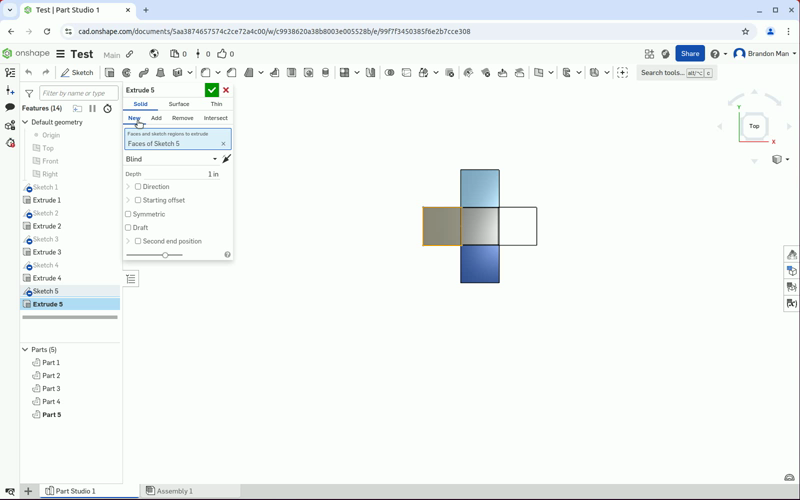
key(tab, 4)
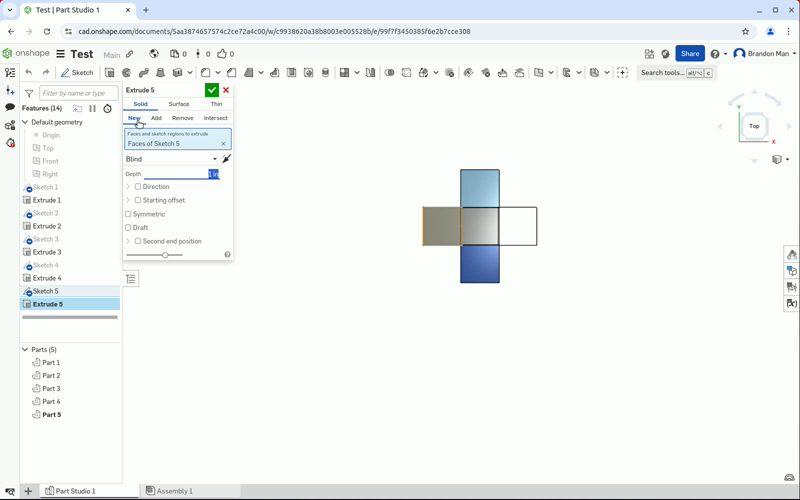
text(9.628)
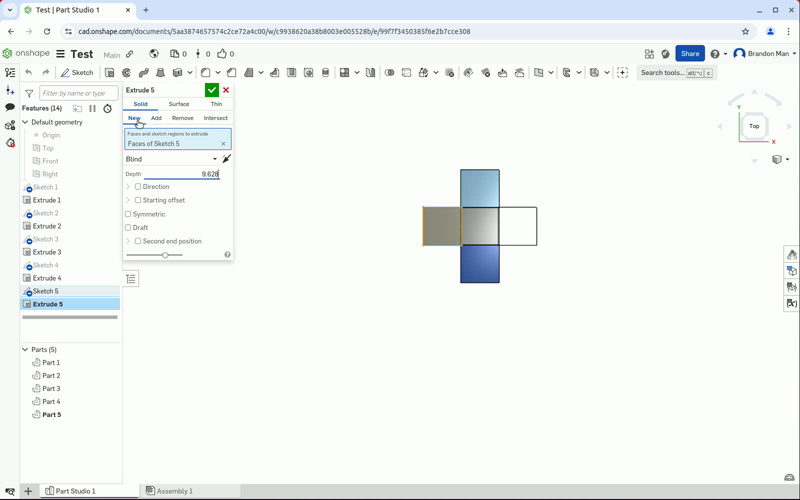
key(enter)
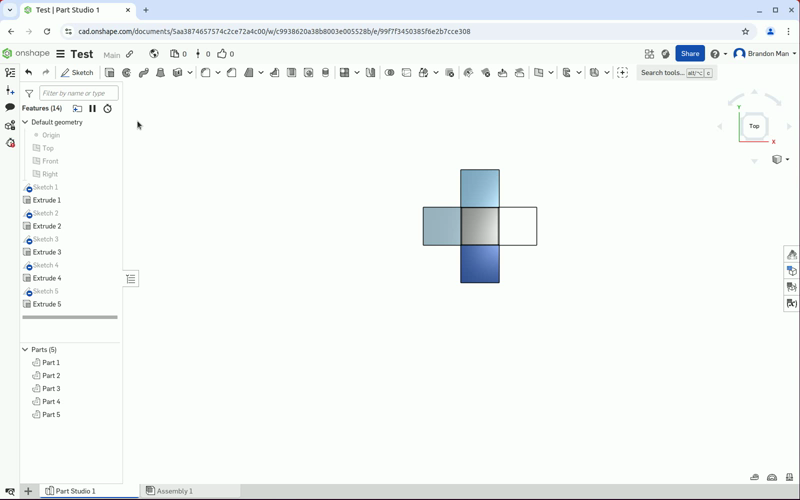
key(shift+h)
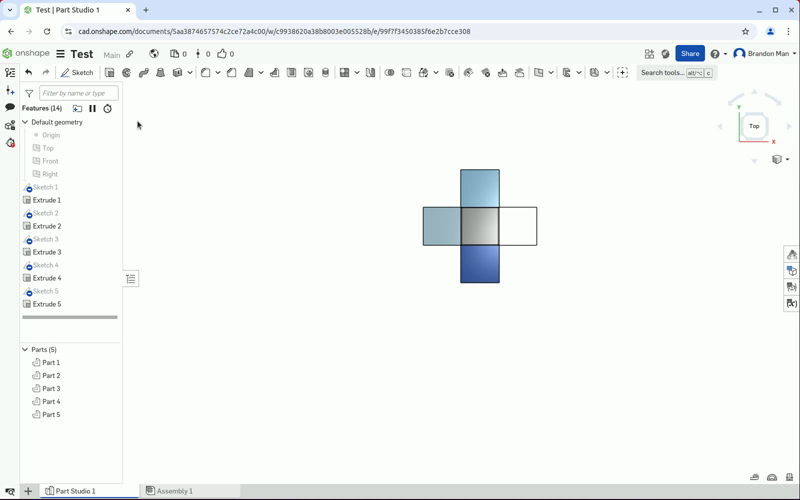
key(shift+h)
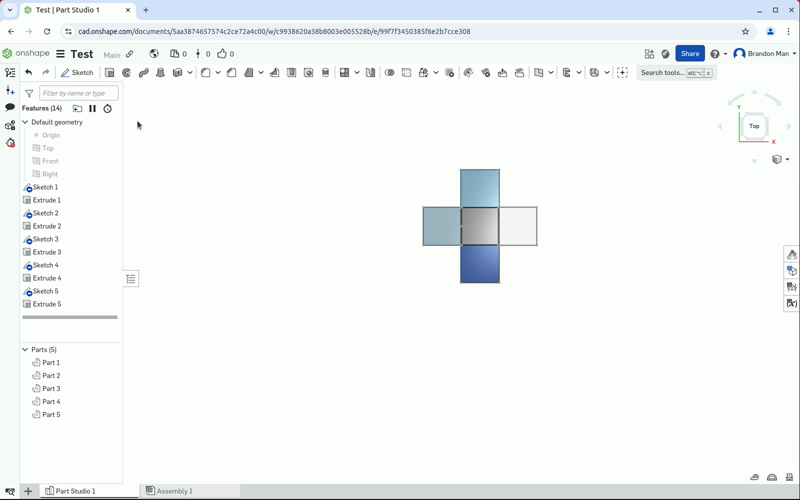
key(shift+7)
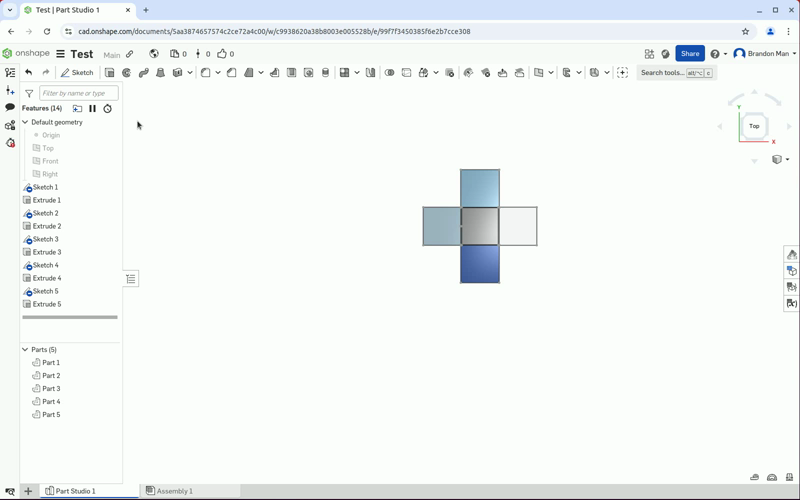
key(up, 3)
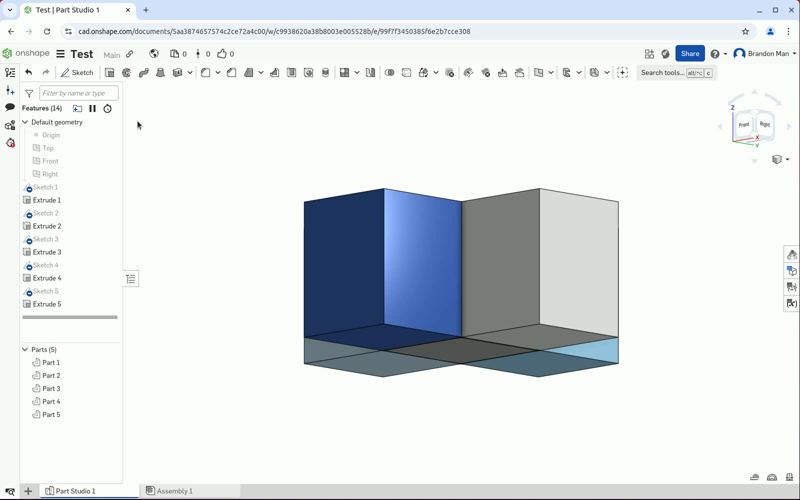
key(left, 3)
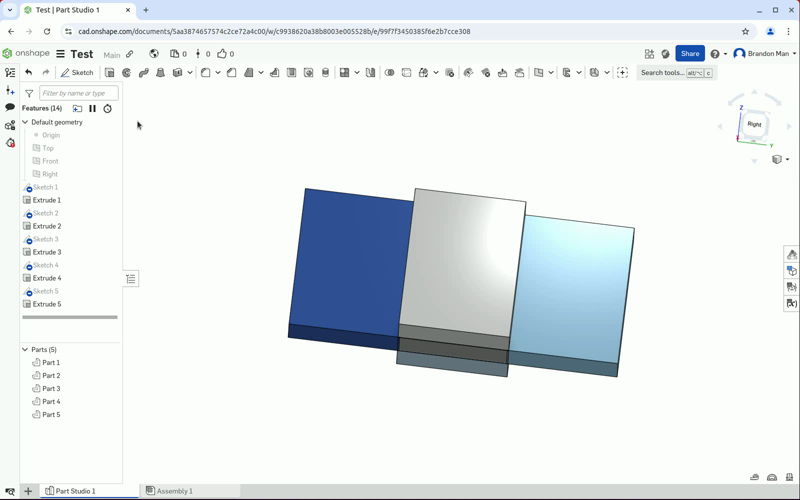
key(right, 3)
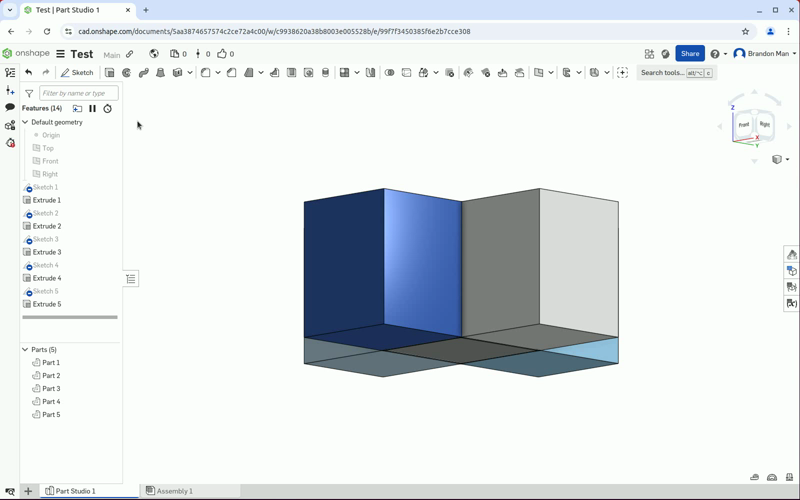
key(down, 3)
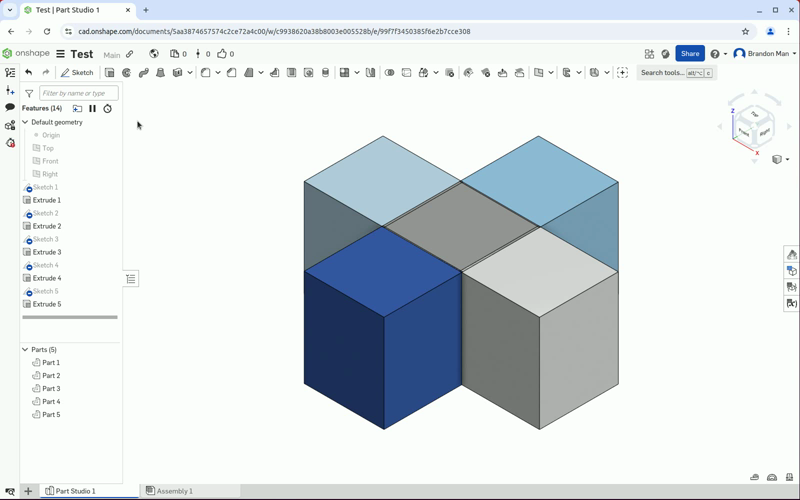
mouse_move(73, 189)
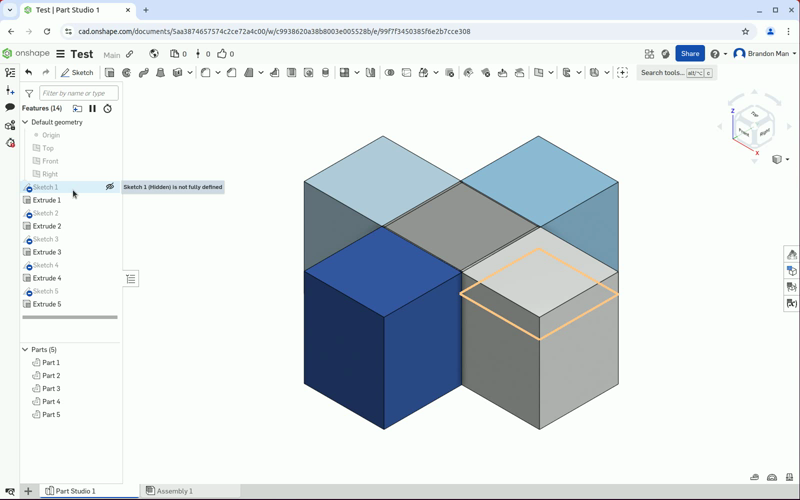
click(73, 189)